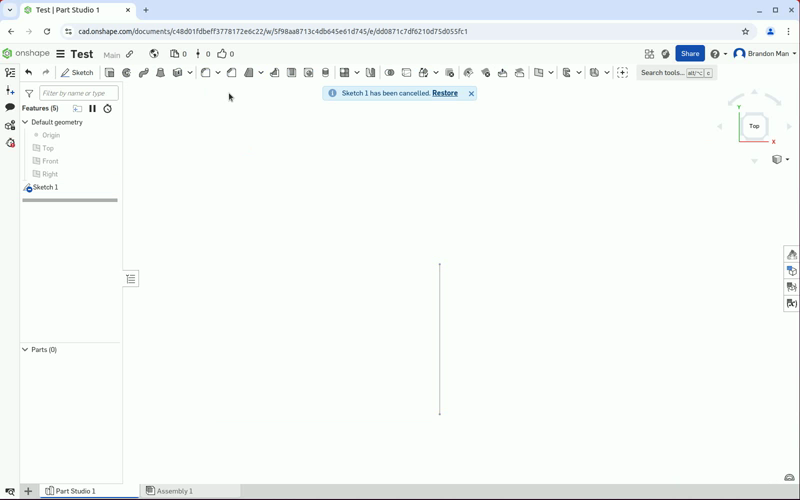
key(shift+h)
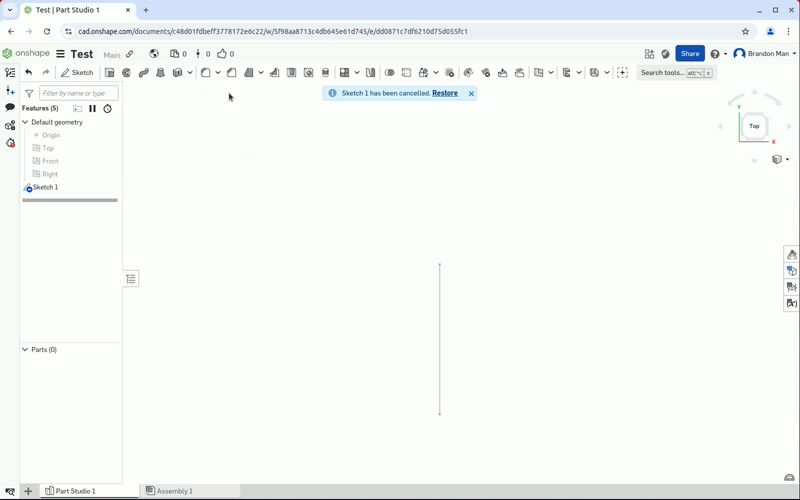
key(shift+s)
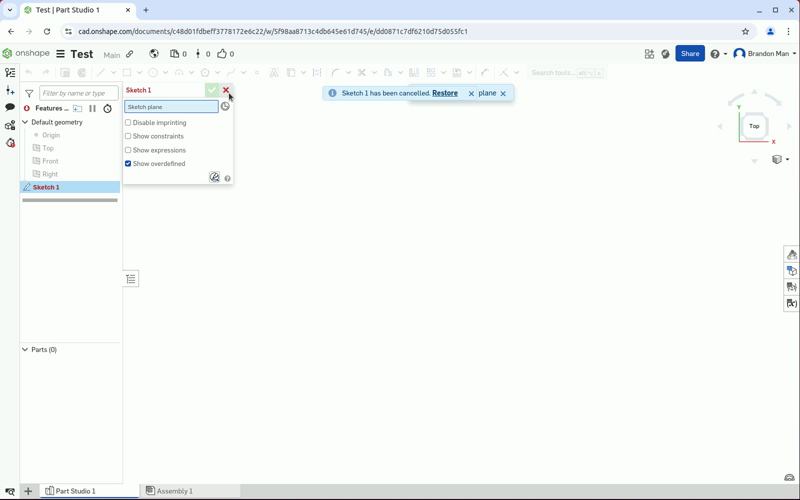
mouse_move(73, 150)
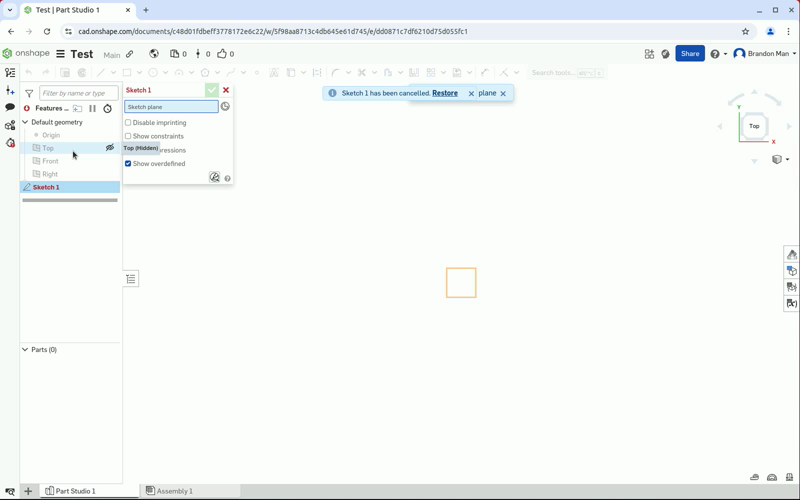
click(73, 150)
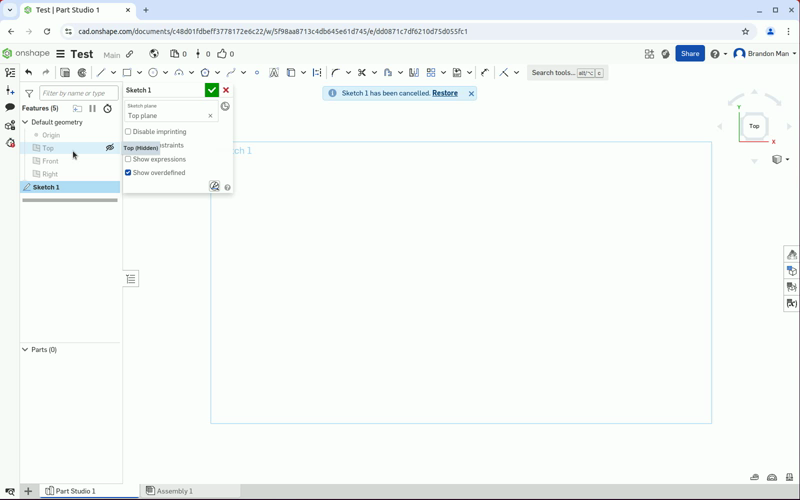
mouse_move(73, 352)
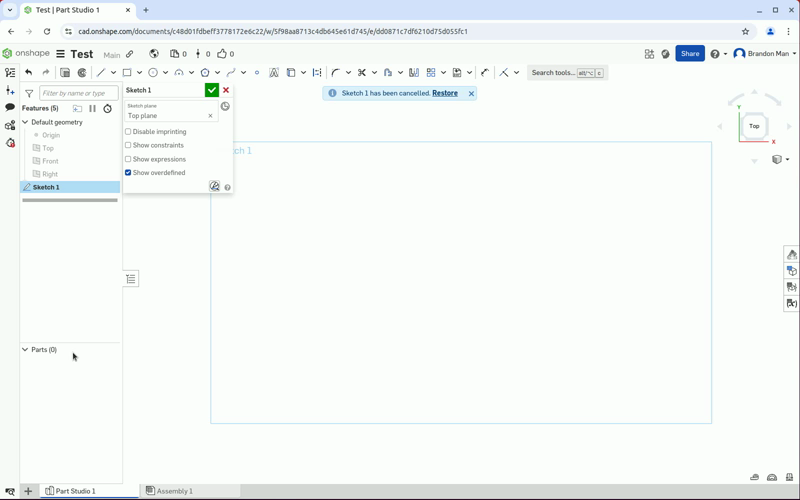
key(y)
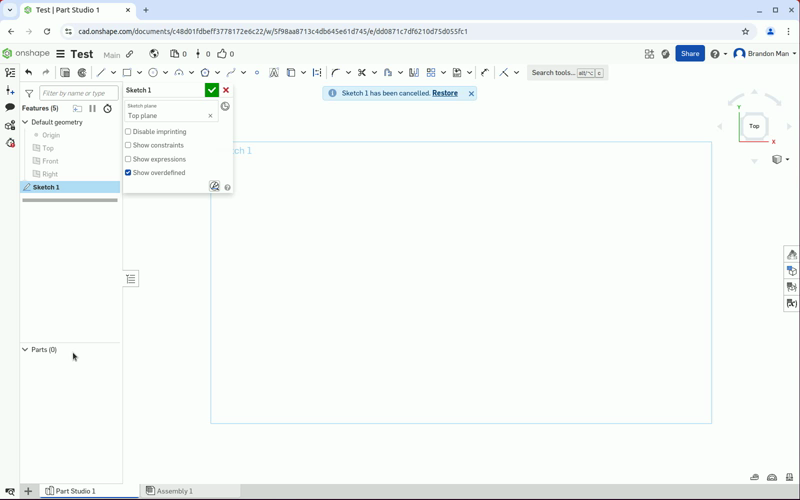
key(c)
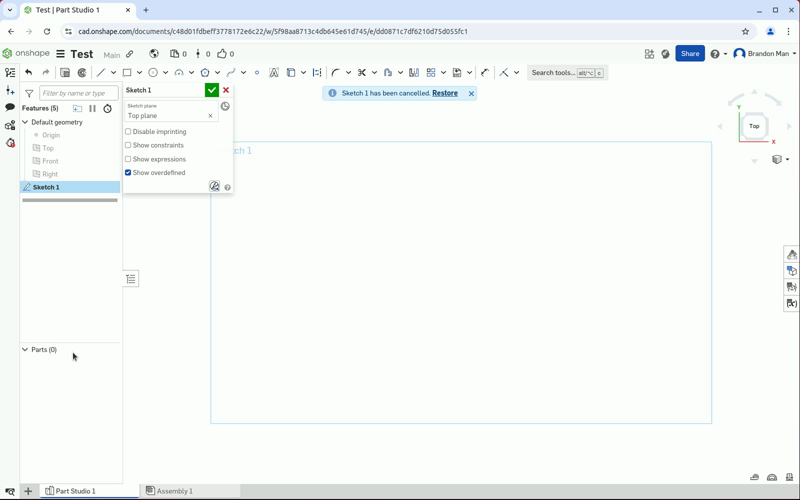
key_down(shift)
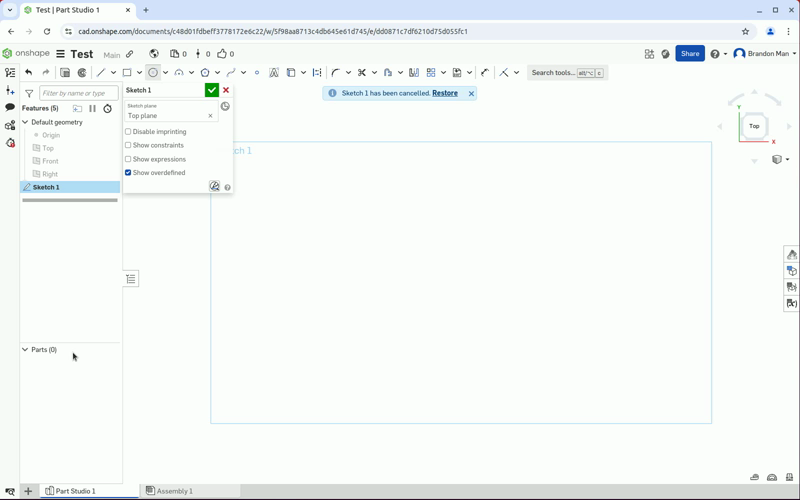
mouse_move(460, 282)
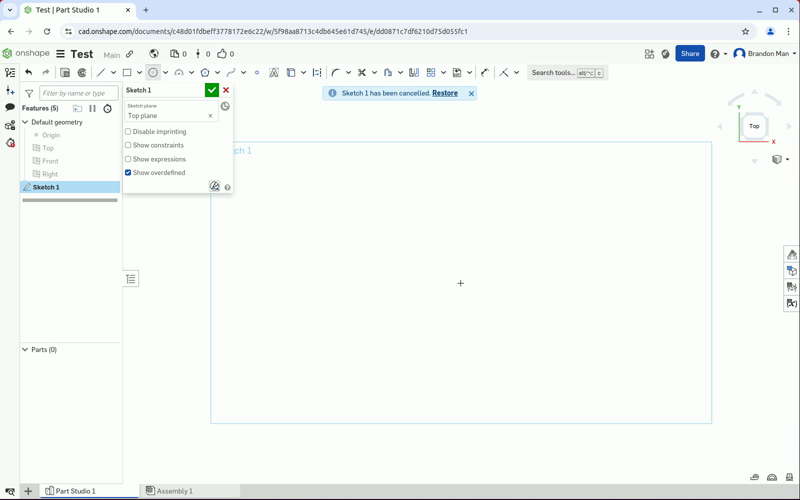
click(460, 282)
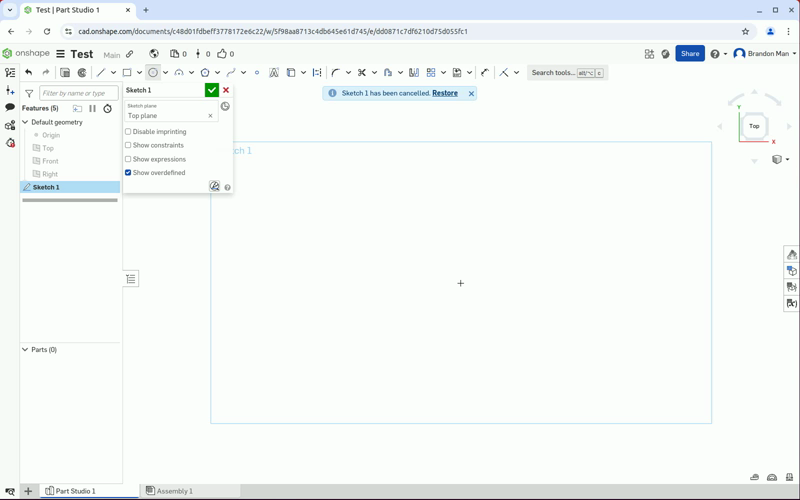
key_up(shift)
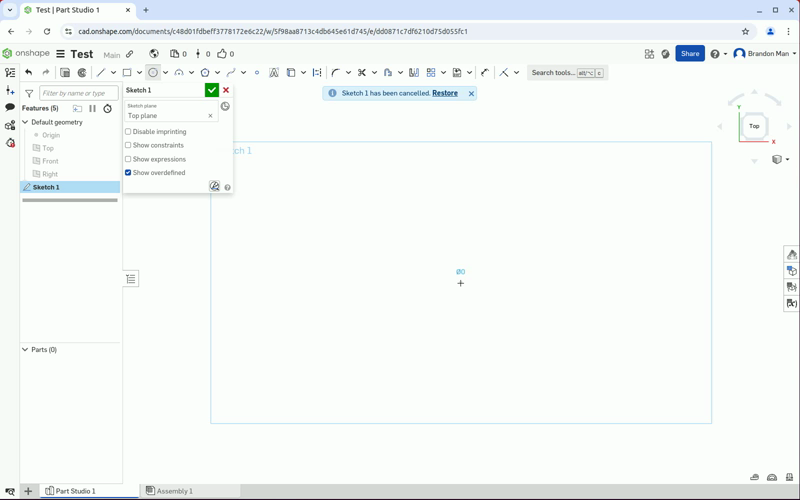
mouse_move(558, 282)
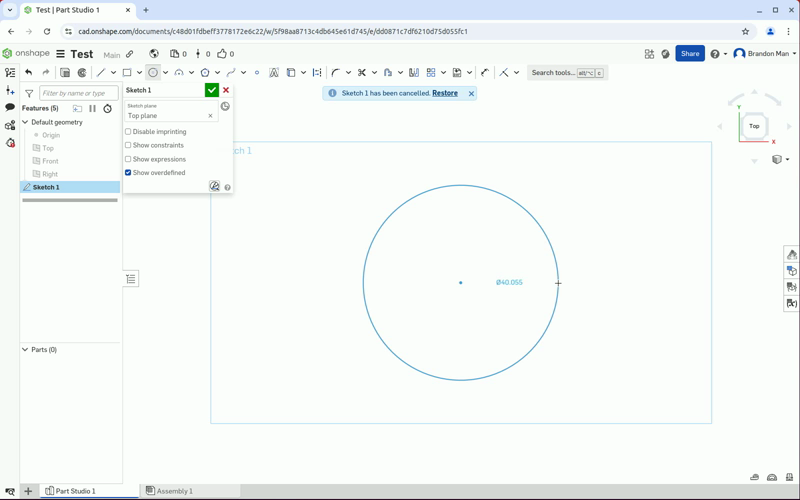
click(558, 282)
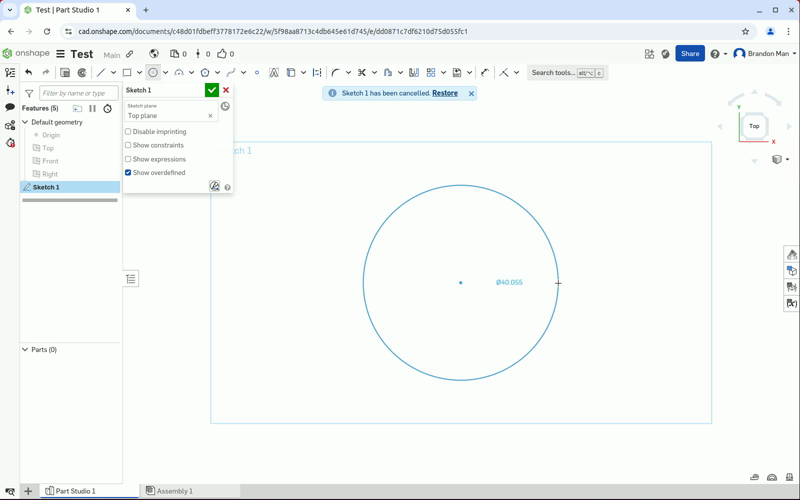
key(esc)
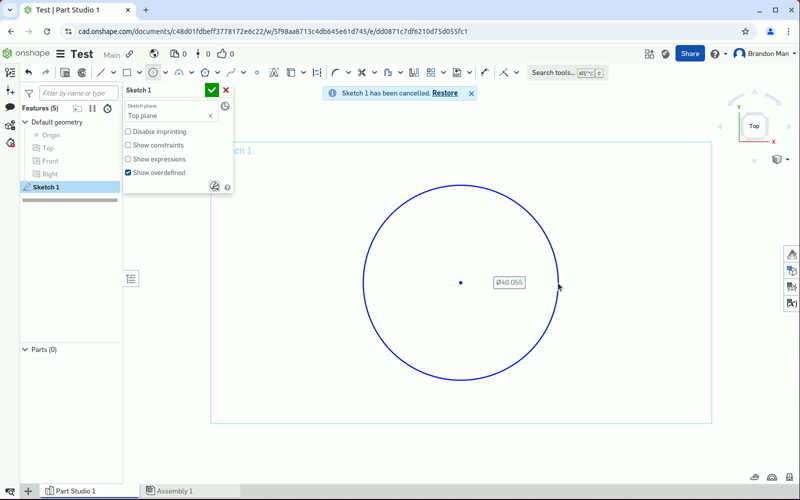
key(c)
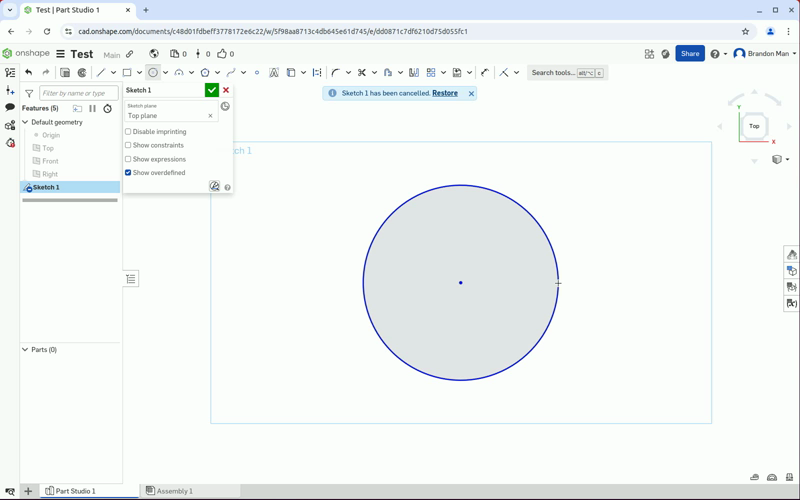
key_down(shift)
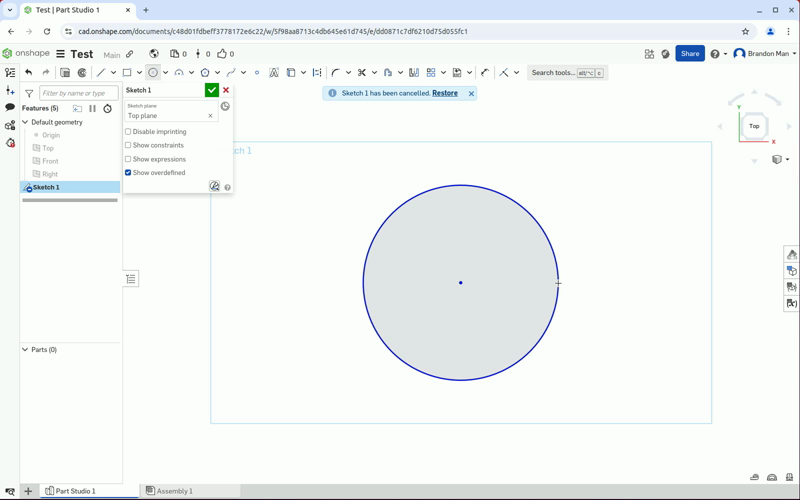
mouse_move(460, 282)
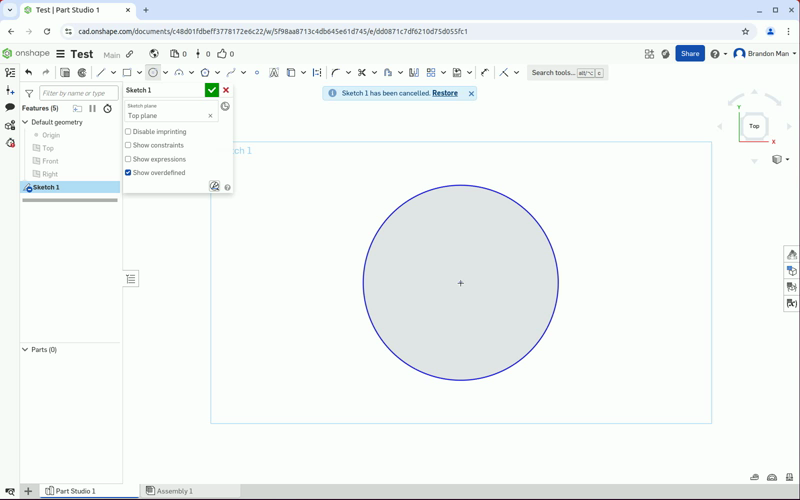
click(460, 282)
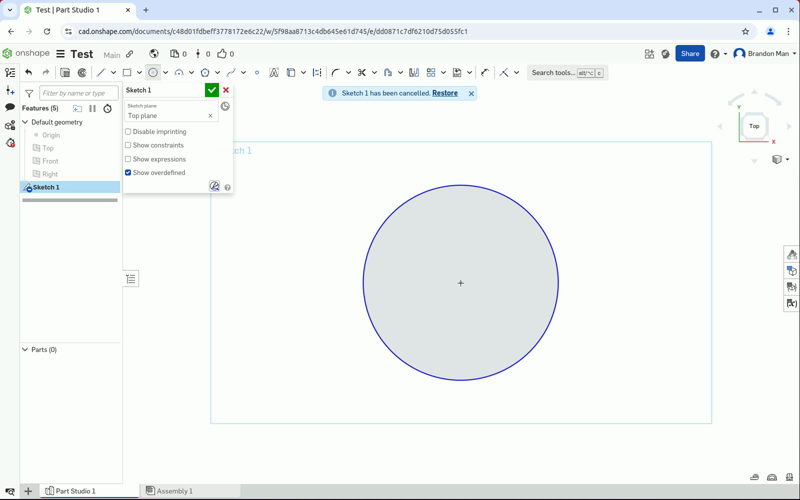
key_up(shift)
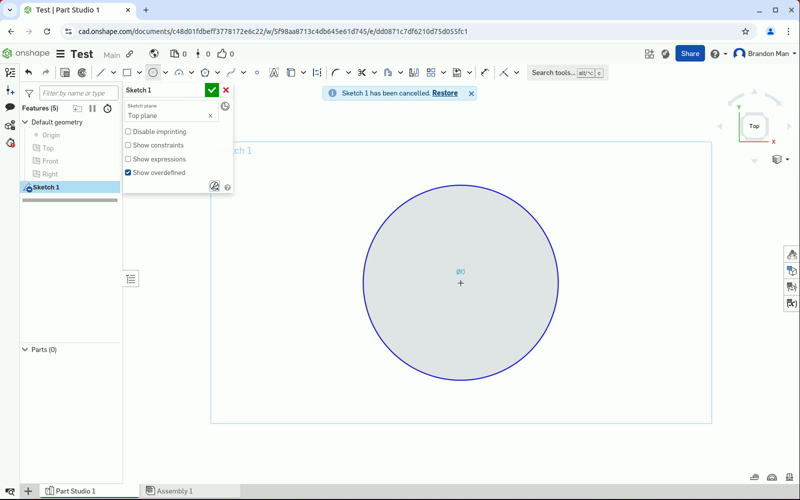
mouse_move(549, 282)
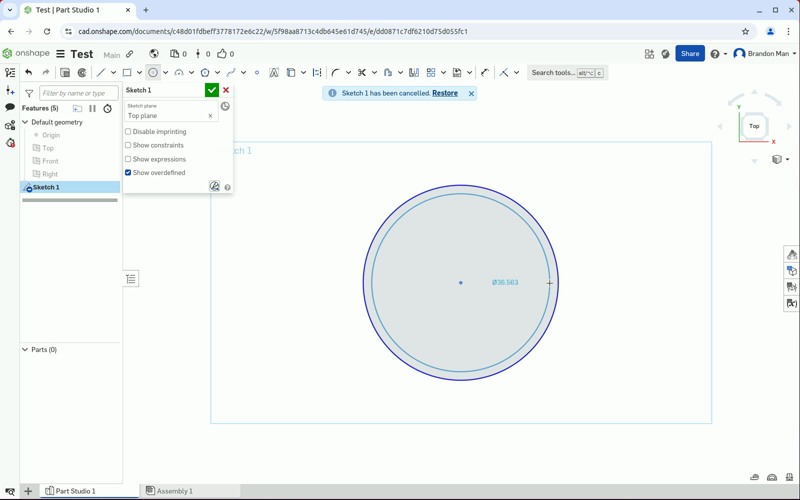
click(549, 282)
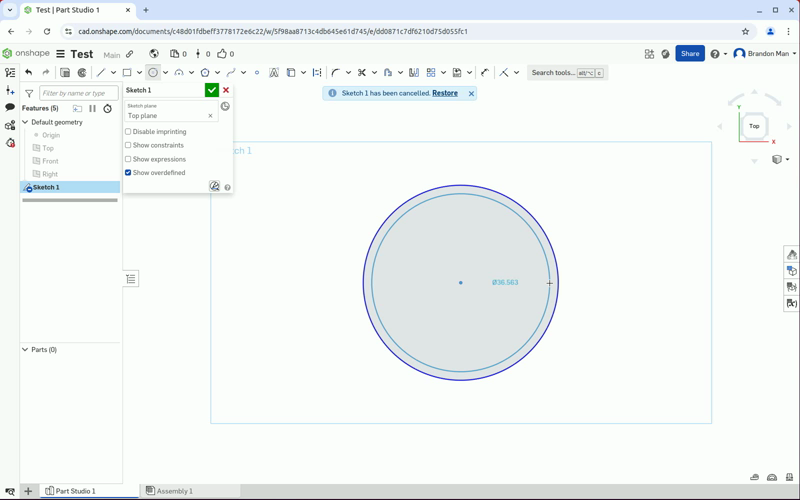
key(esc)
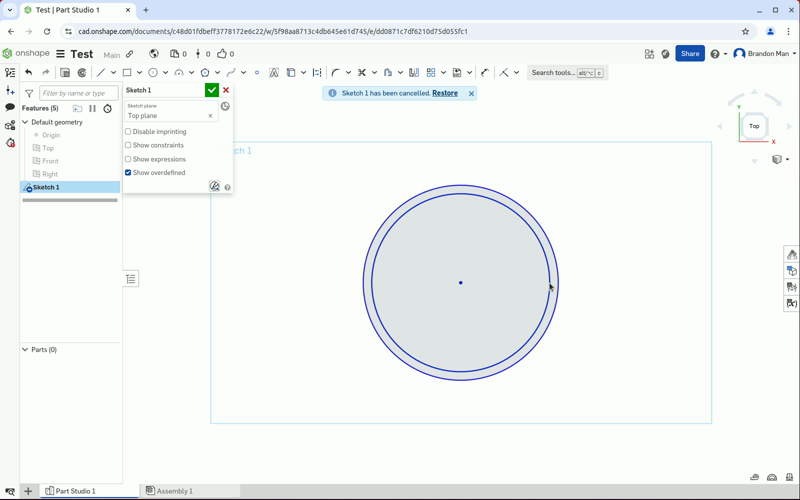
mouse_move(484, 192)
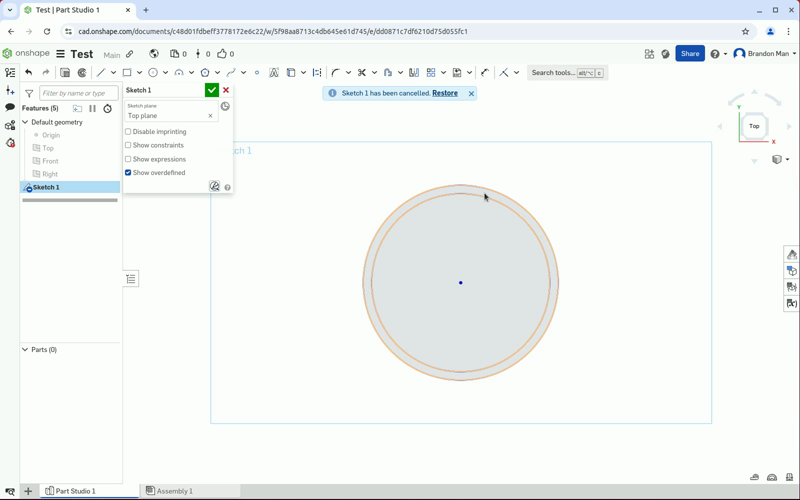
click(484, 192)
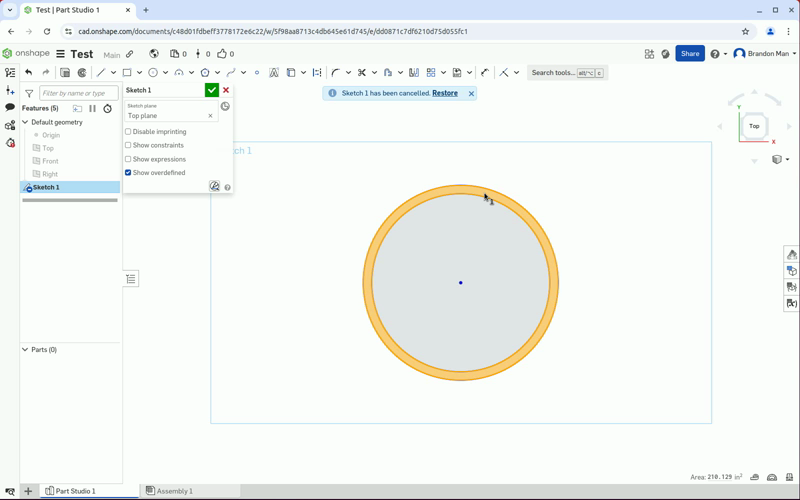
mouse_move(73, 352)
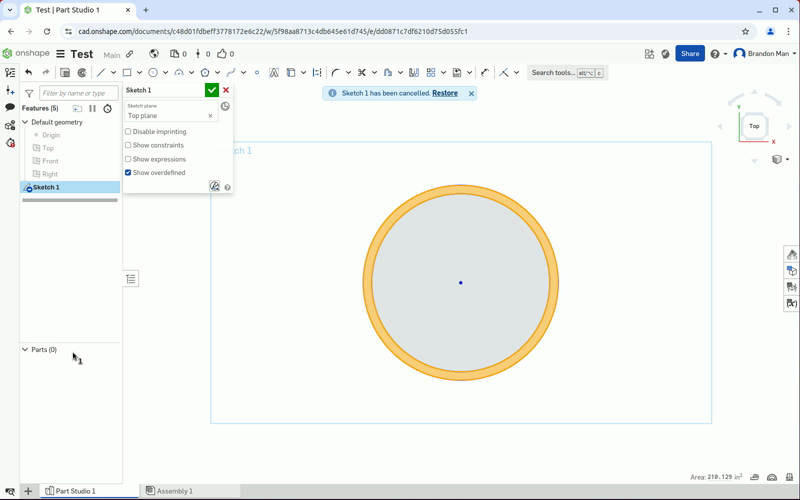
key(shift+y)
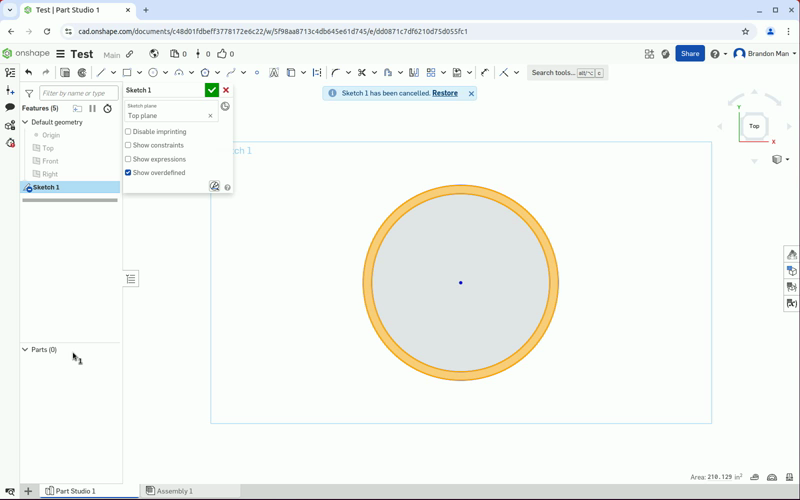
key(shift+e)
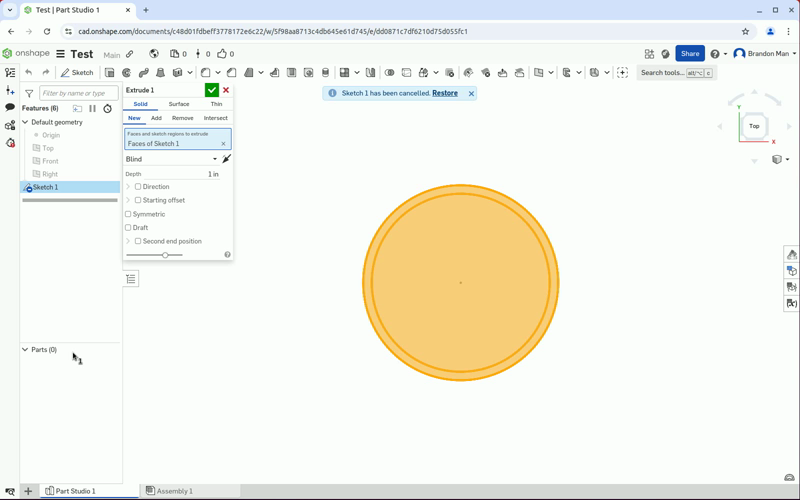
mouse_move(143, 106)
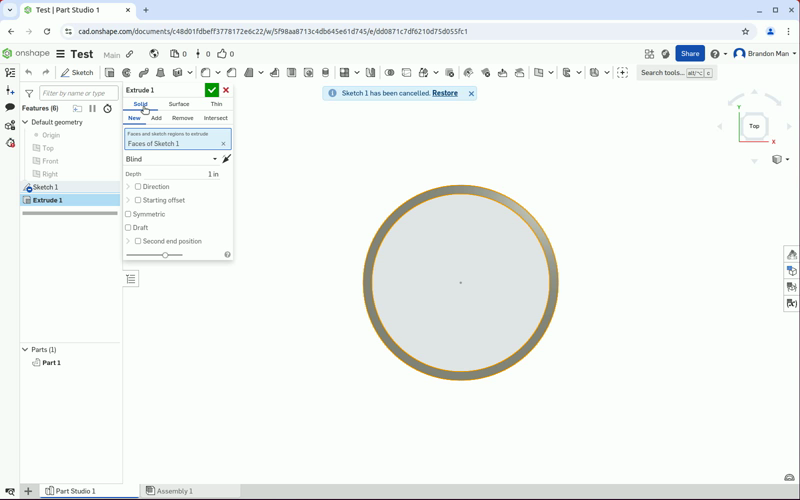
click(143, 106)
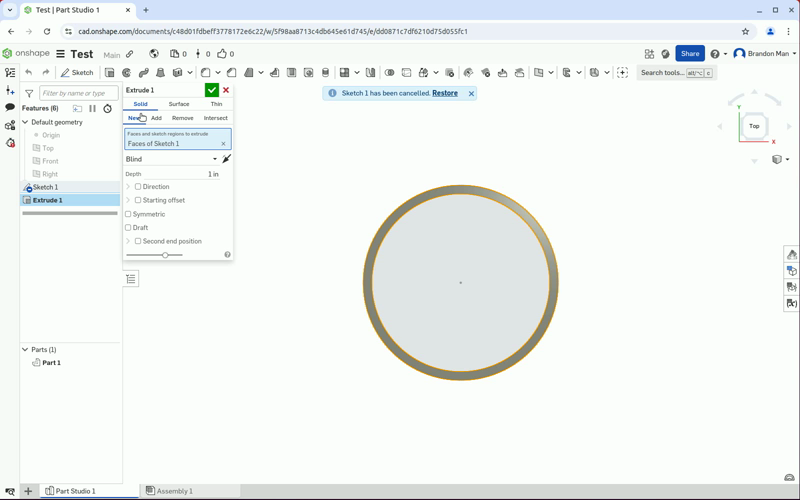
mouse_move(137, 120)
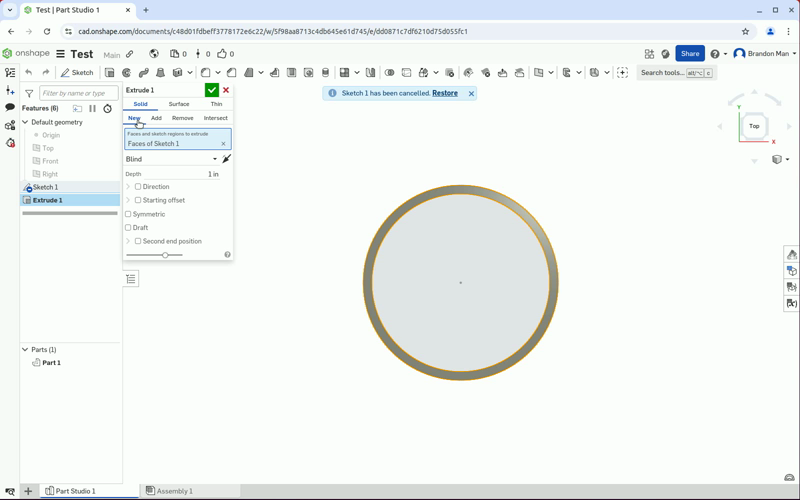
click(137, 120)
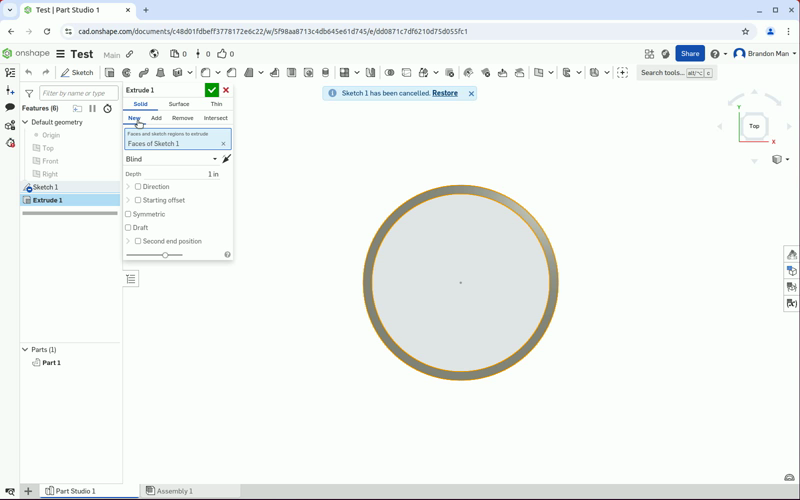
key(tab, 4)
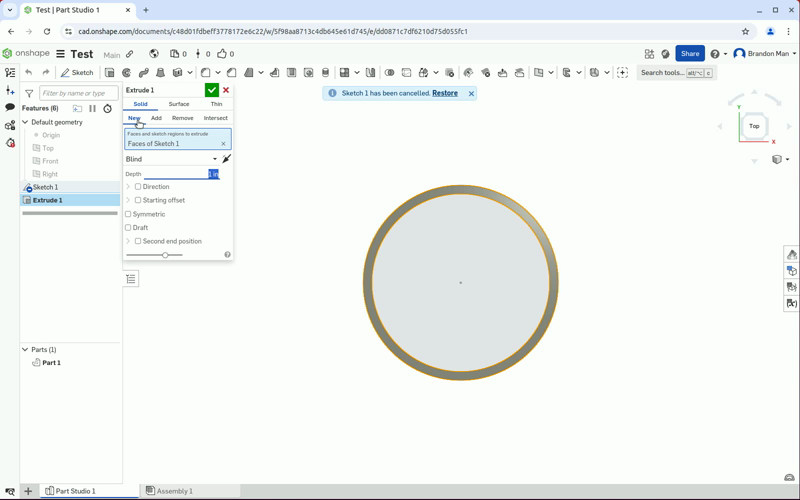
text(23.108)
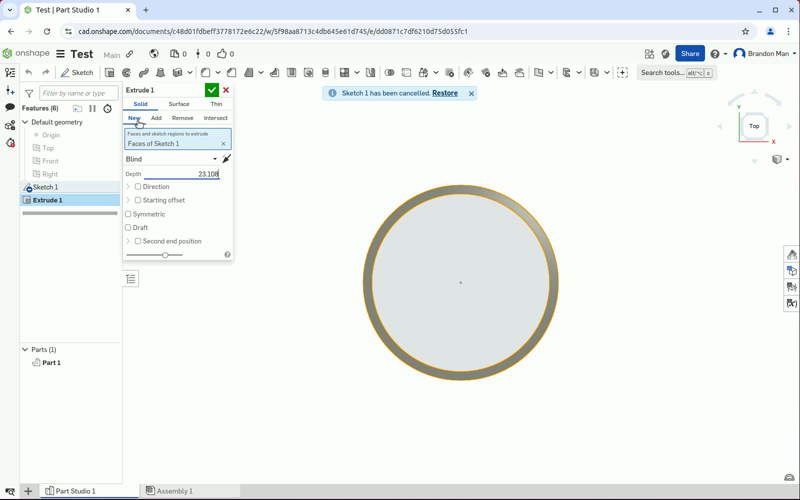
key(enter)
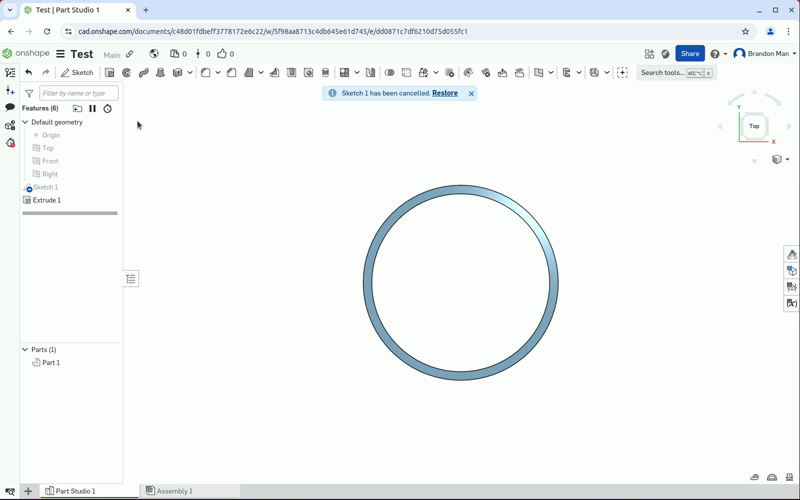
key(shift+h)
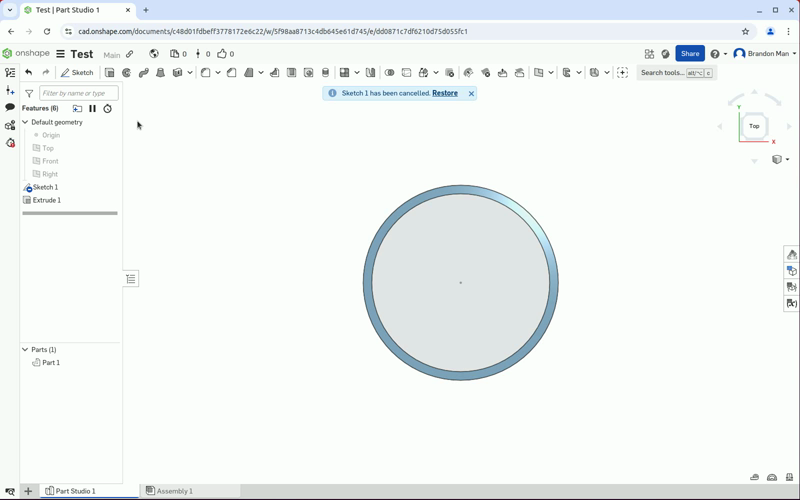
key(shift+h)
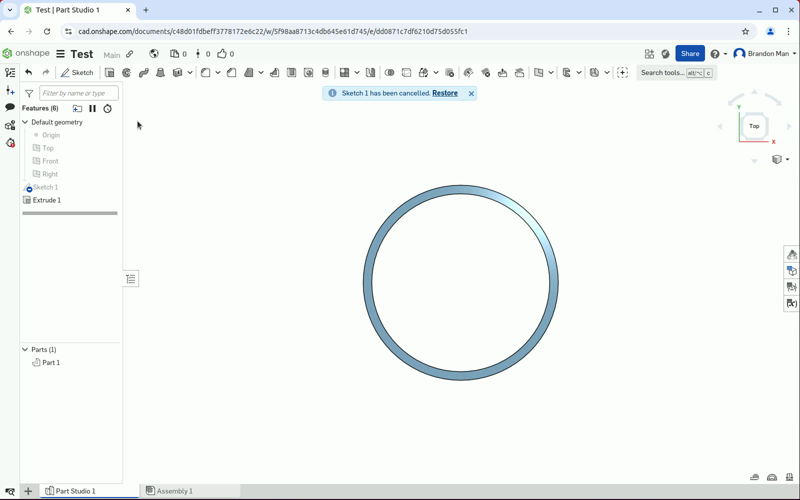
mouse_move(73, 189)
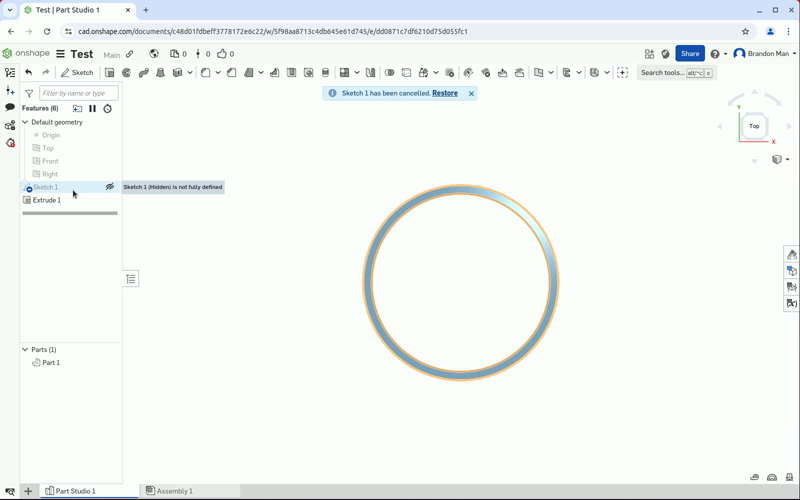
click(73, 189)
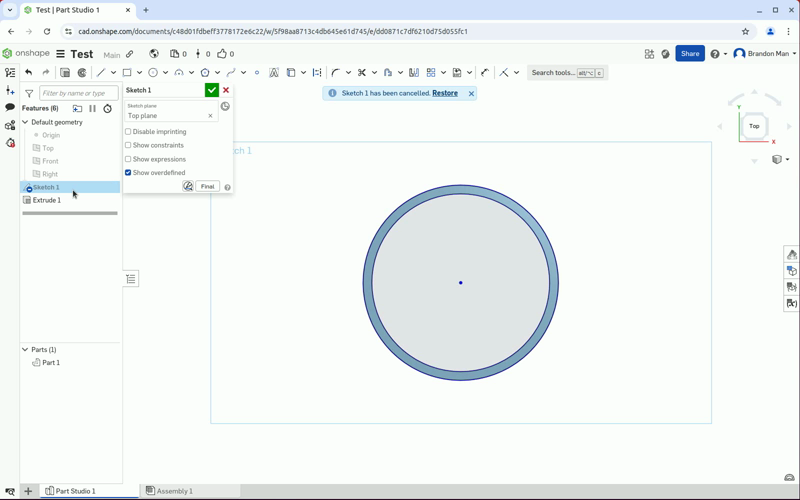
mouse_move(229, 92)
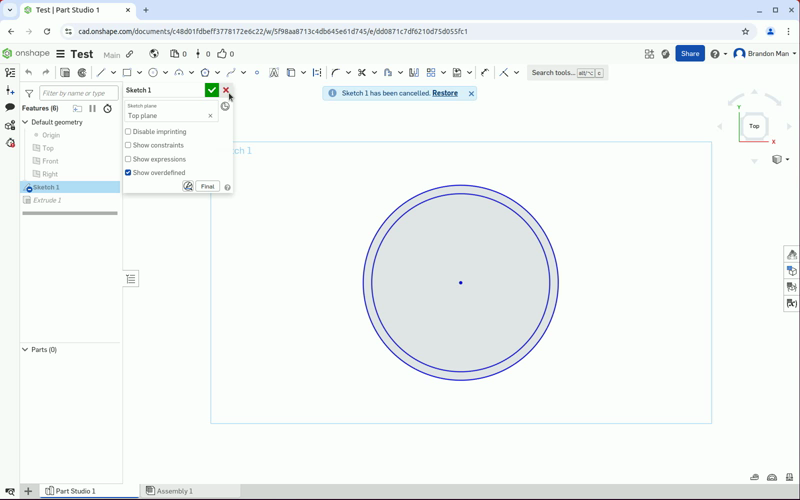
click(229, 92)
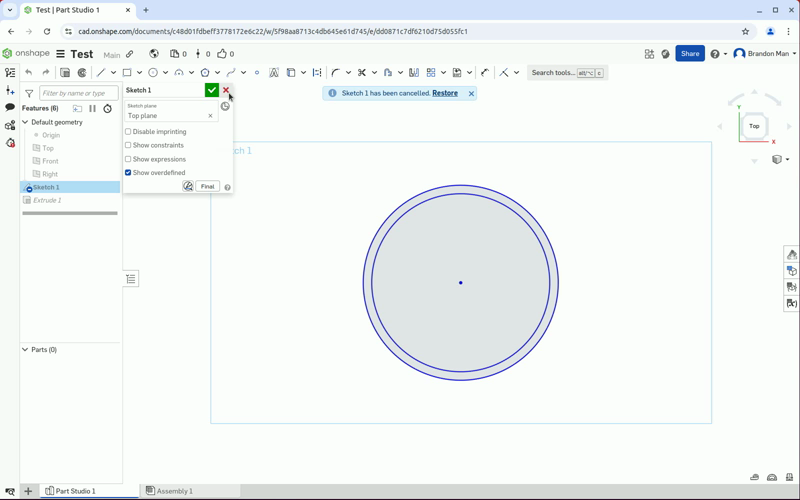
key(shift+s)
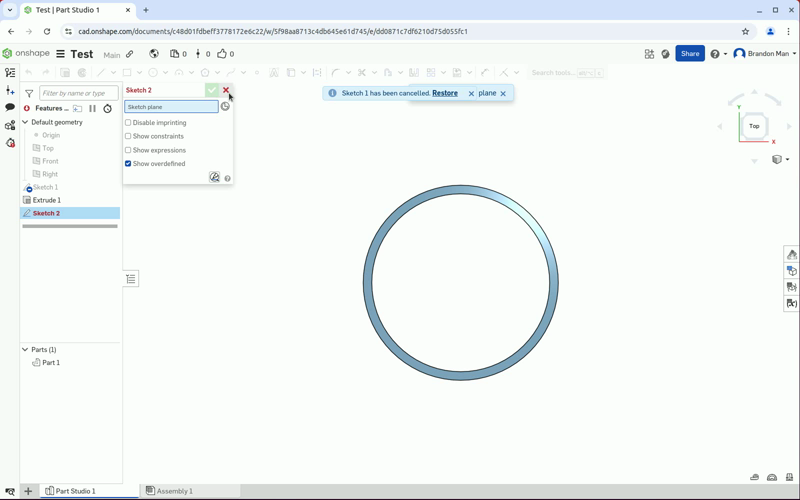
mouse_move(73, 150)
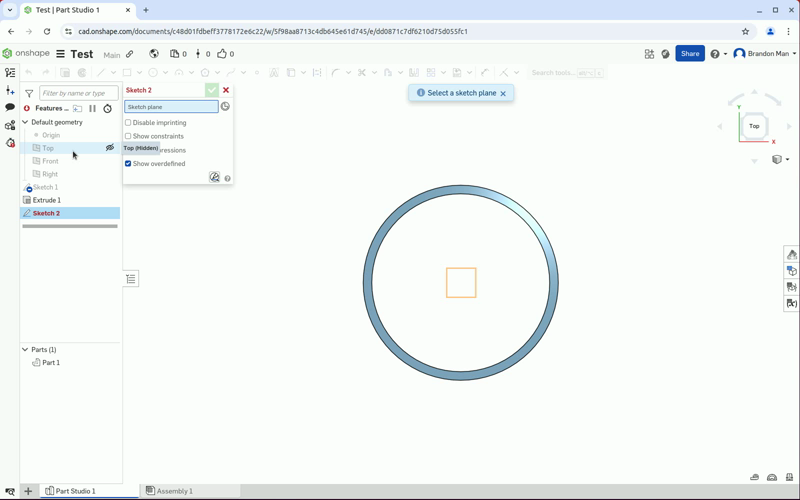
click(73, 150)
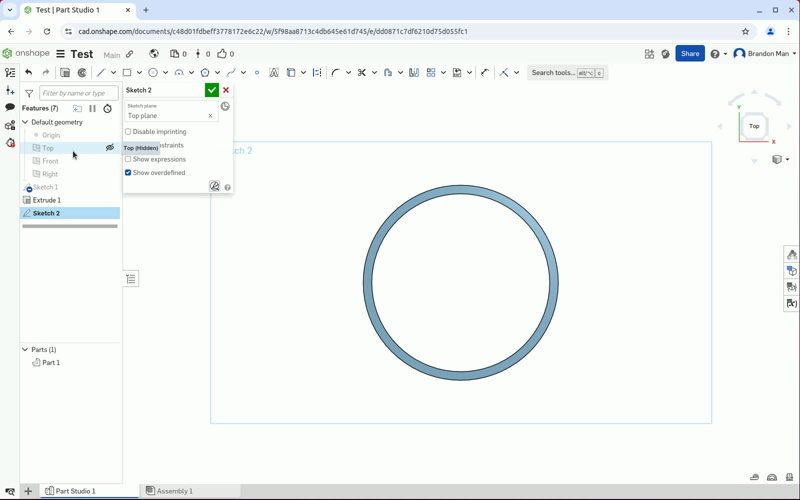
mouse_move(73, 352)
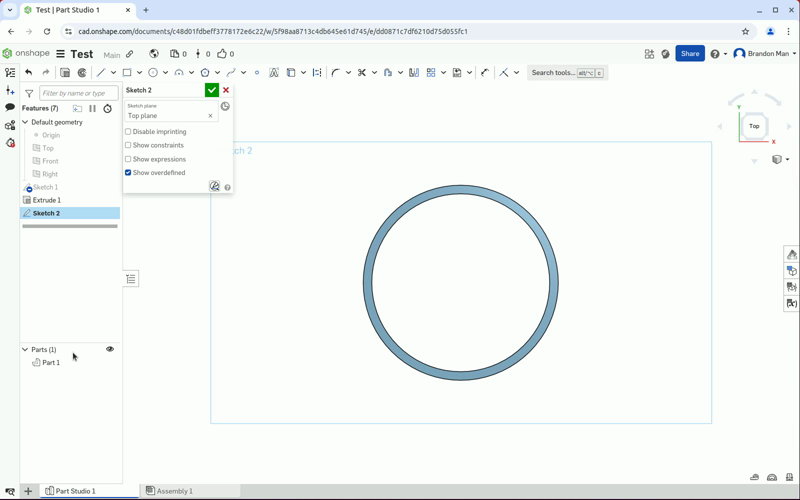
key(y)
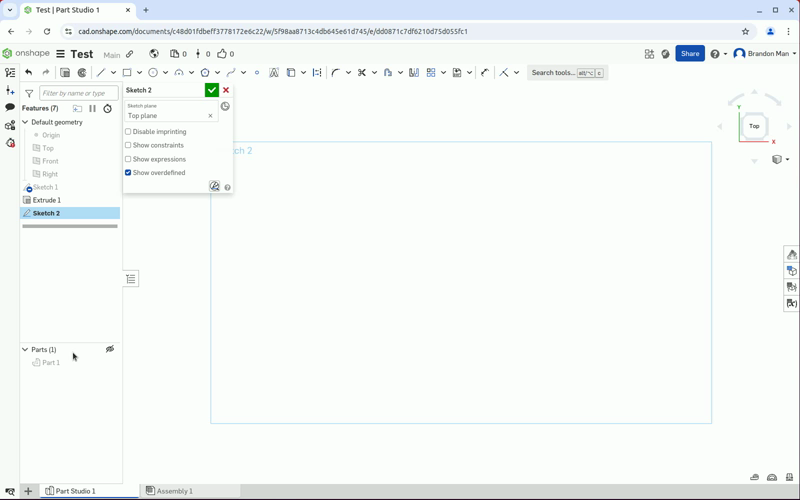
key(c)
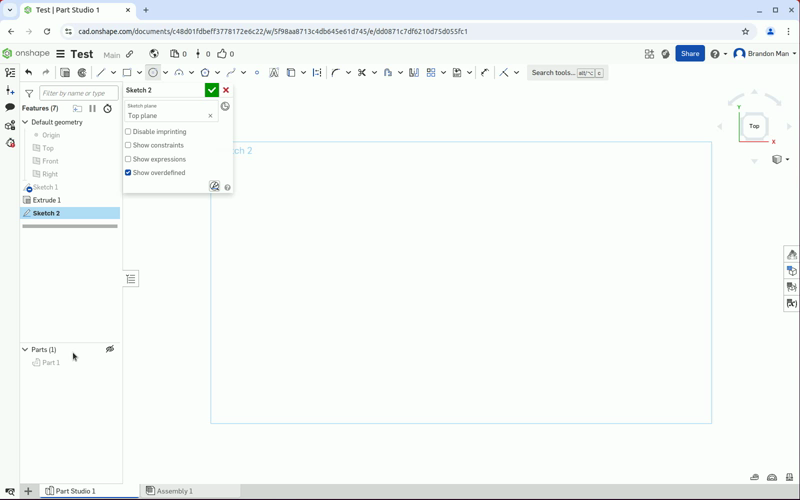
key_down(shift)
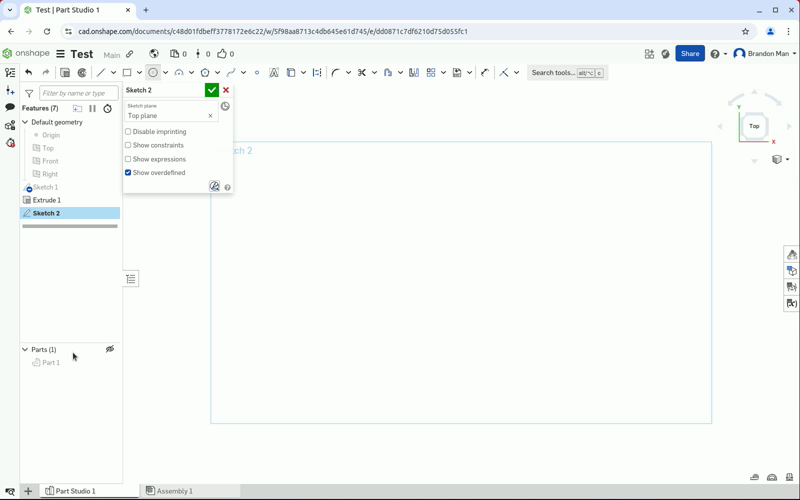
mouse_move(461, 282)
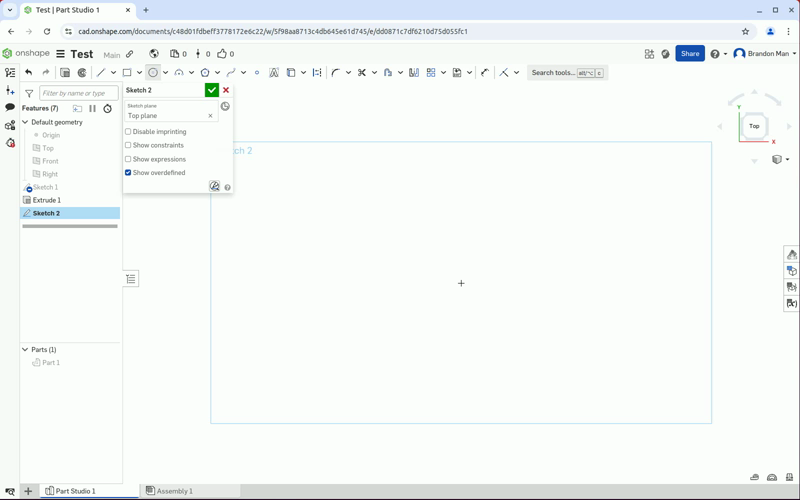
click(461, 282)
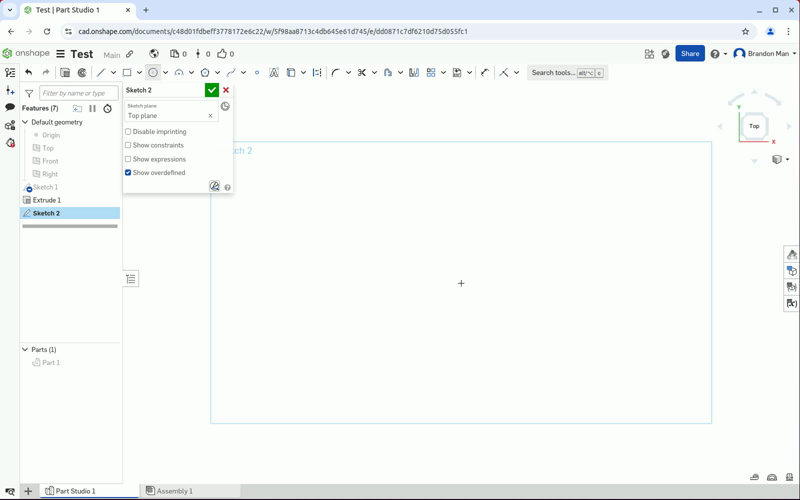
key_up(shift)
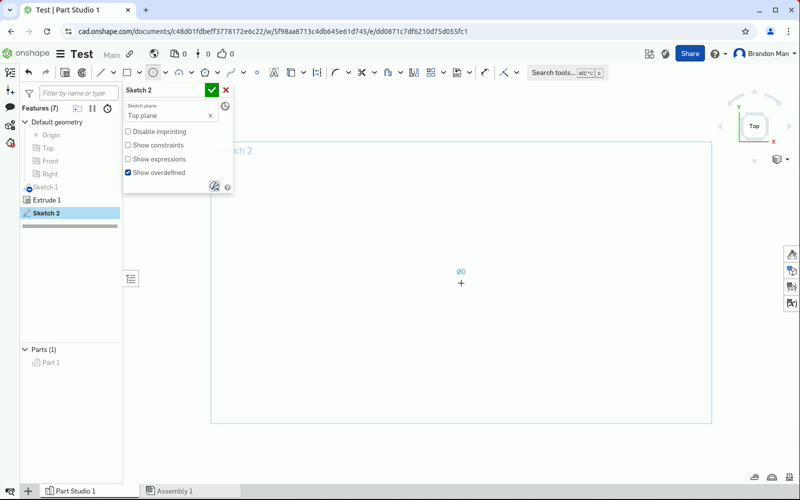
mouse_move(552, 282)
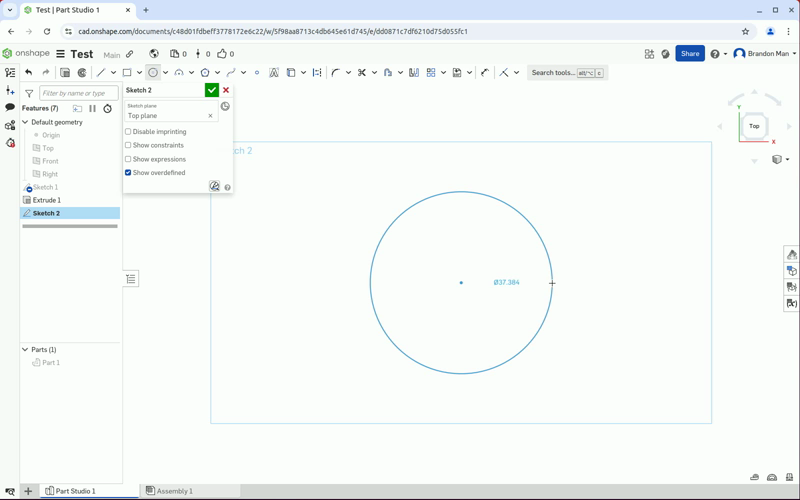
click(552, 282)
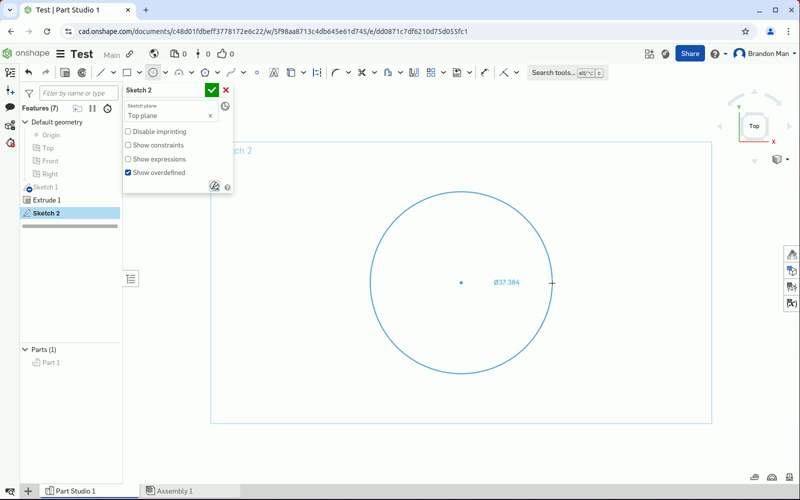
key(esc)
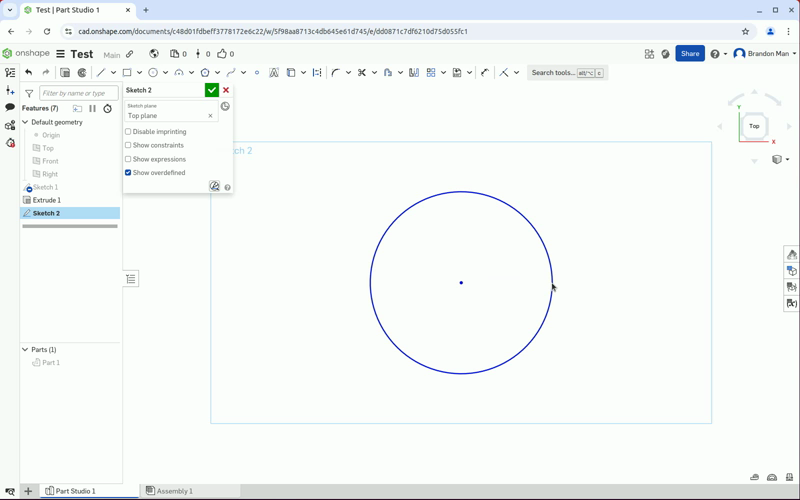
key(c)
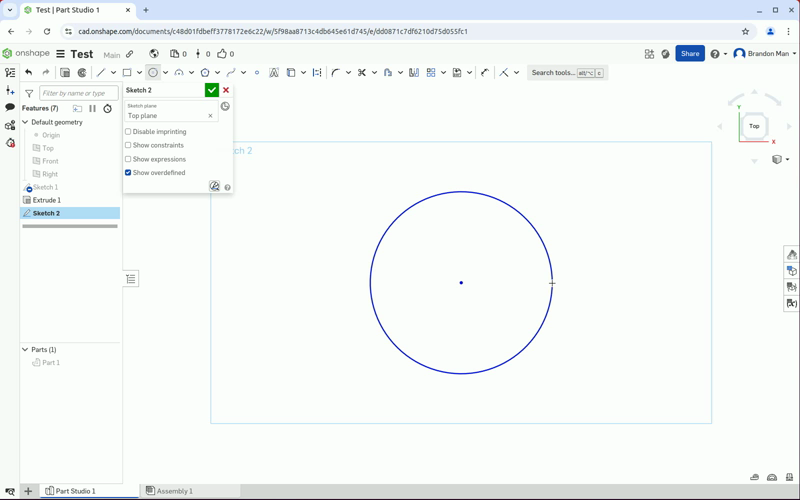
key_down(shift)
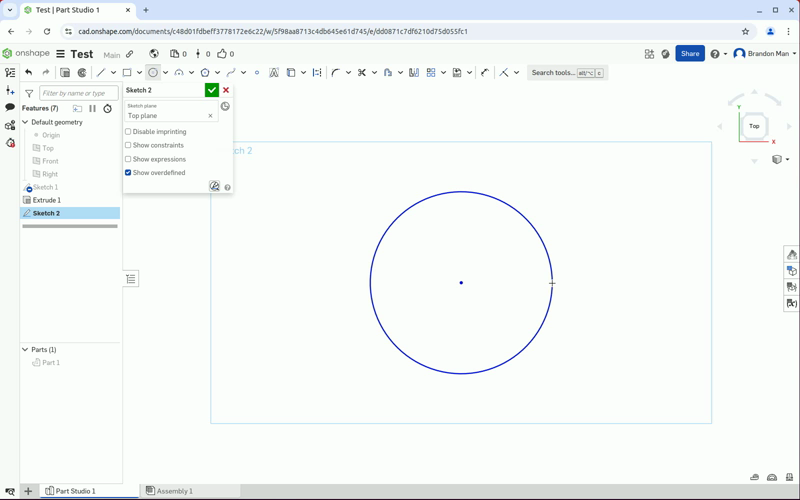
mouse_move(461, 282)
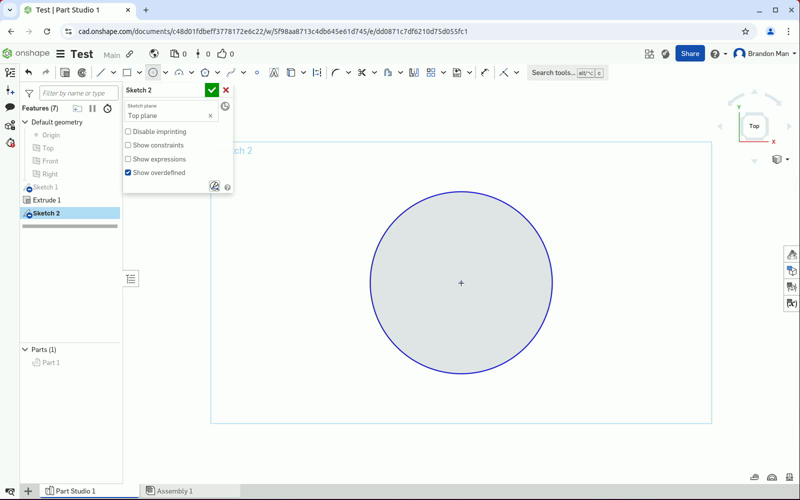
click(461, 282)
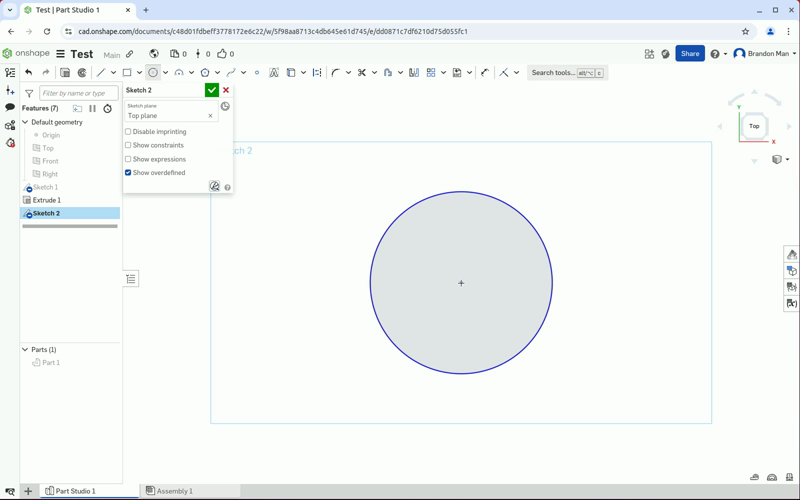
key_up(shift)
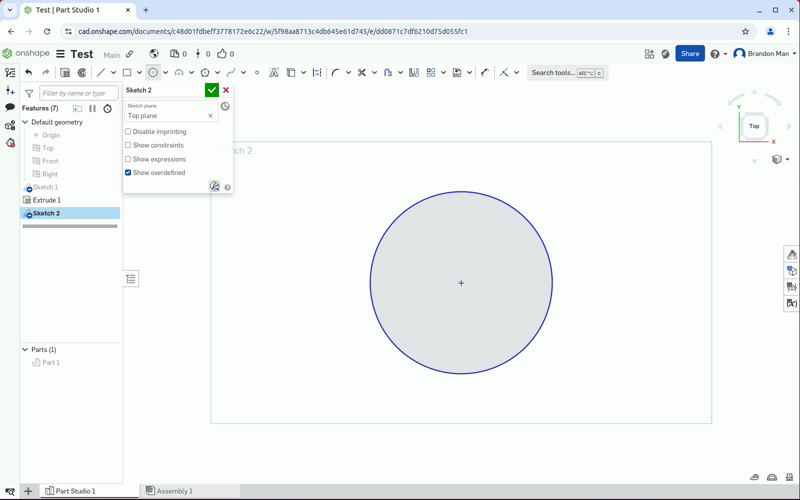
mouse_move(495, 282)
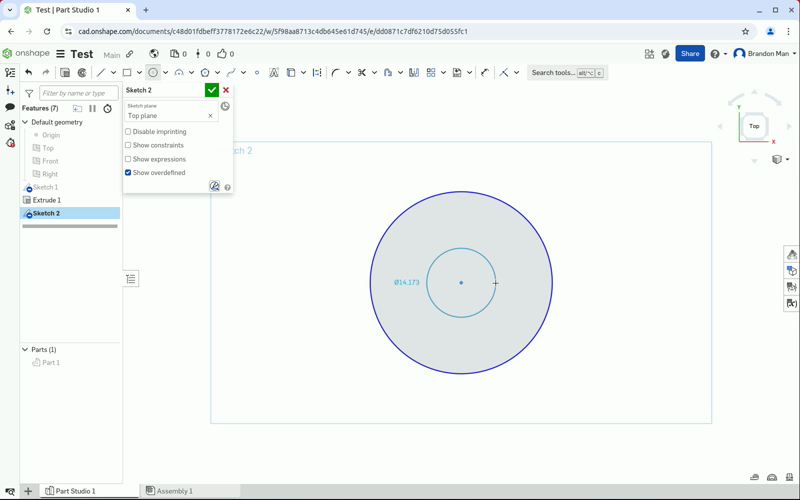
click(495, 282)
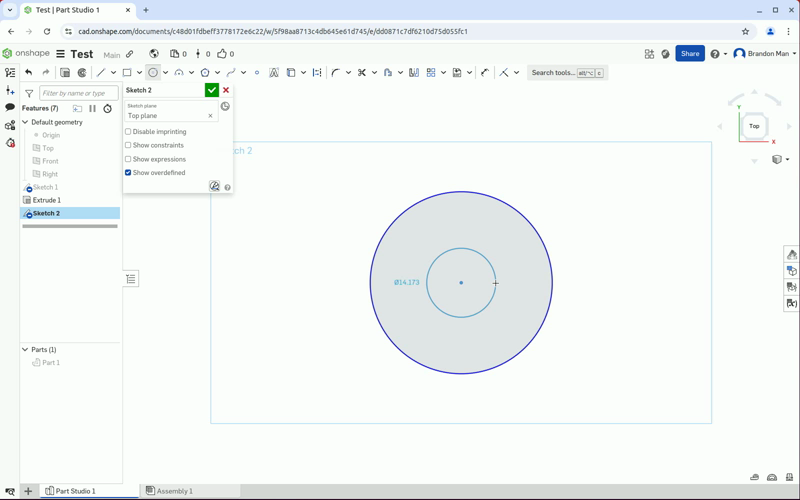
key(esc)
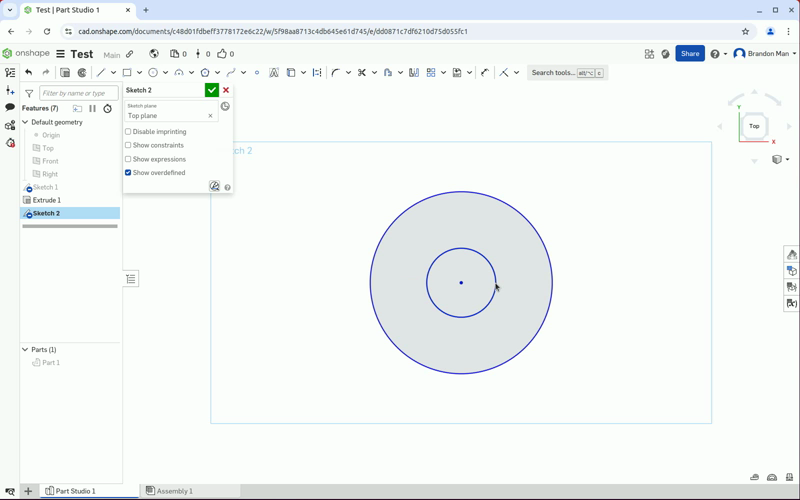
key(c)
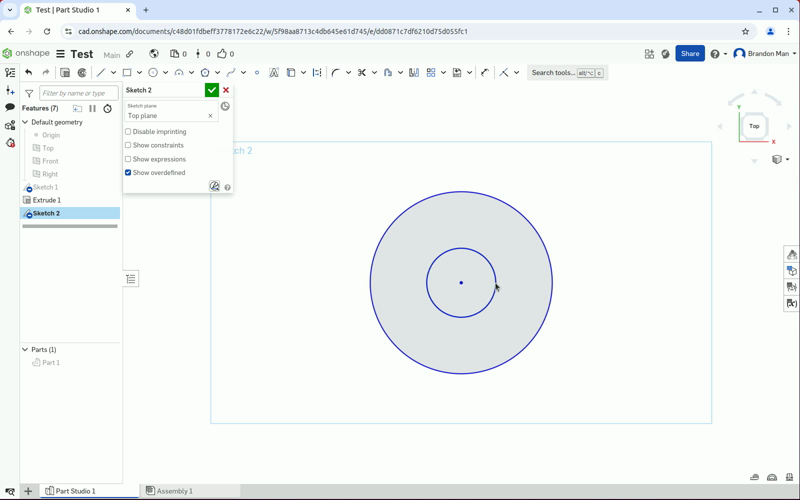
key_down(shift)
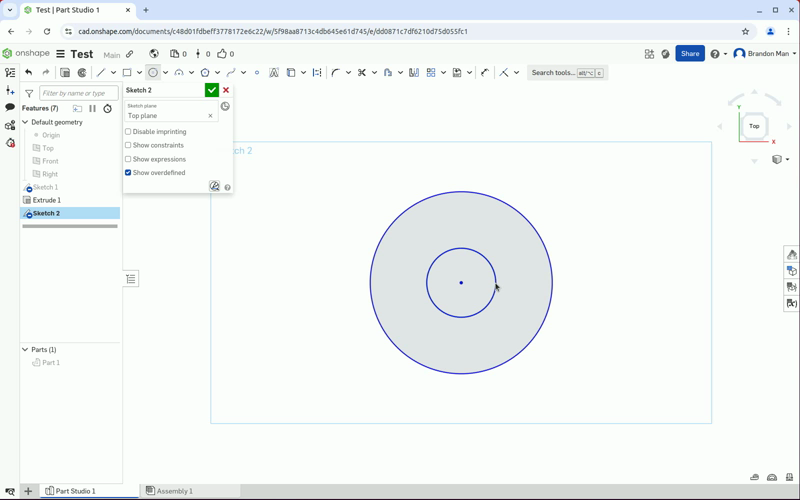
mouse_move(516, 282)
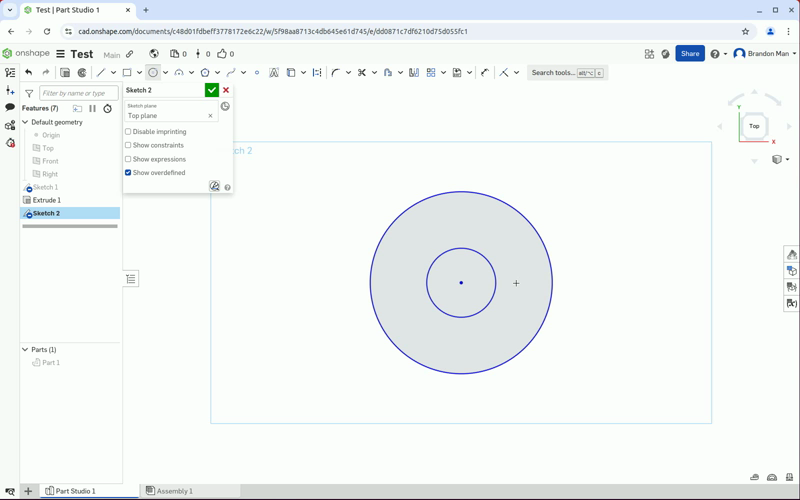
click(516, 282)
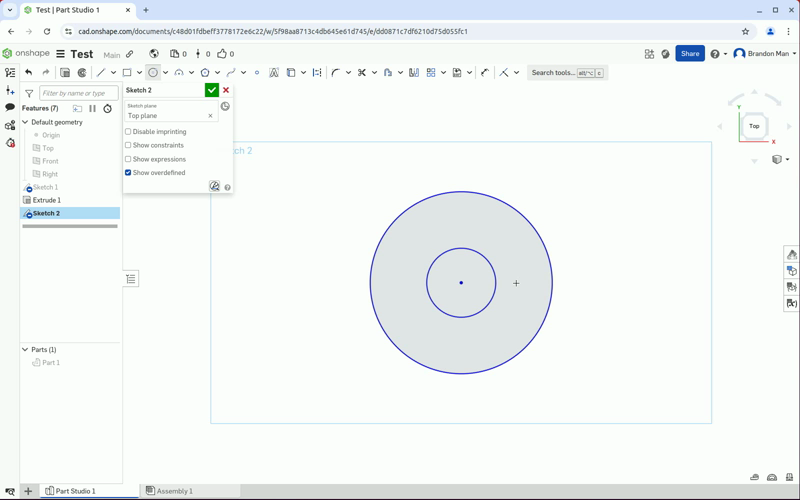
key_up(shift)
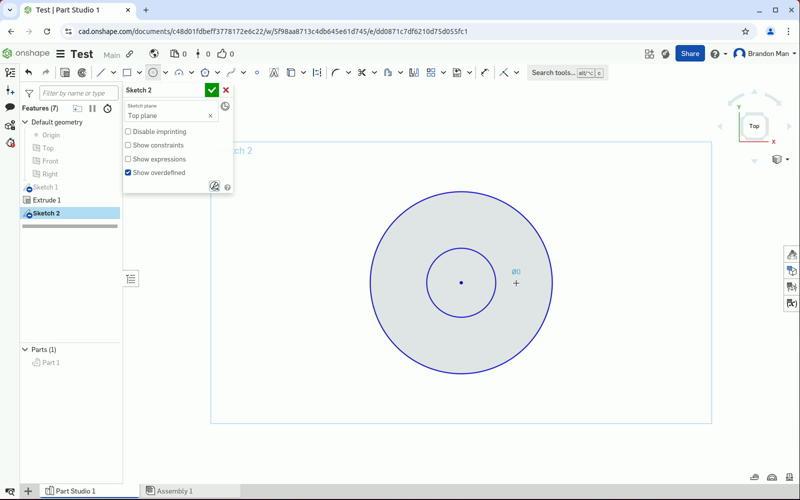
mouse_move(520, 282)
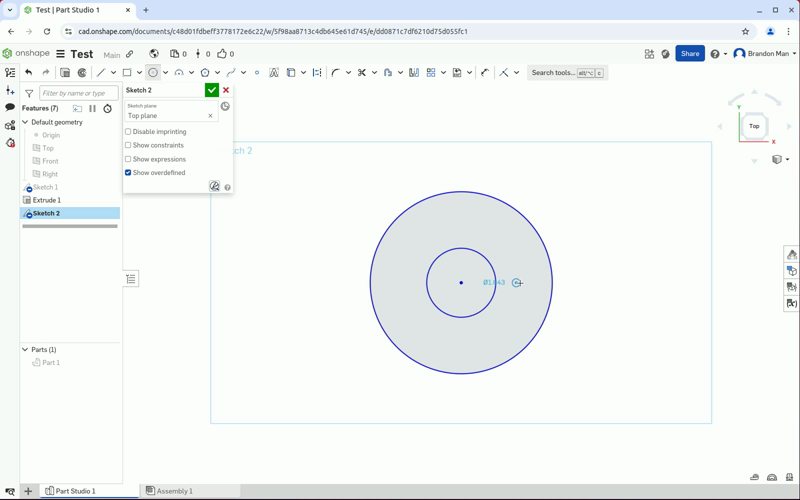
click(520, 282)
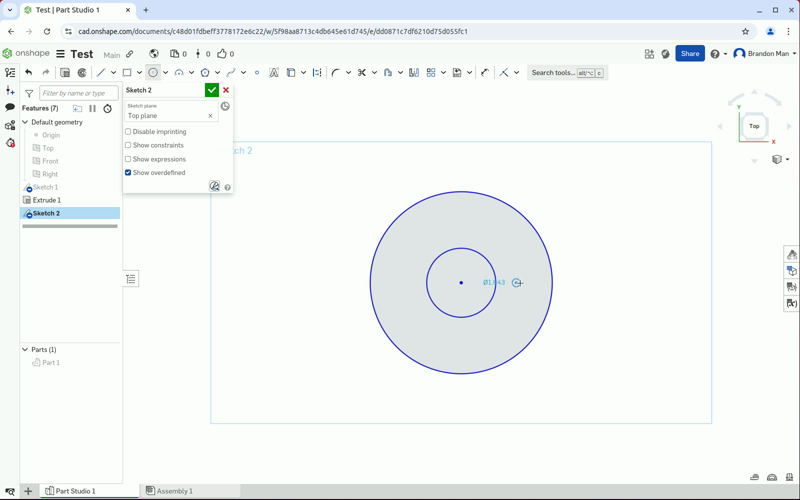
key(esc)
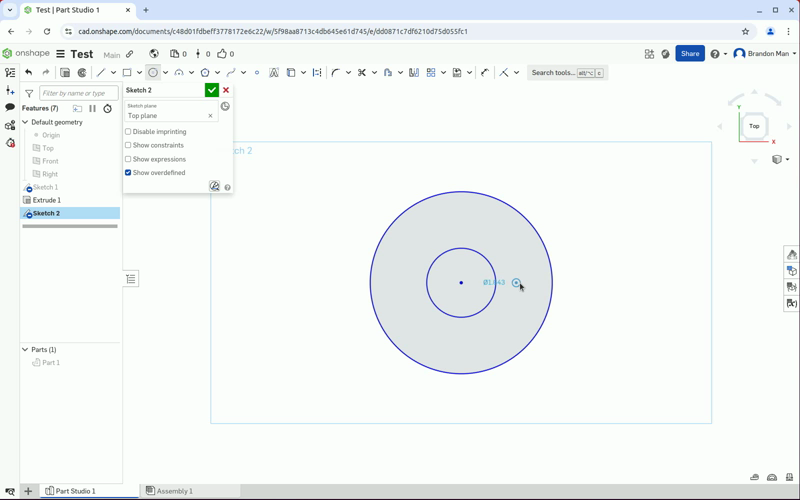
mouse_move(460, 351)
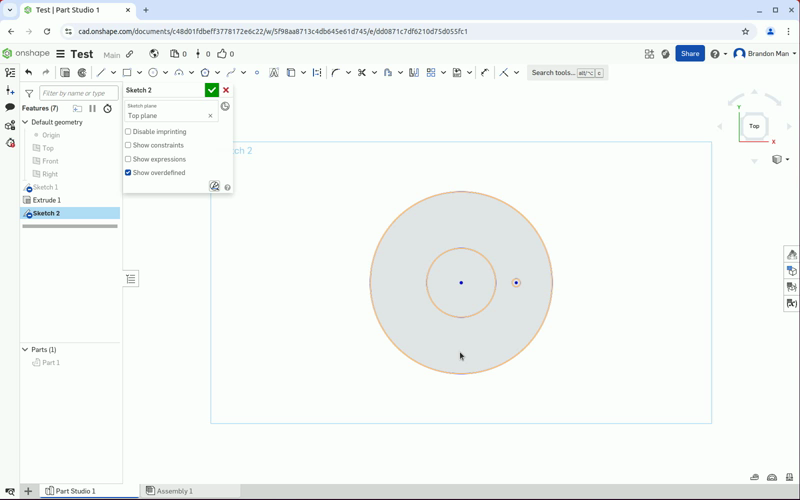
click(460, 351)
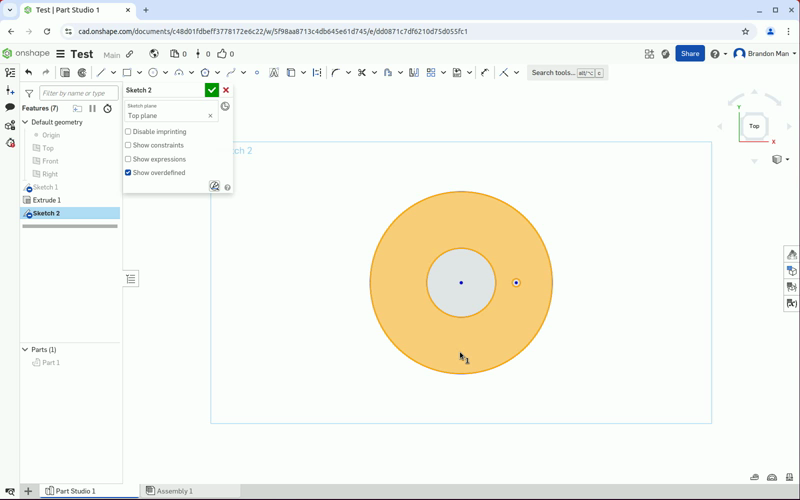
mouse_move(73, 352)
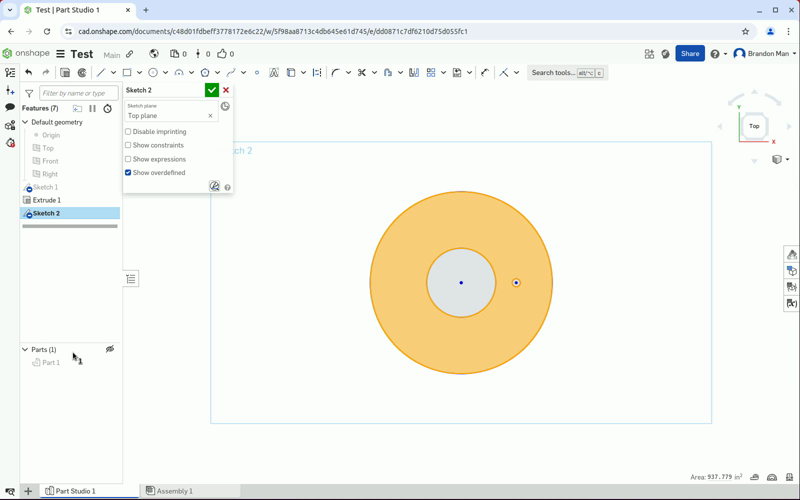
key(shift+y)
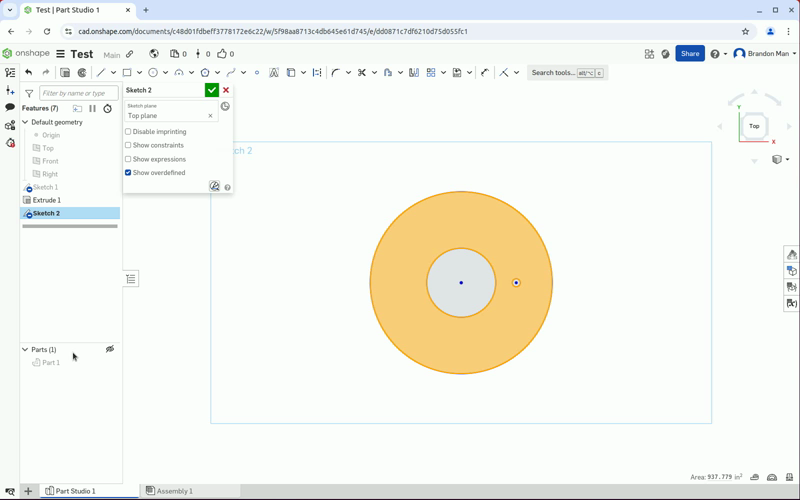
key(shift+e)
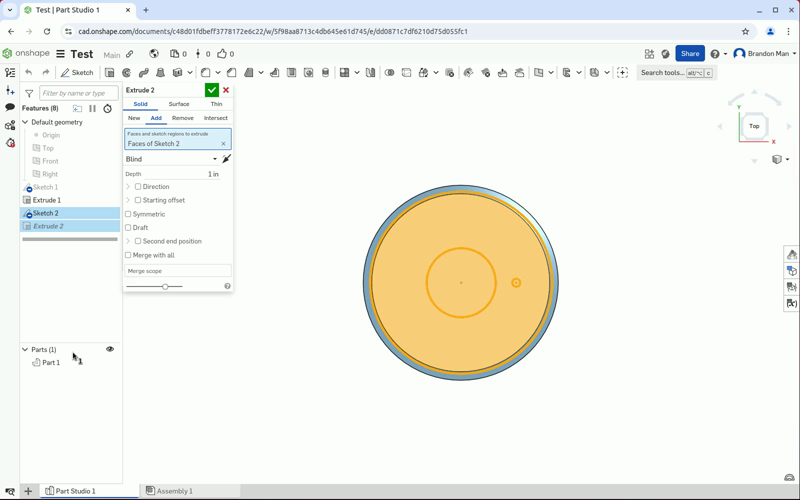
mouse_move(143, 106)
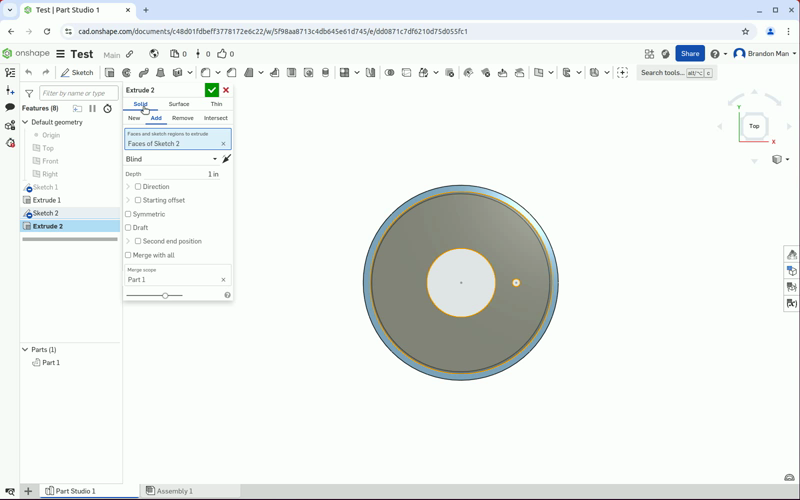
click(143, 106)
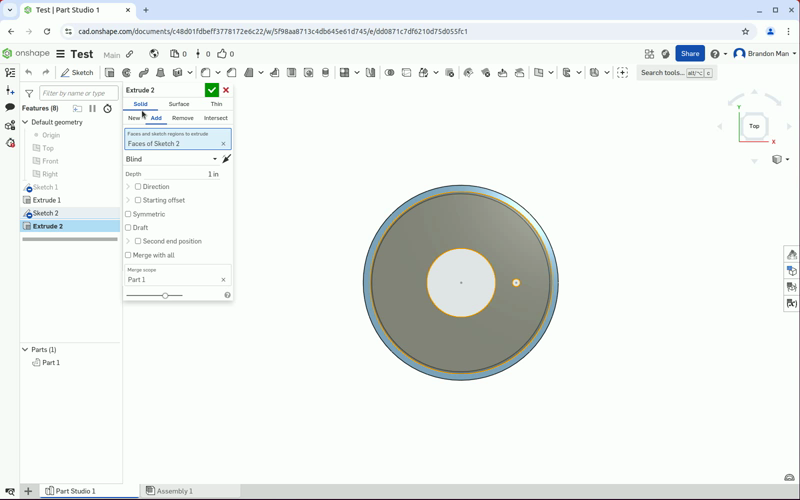
mouse_move(137, 120)
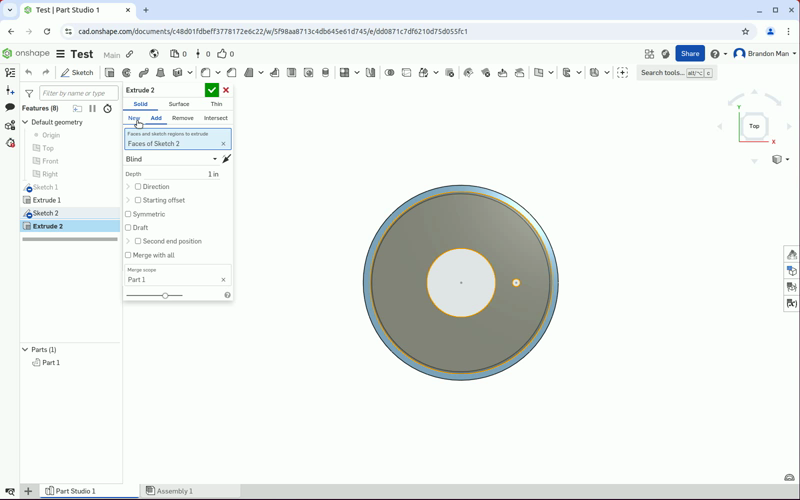
click(137, 120)
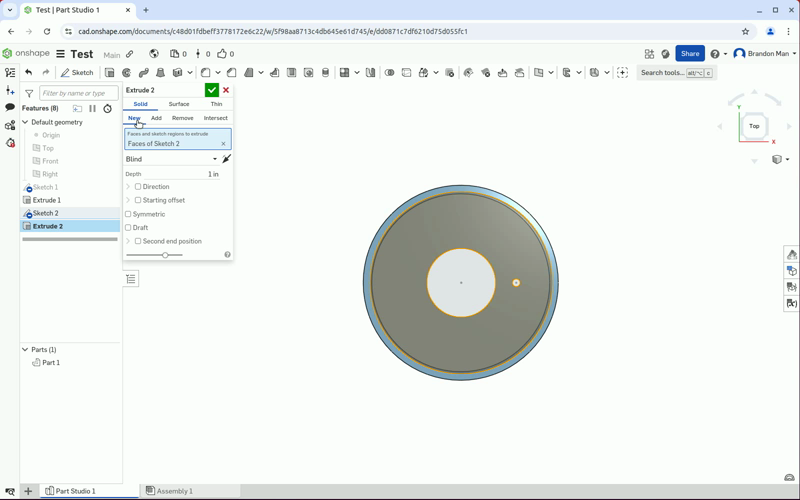
key(tab, 4)
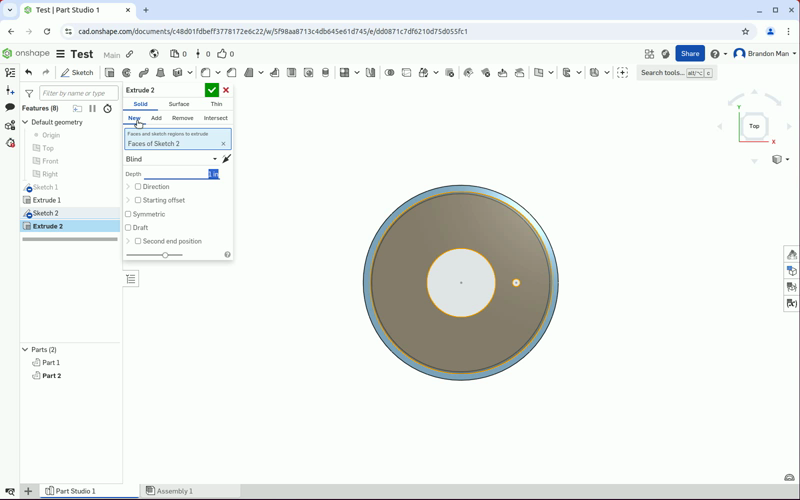
text(23.108)
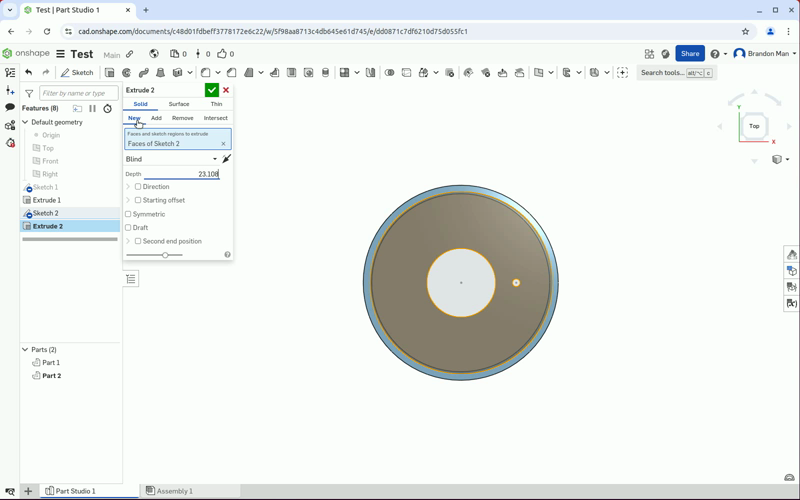
key(enter)
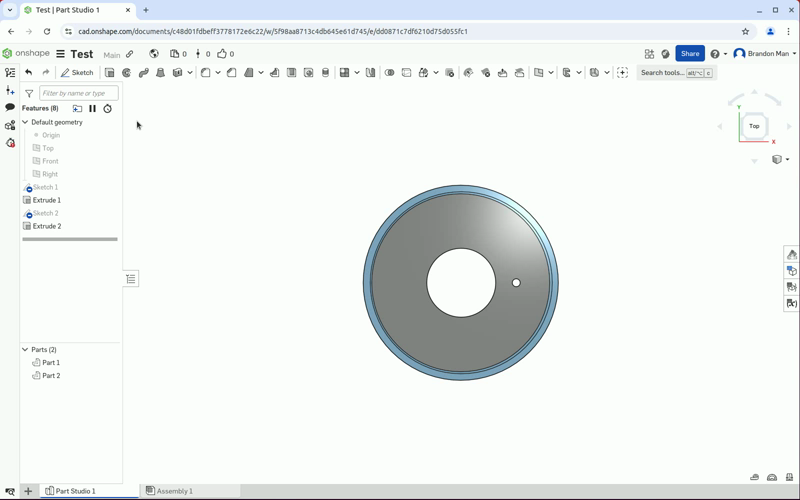
key(shift+h)
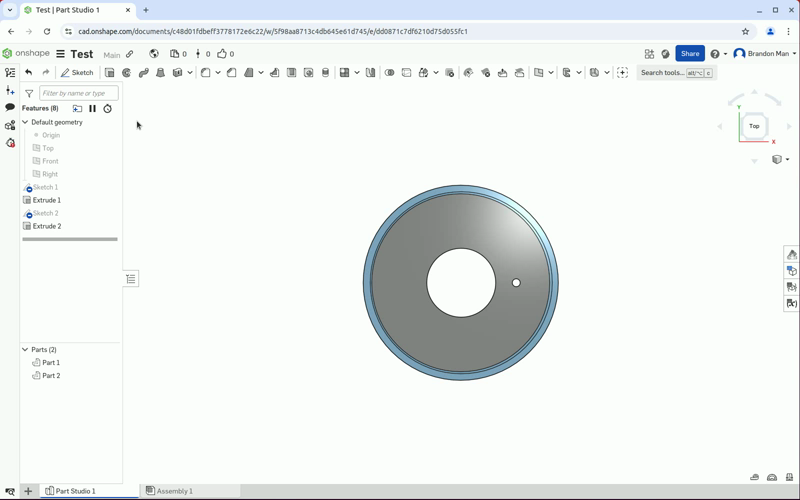
key(shift+h)
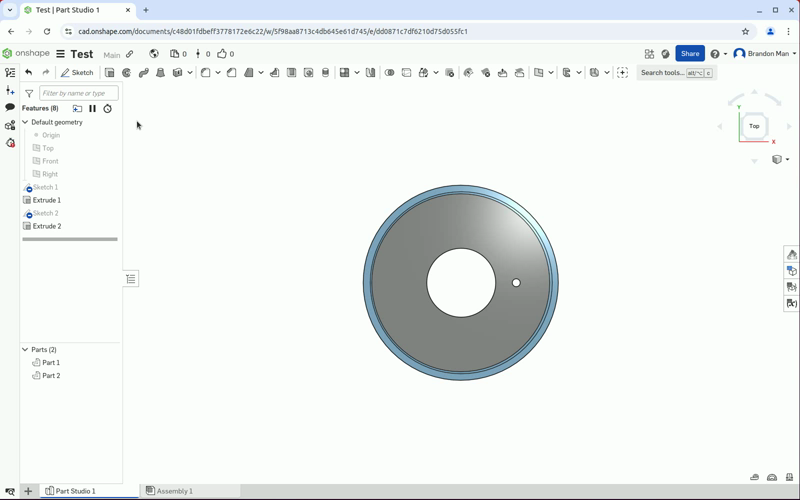
mouse_move(73, 189)
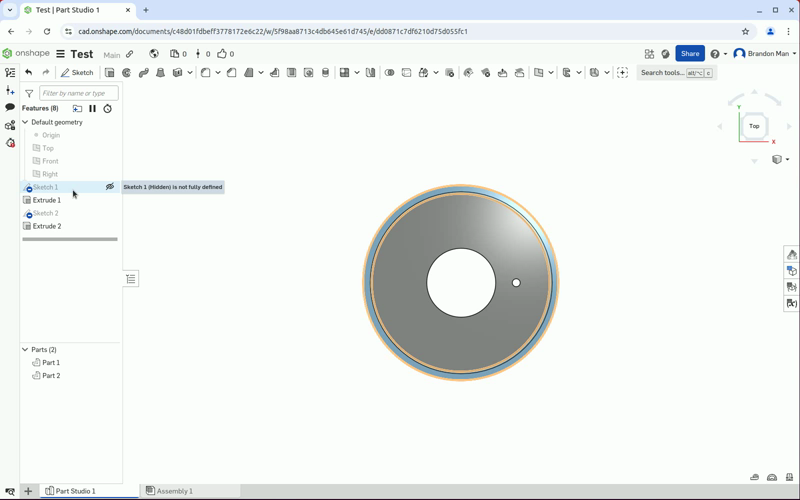
click(73, 189)
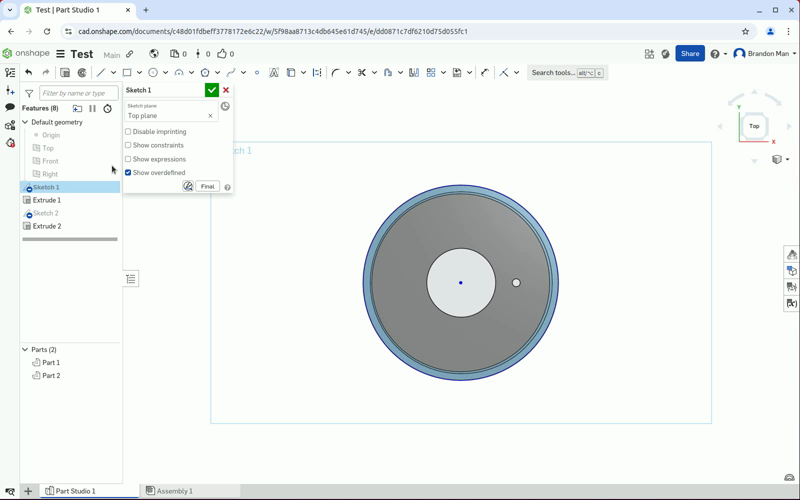
mouse_move(229, 92)
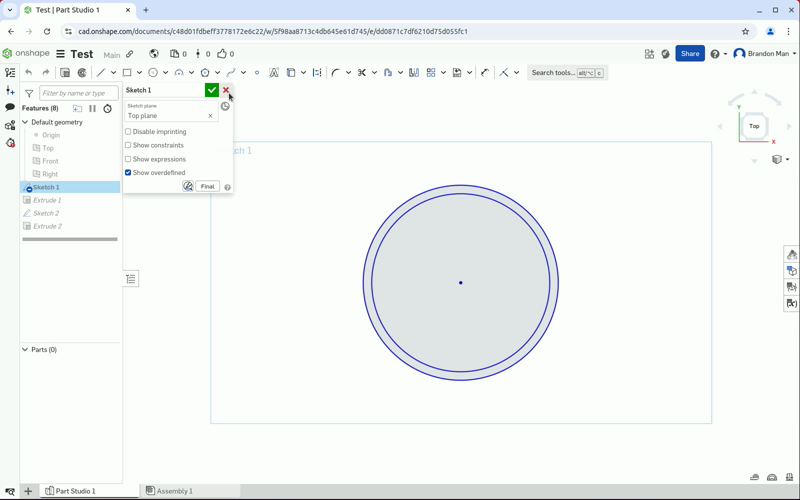
click(229, 92)
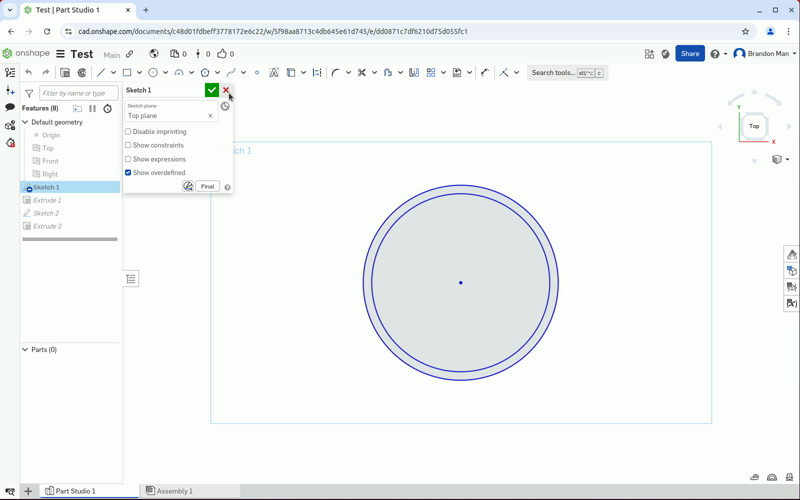
key(shift+s)
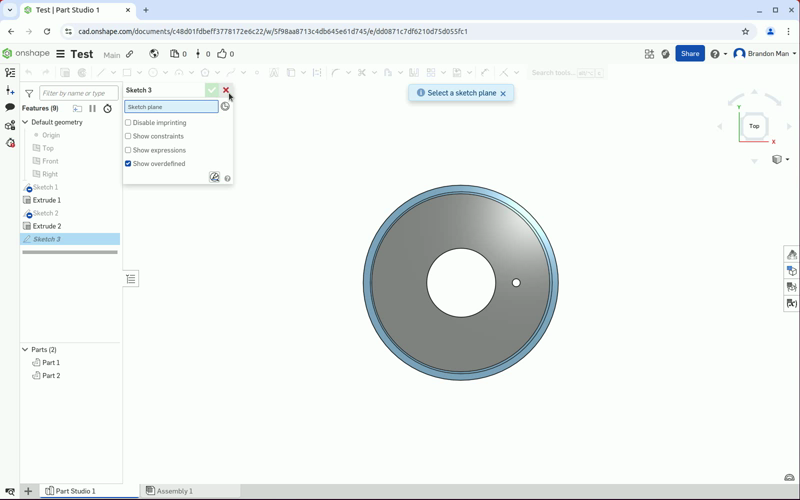
mouse_move(73, 150)
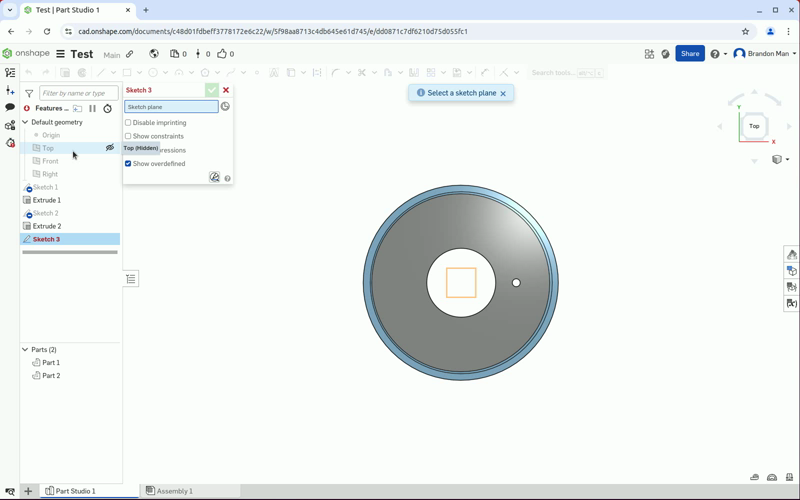
click(73, 150)
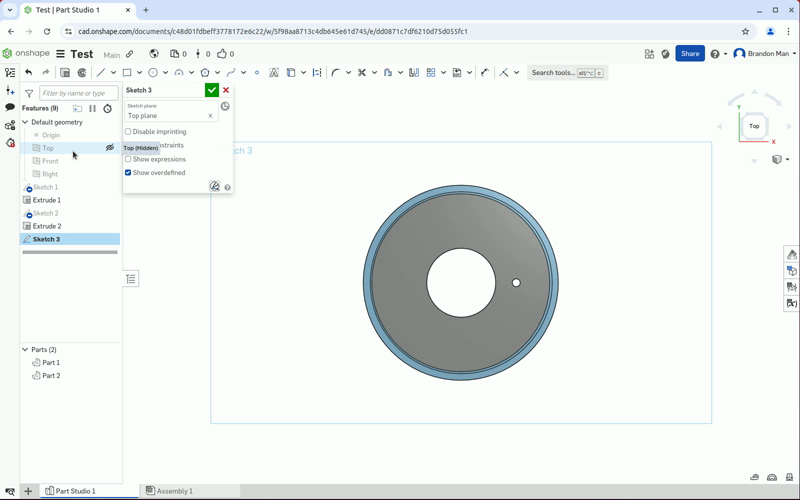
mouse_move(73, 352)
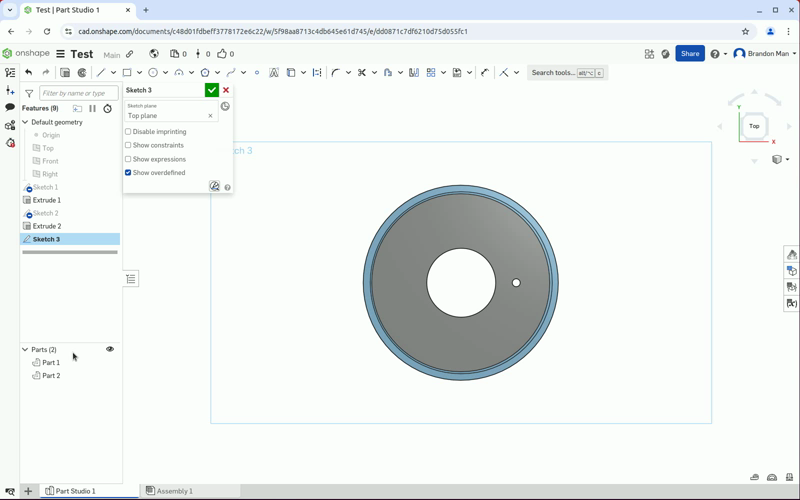
key(y)
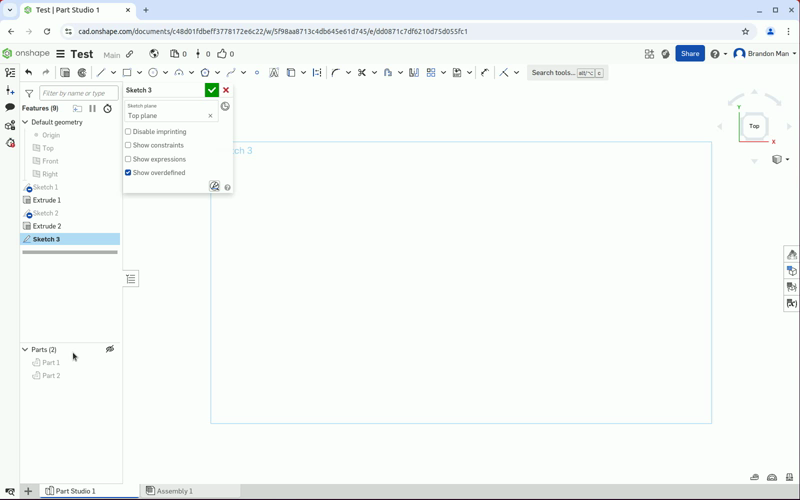
key(c)
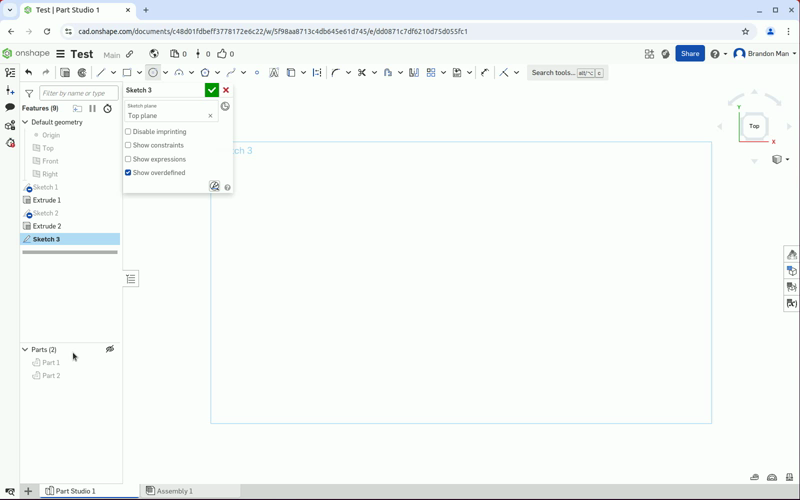
key_down(shift)
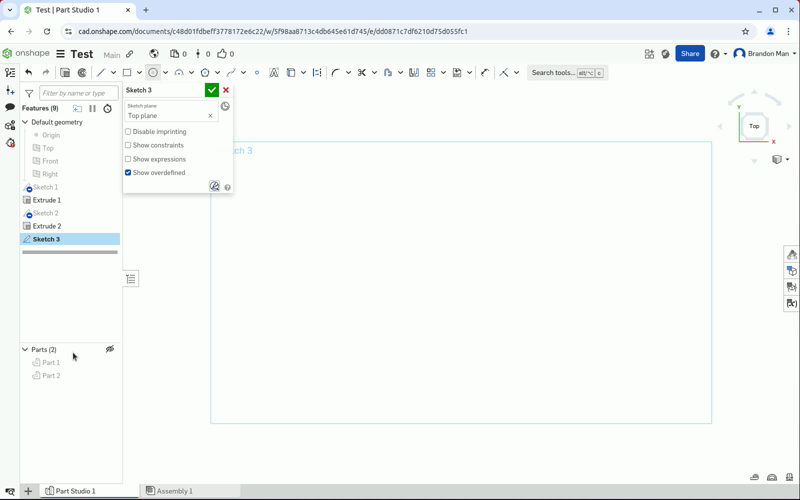
mouse_move(461, 282)
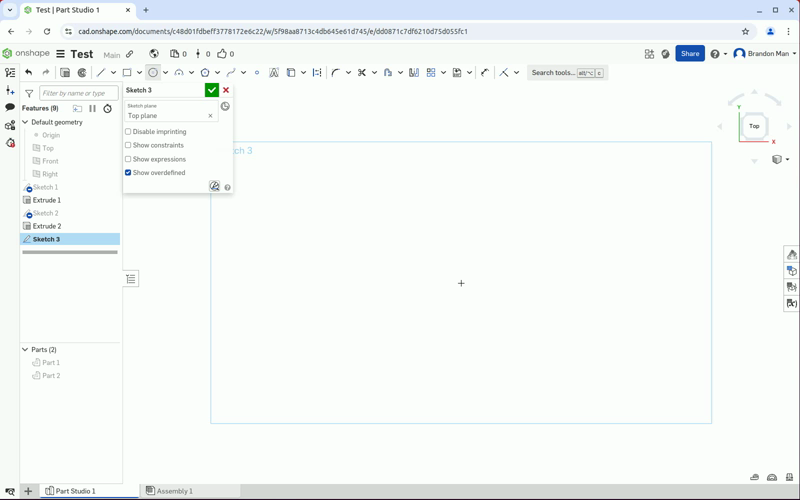
click(461, 282)
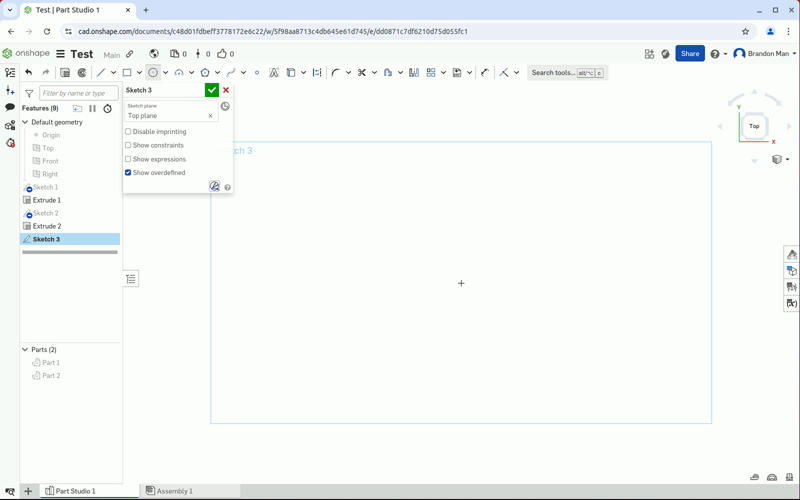
key_up(shift)
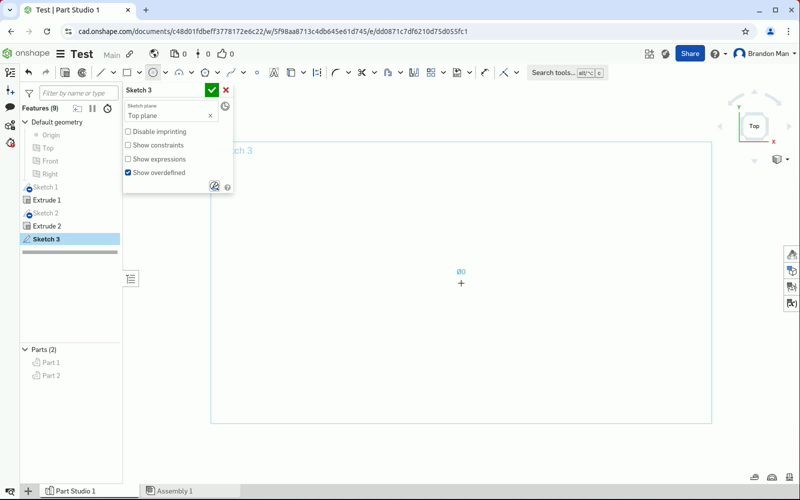
mouse_move(495, 282)
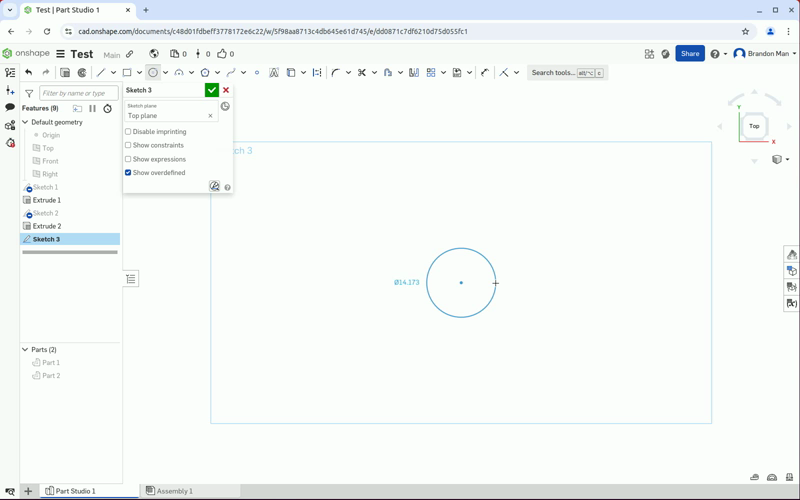
click(495, 282)
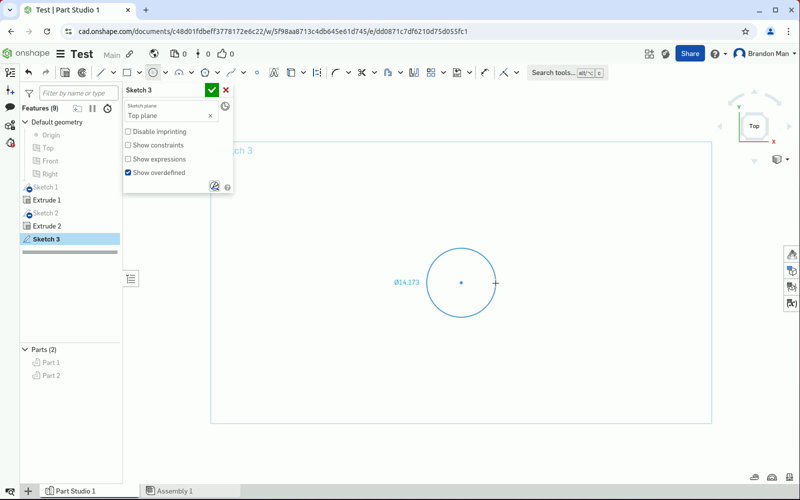
key(esc)
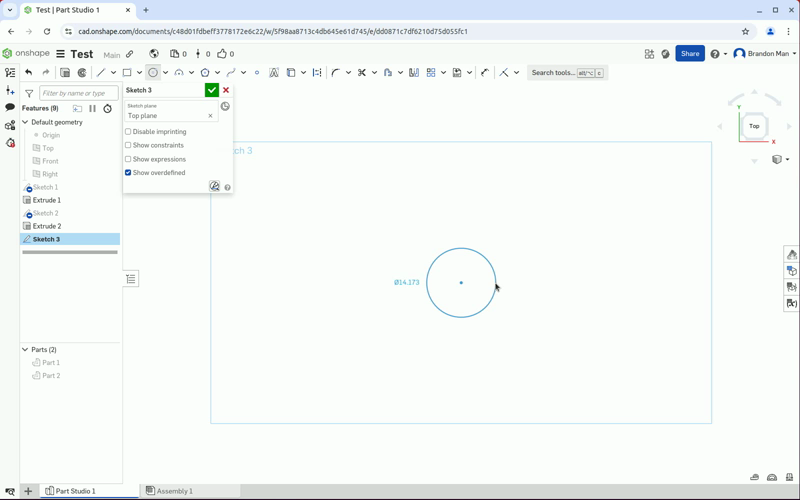
key(c)
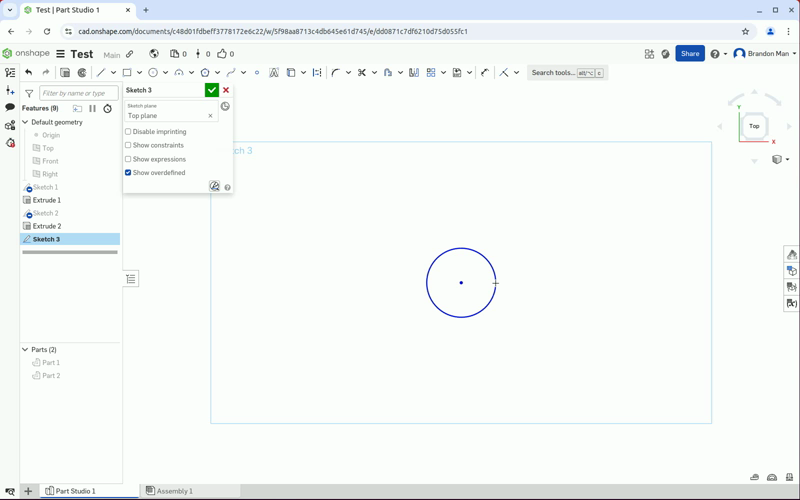
key_down(shift)
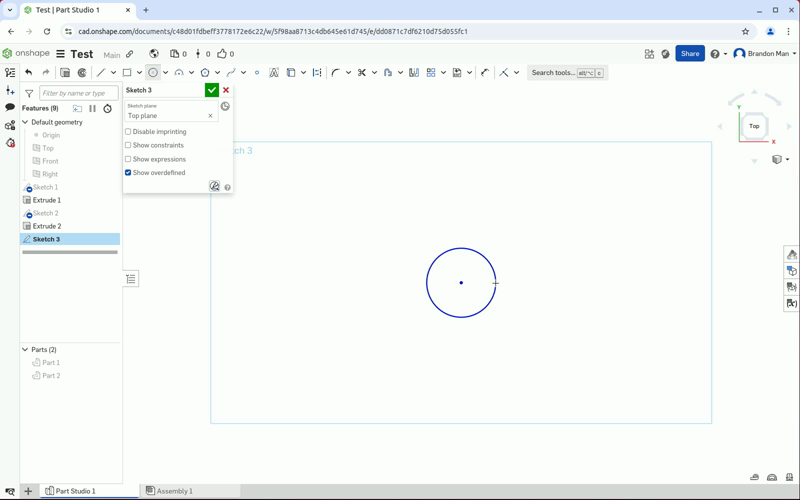
mouse_move(461, 282)
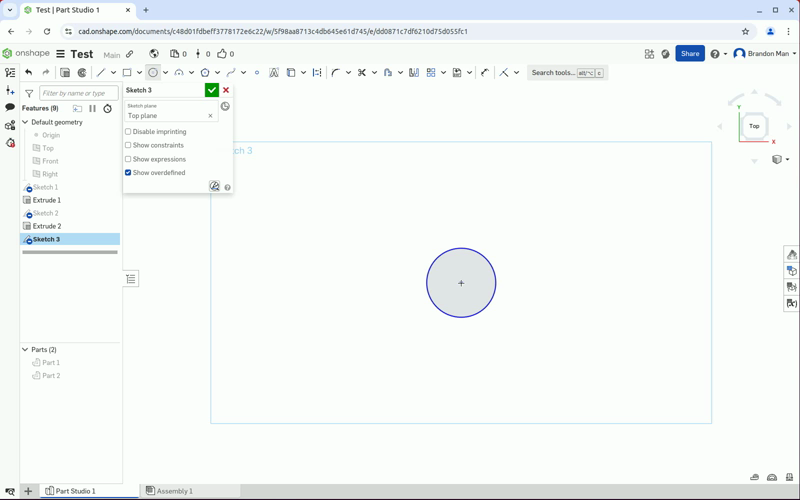
click(461, 282)
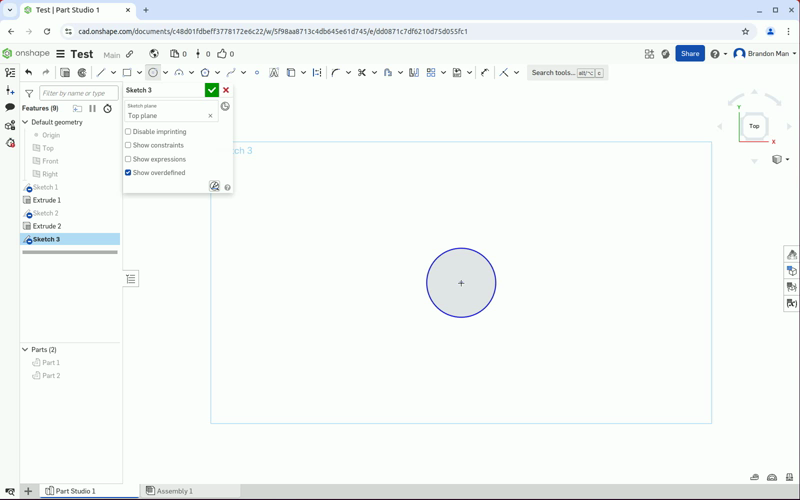
key_up(shift)
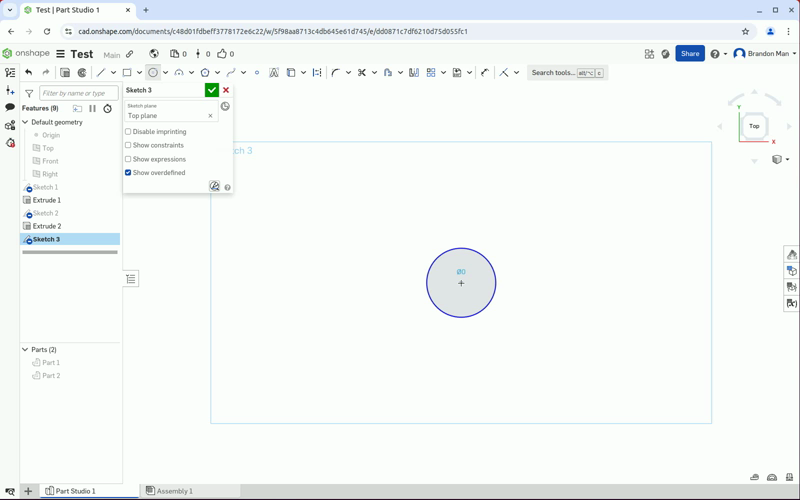
mouse_move(478, 282)
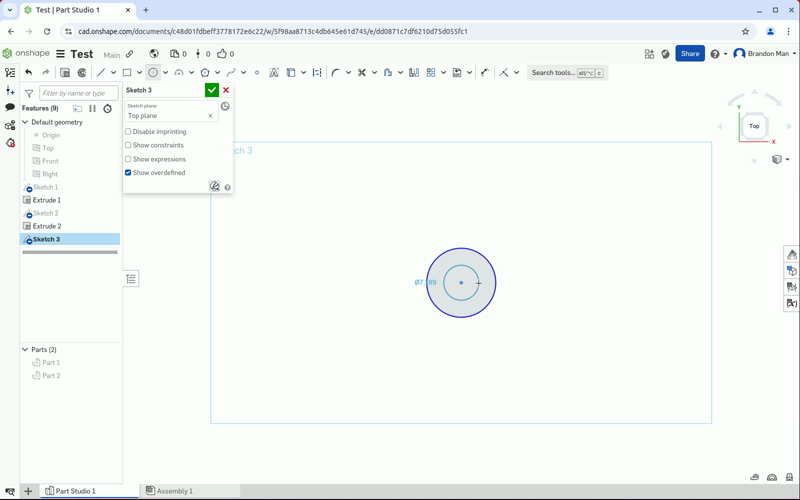
click(478, 282)
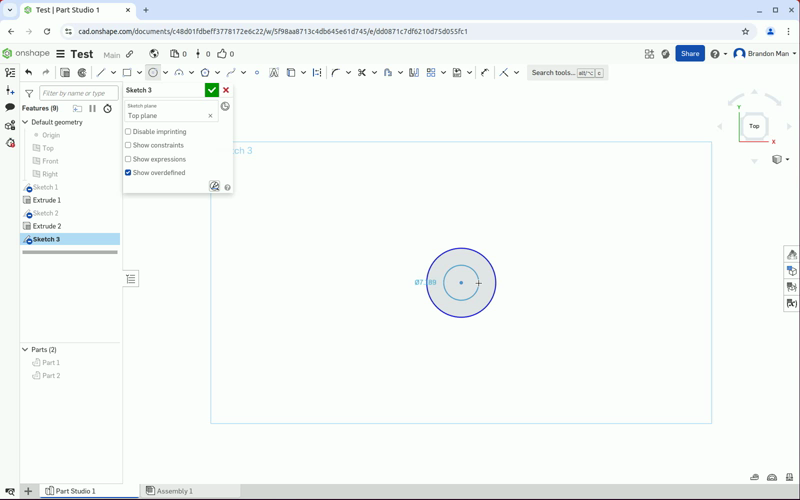
key(esc)
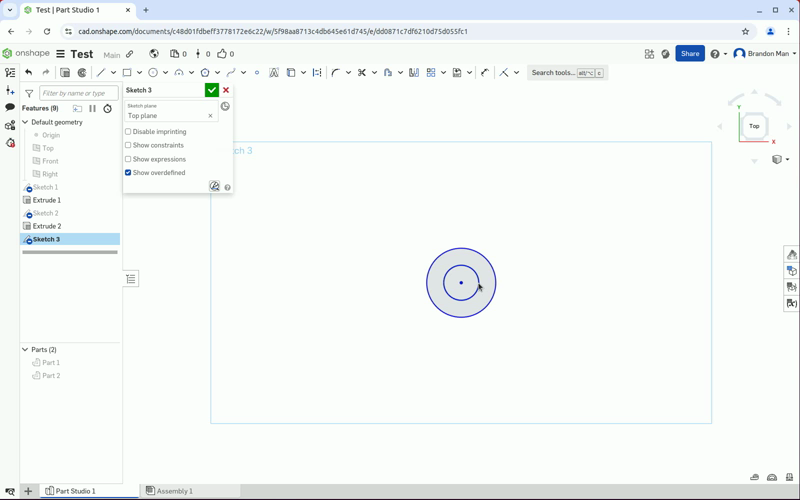
mouse_move(440, 297)
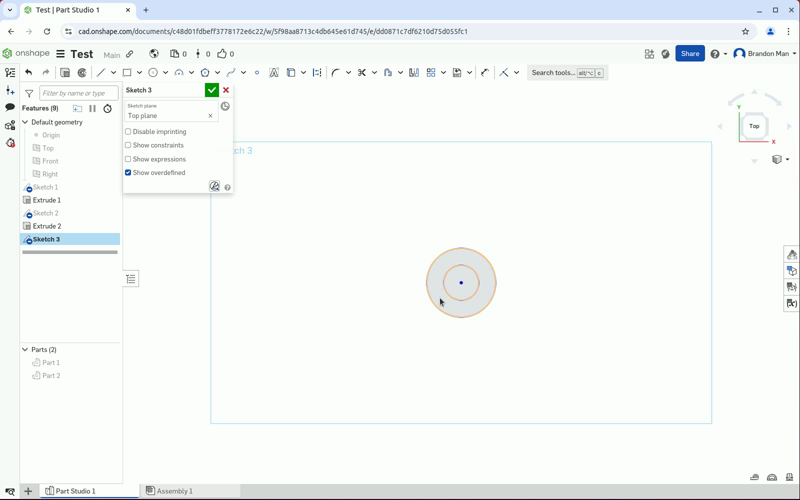
click(440, 297)
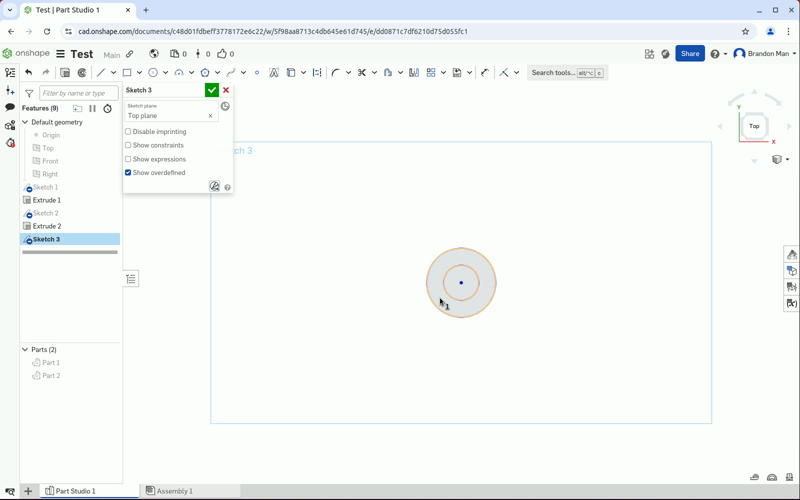
mouse_move(73, 352)
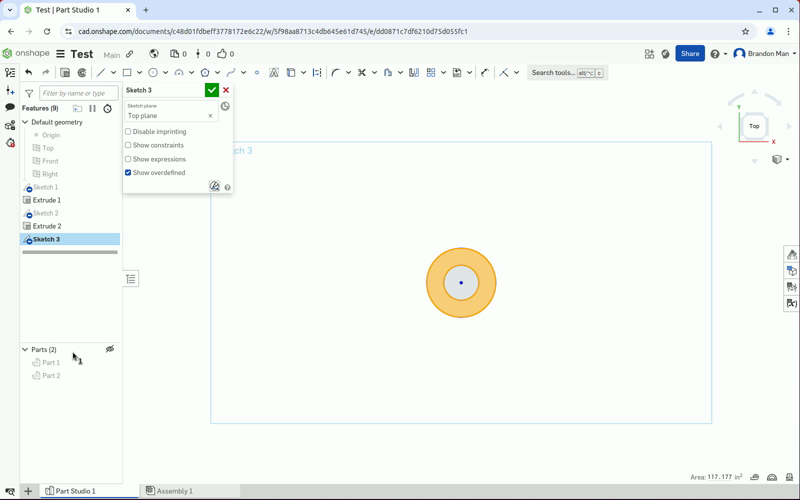
key(shift+y)
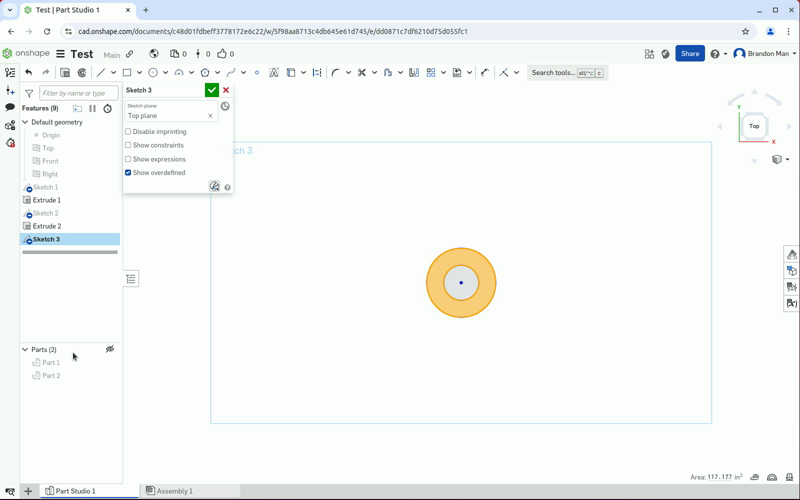
key(shift+e)
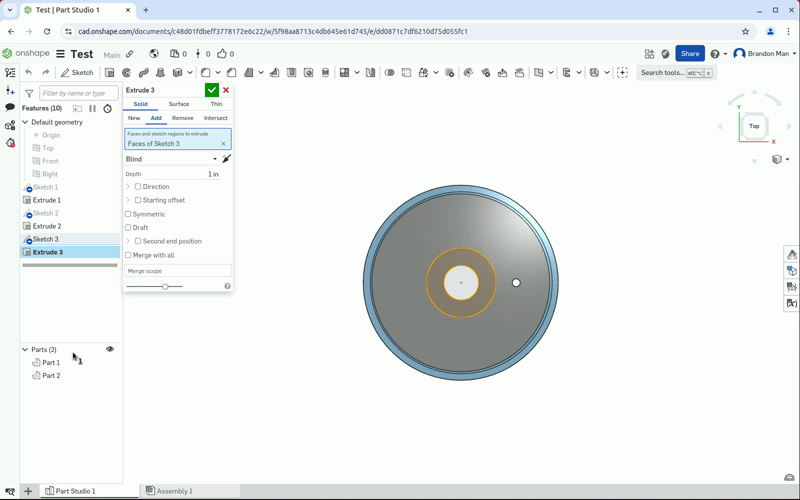
mouse_move(143, 106)
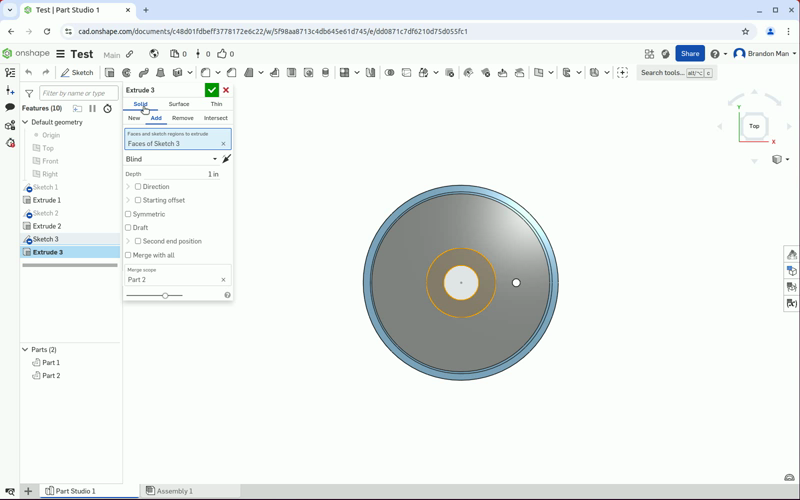
click(143, 106)
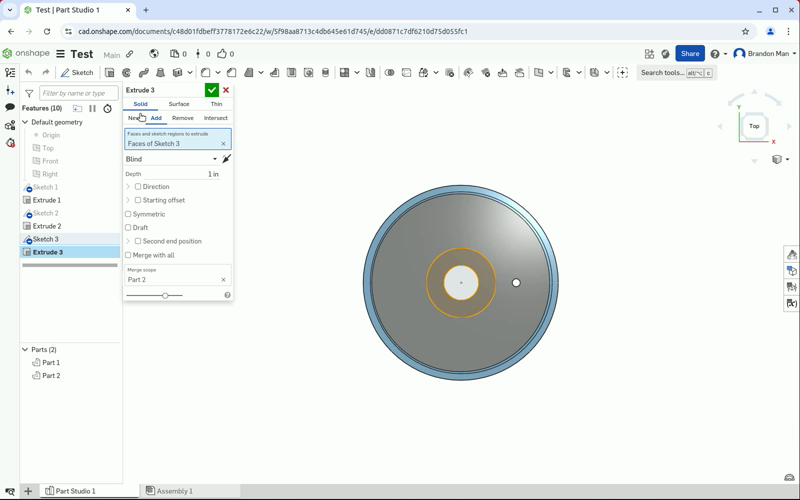
mouse_move(137, 120)
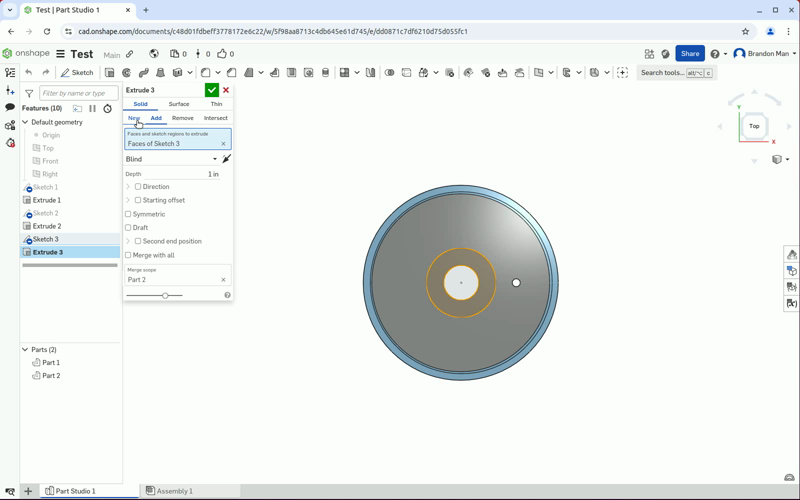
click(137, 120)
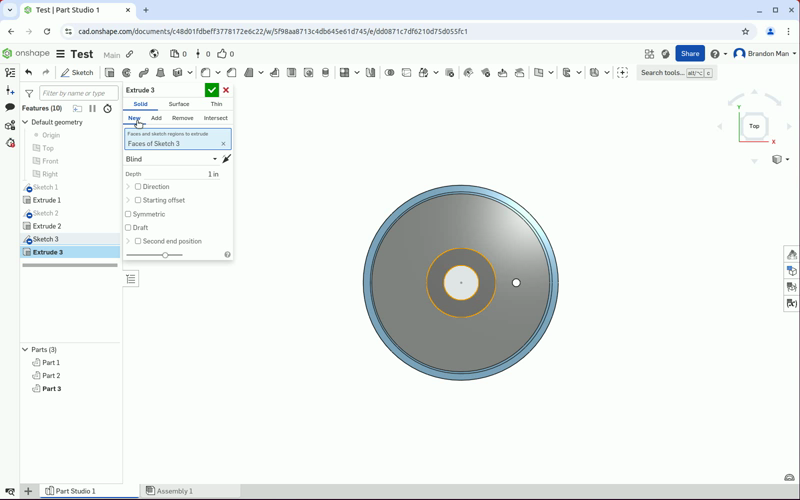
key(tab, 4)
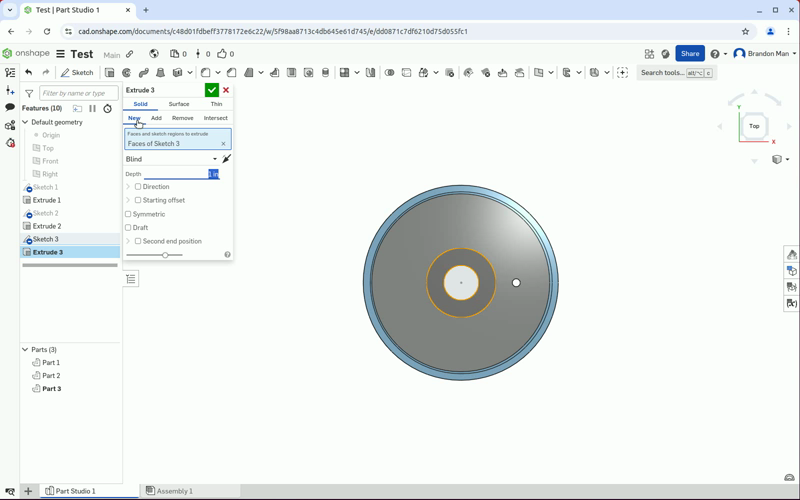
text(23.108)
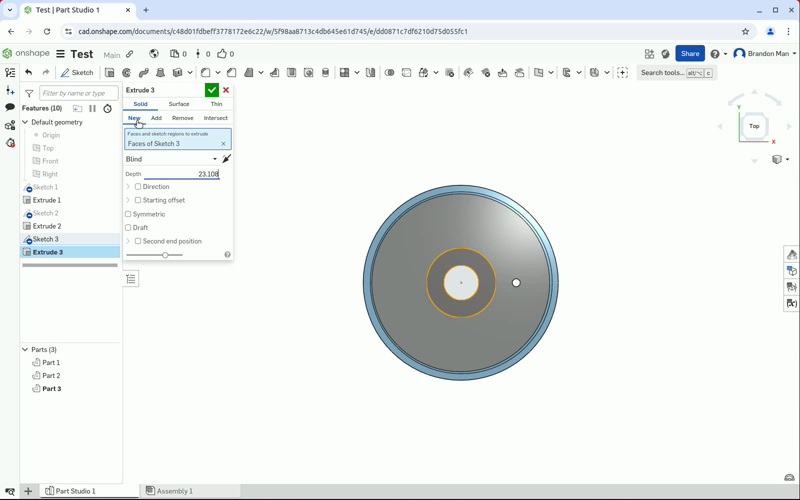
key(enter)
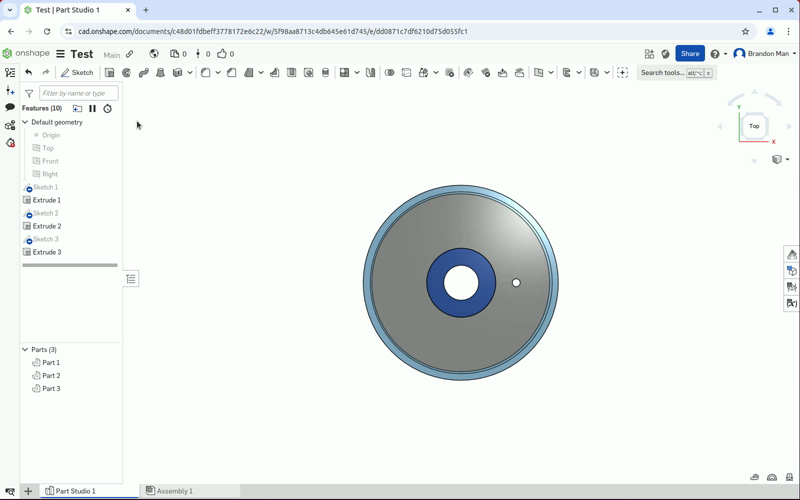
key(shift+h)
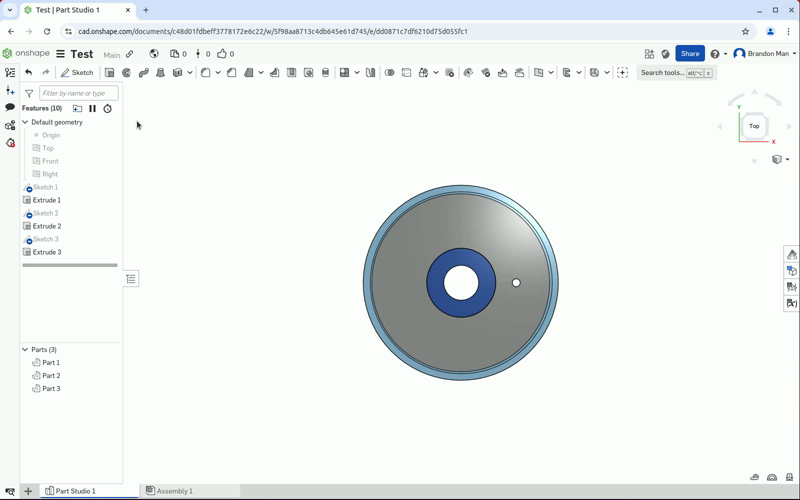
key(shift+h)
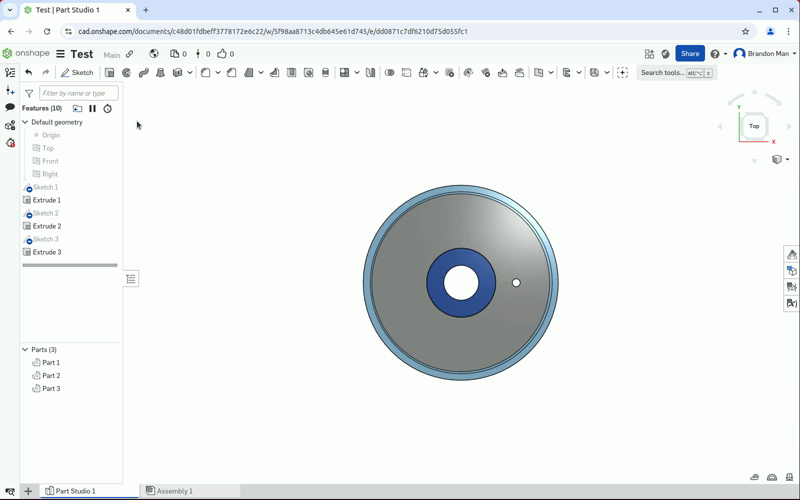
mouse_move(73, 189)
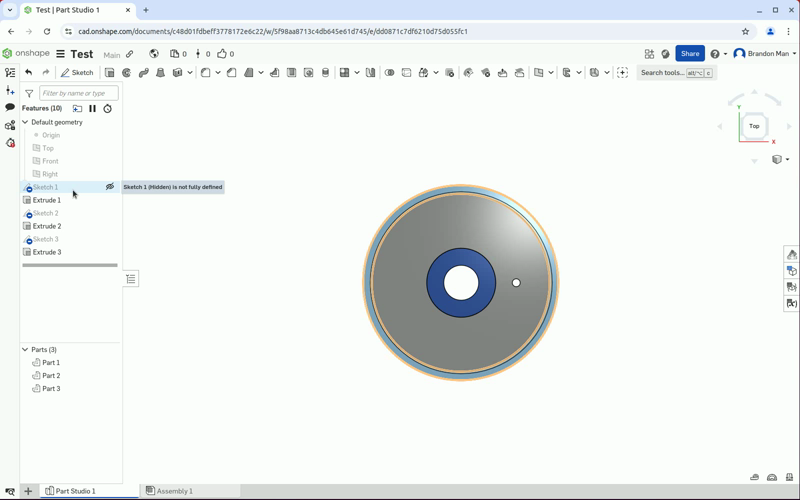
click(73, 189)
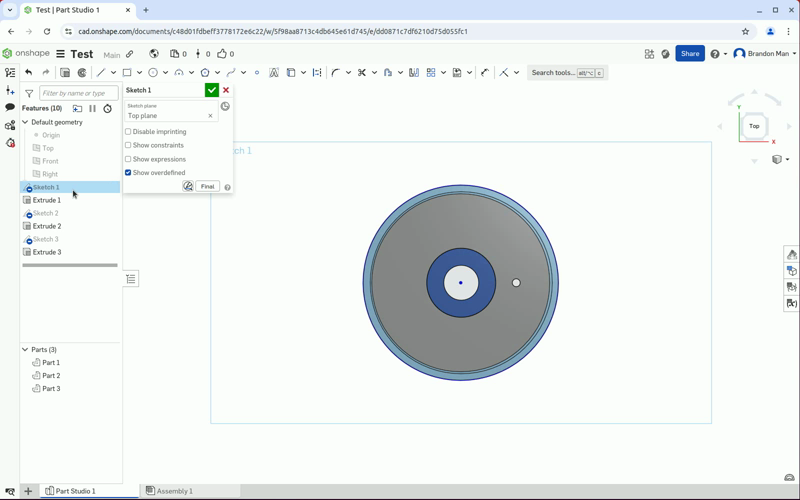
mouse_move(229, 92)
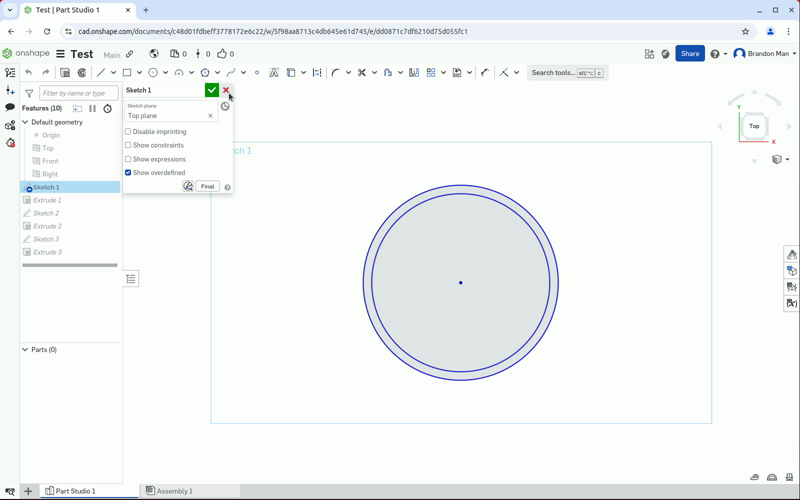
click(229, 92)
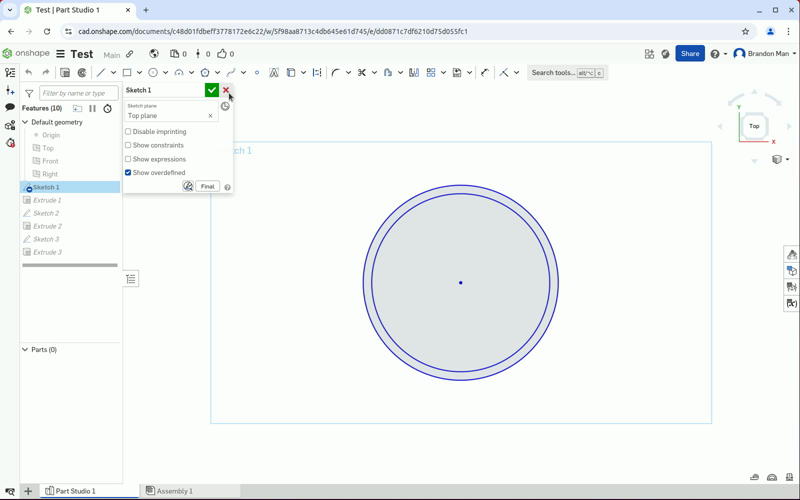
key(shift+s)
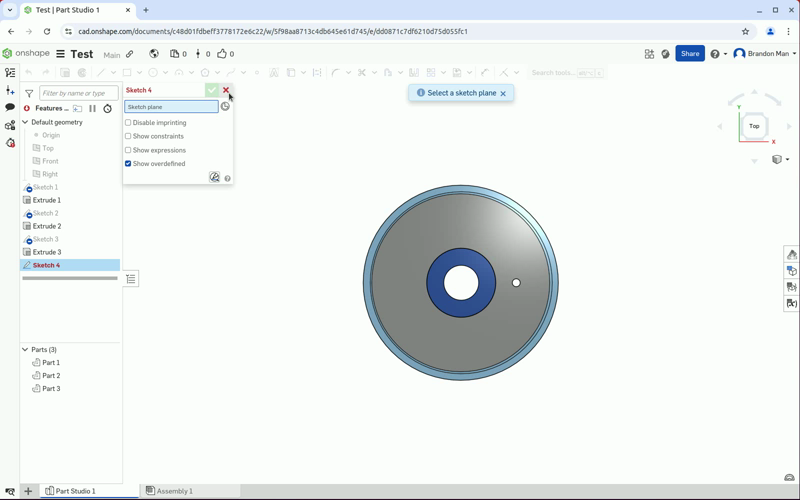
mouse_move(73, 150)
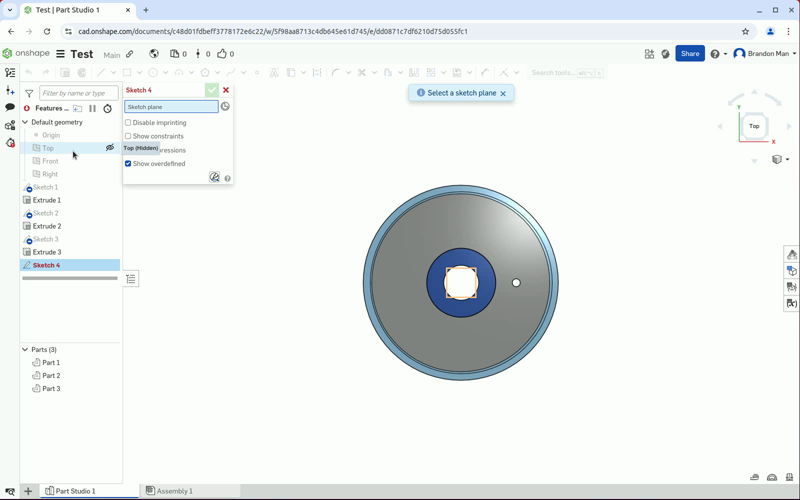
click(73, 150)
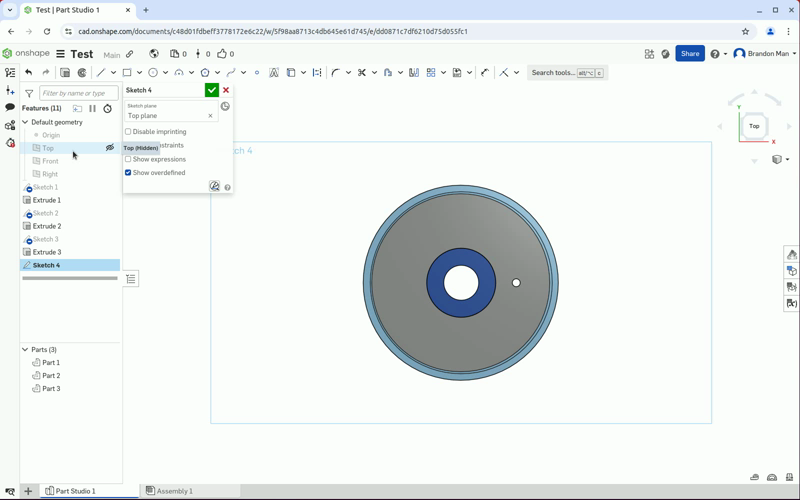
mouse_move(73, 352)
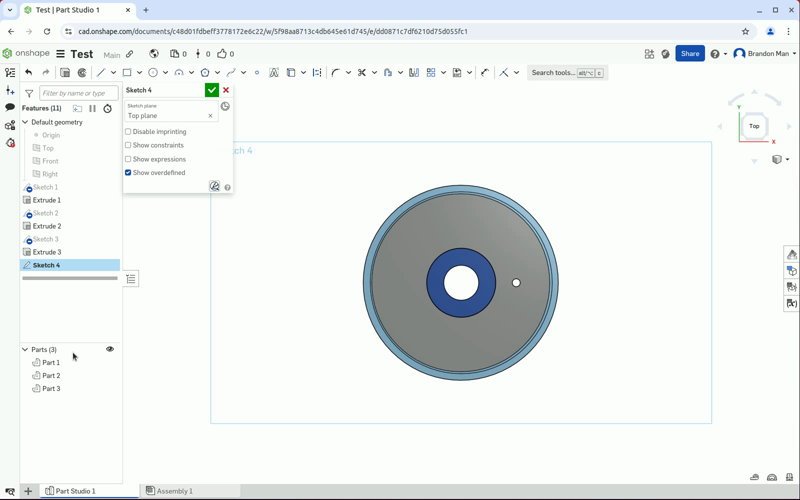
key(y)
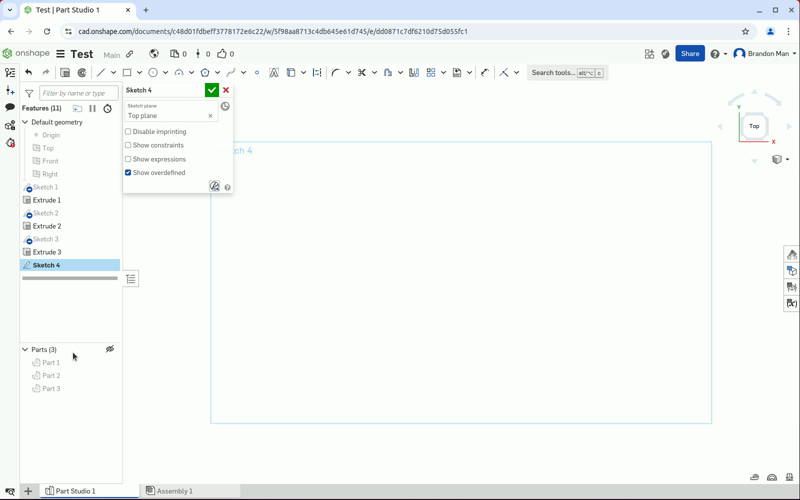
key(c)
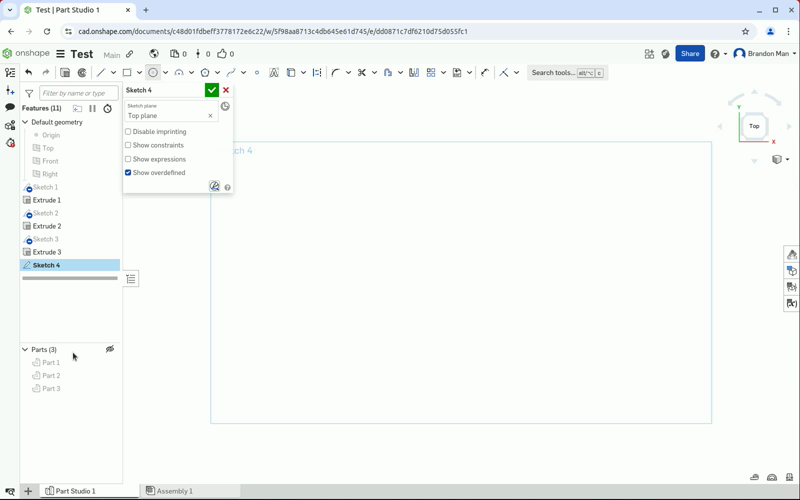
key_down(shift)
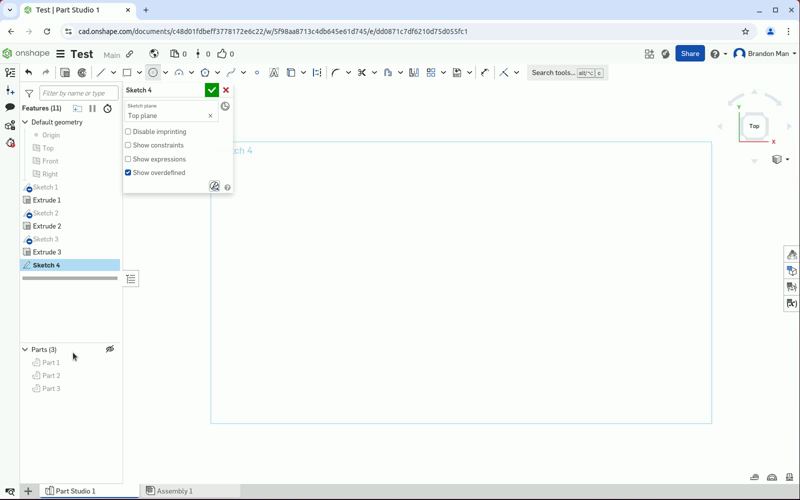
mouse_move(461, 282)
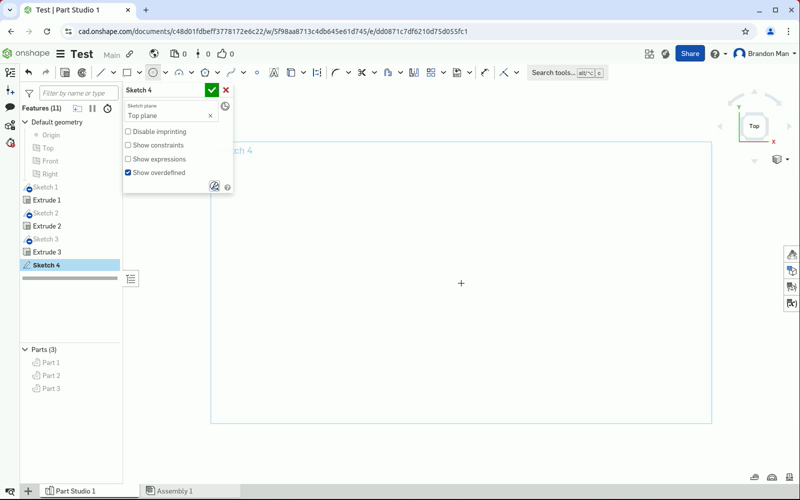
click(461, 282)
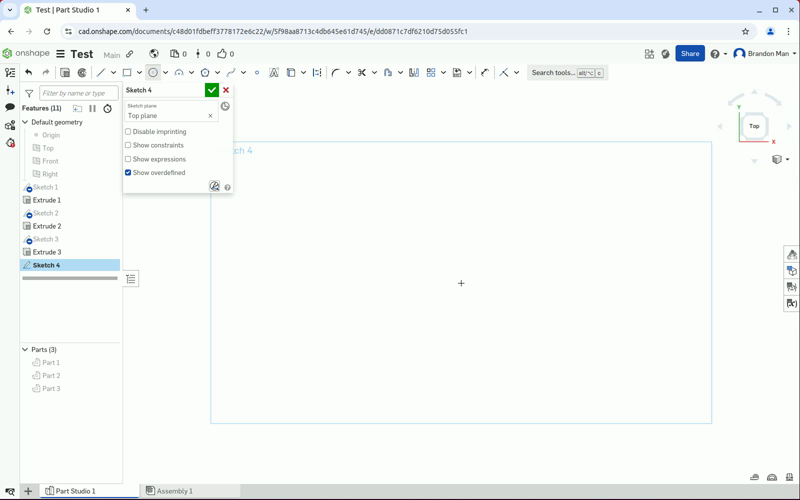
key_up(shift)
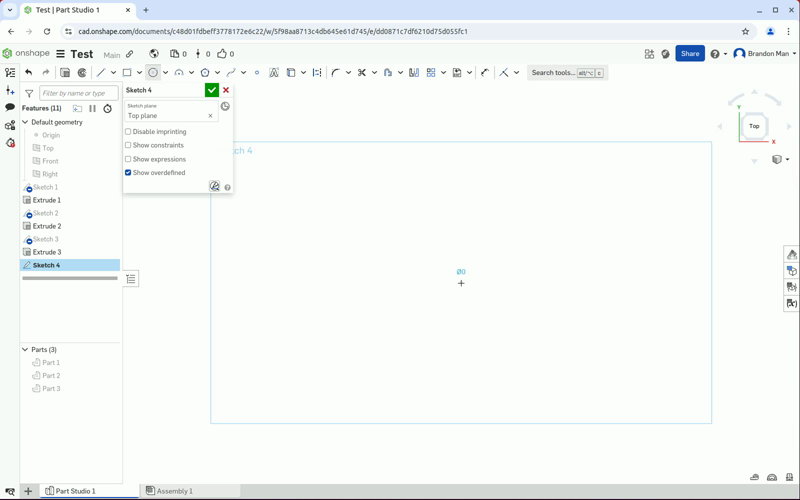
mouse_move(574, 282)
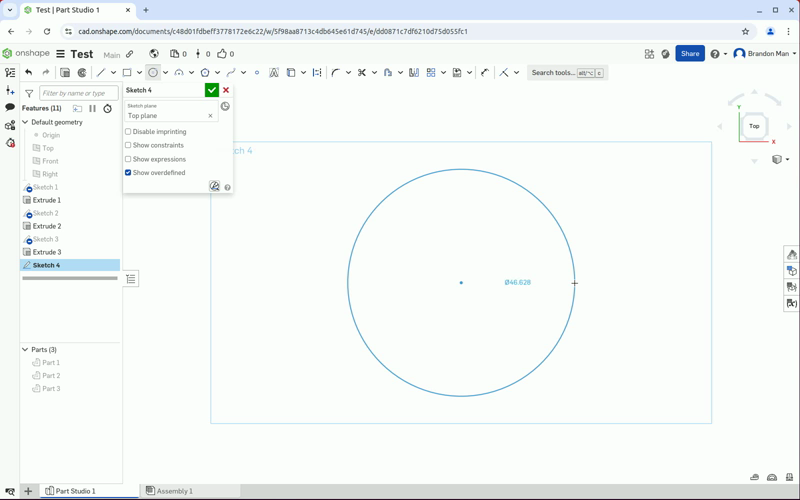
click(574, 282)
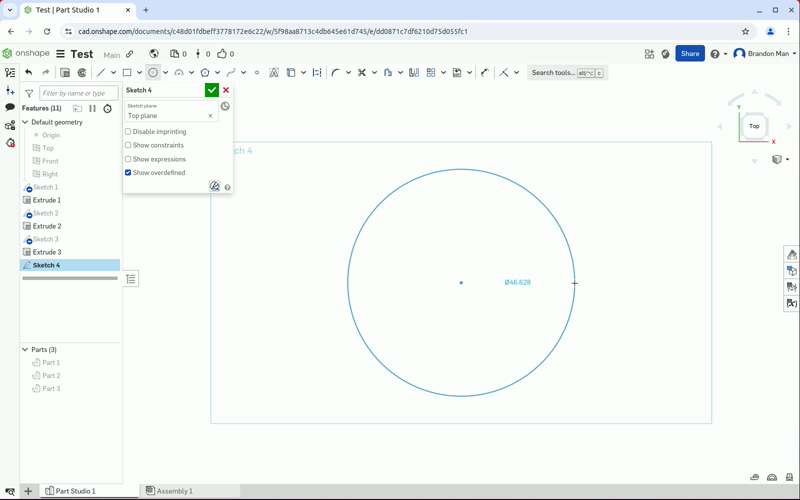
key(esc)
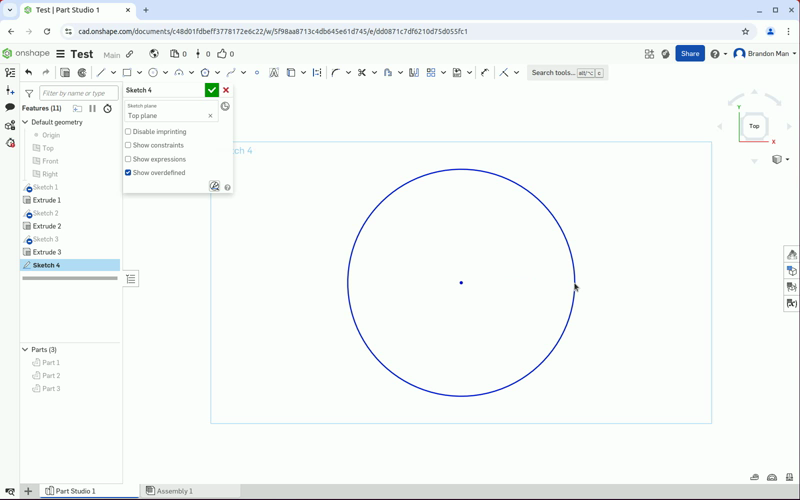
key(c)
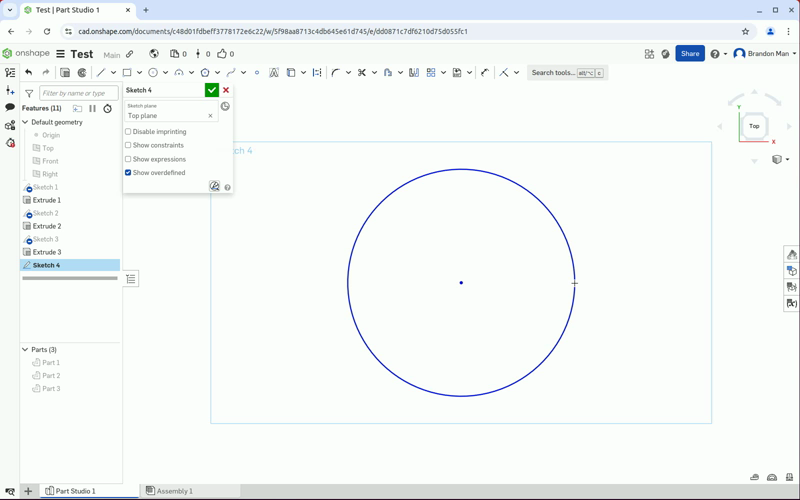
key_down(shift)
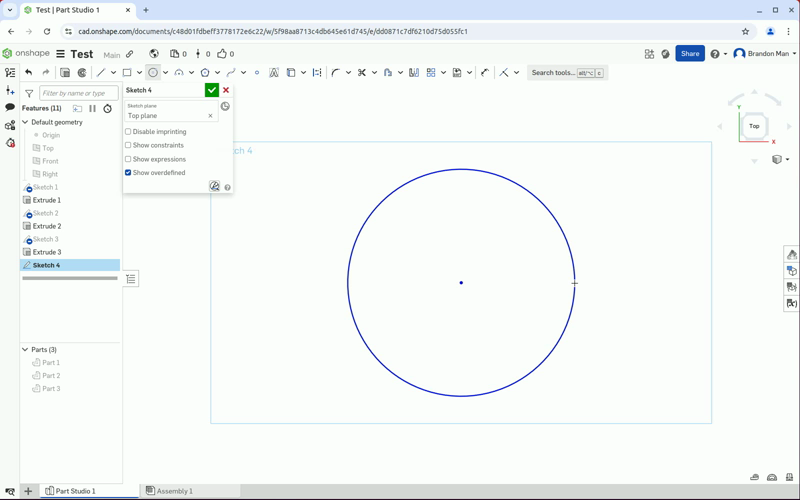
mouse_move(461, 282)
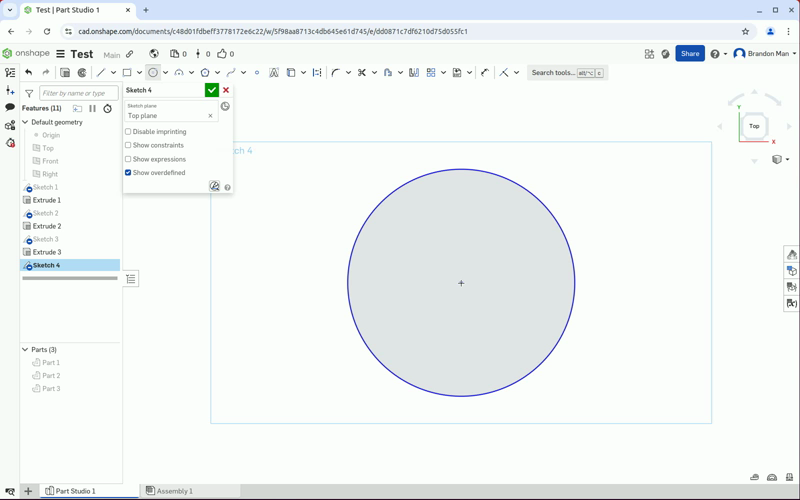
click(461, 282)
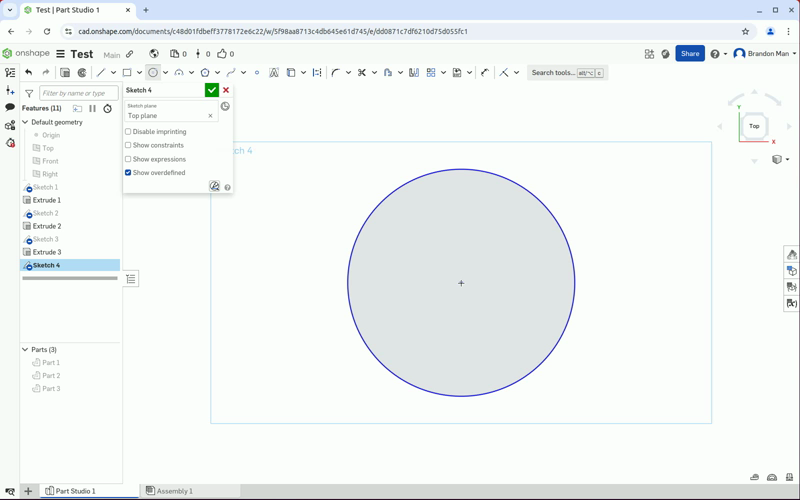
key_up(shift)
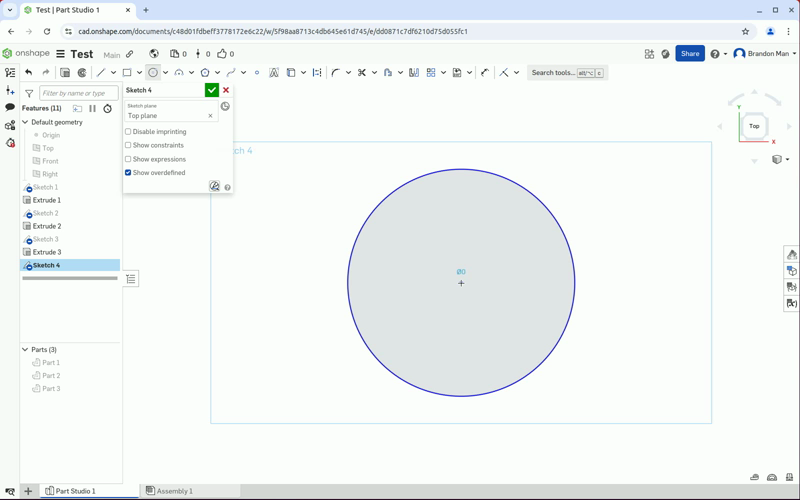
mouse_move(558, 282)
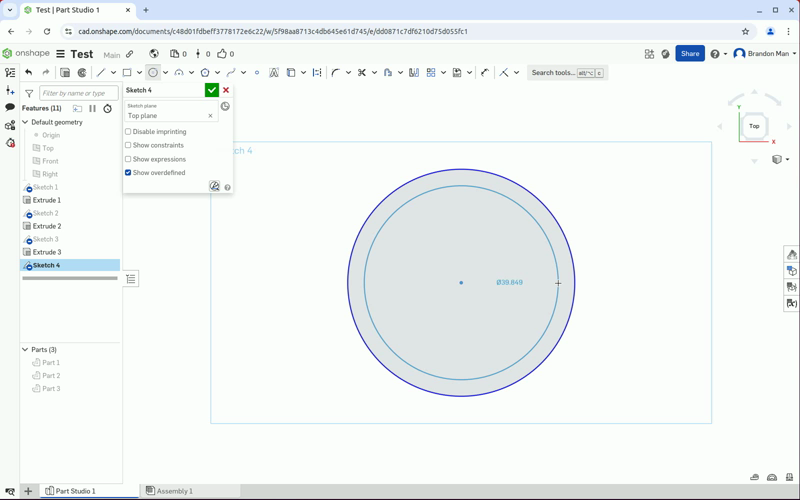
click(558, 282)
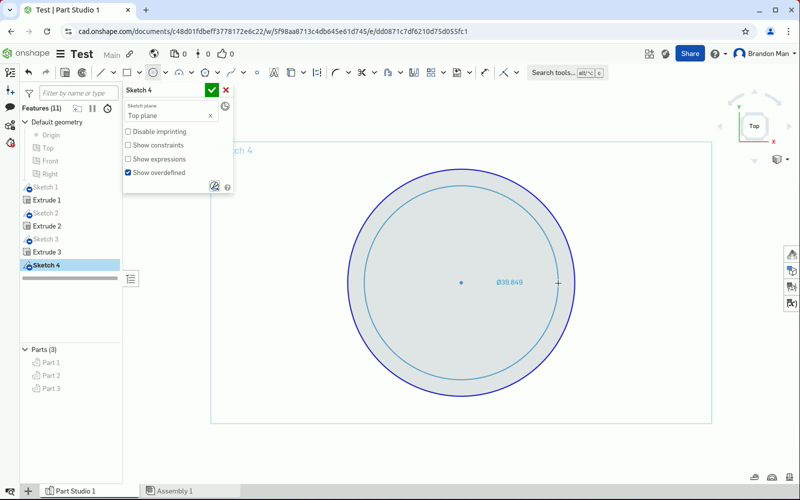
key(esc)
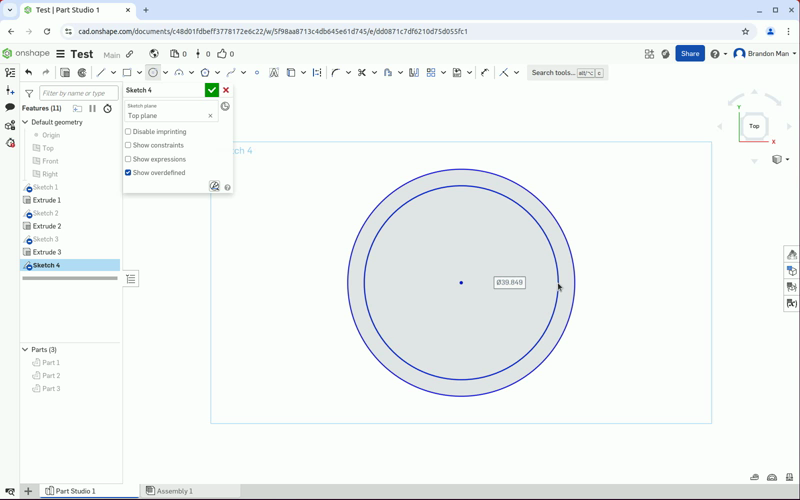
mouse_move(374, 222)
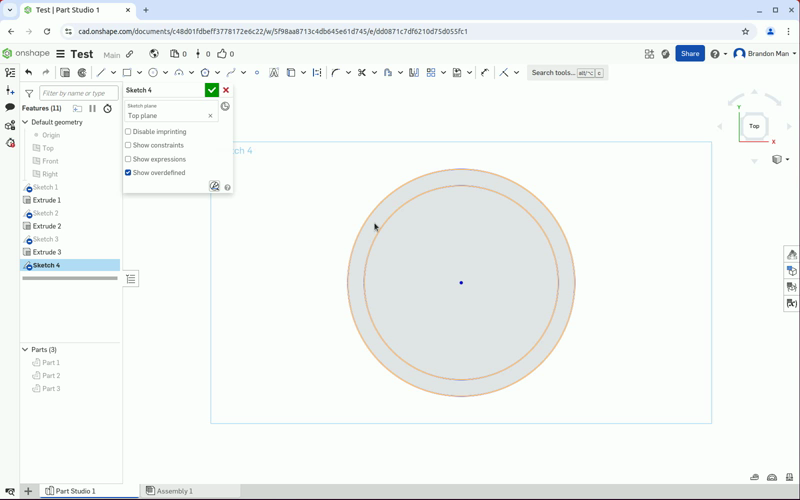
click(374, 222)
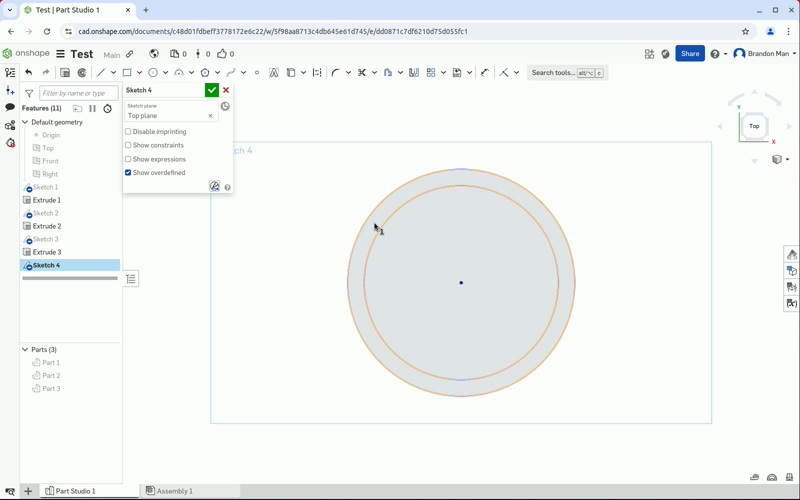
mouse_move(73, 352)
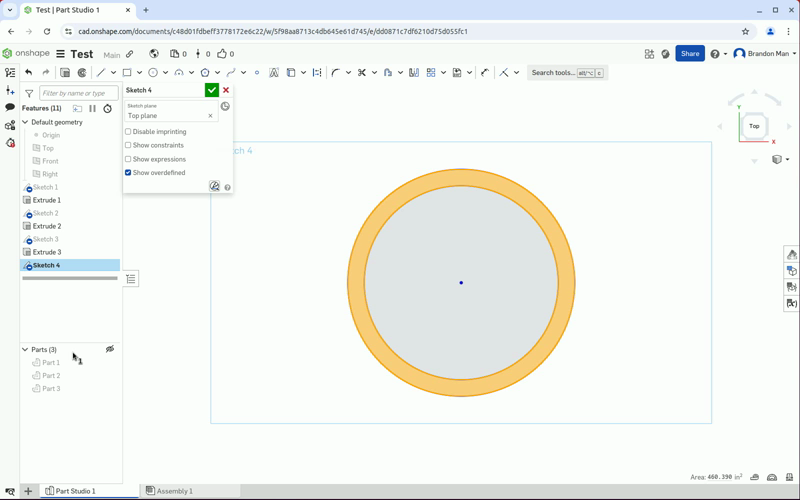
key(shift+y)
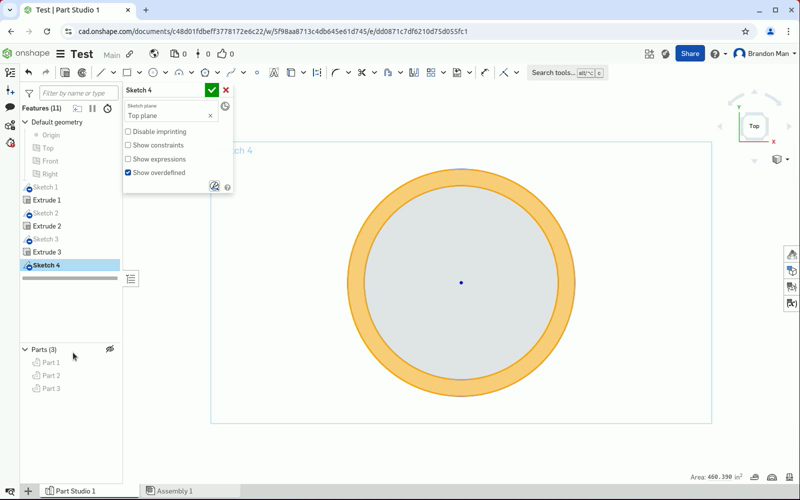
key(shift+e)
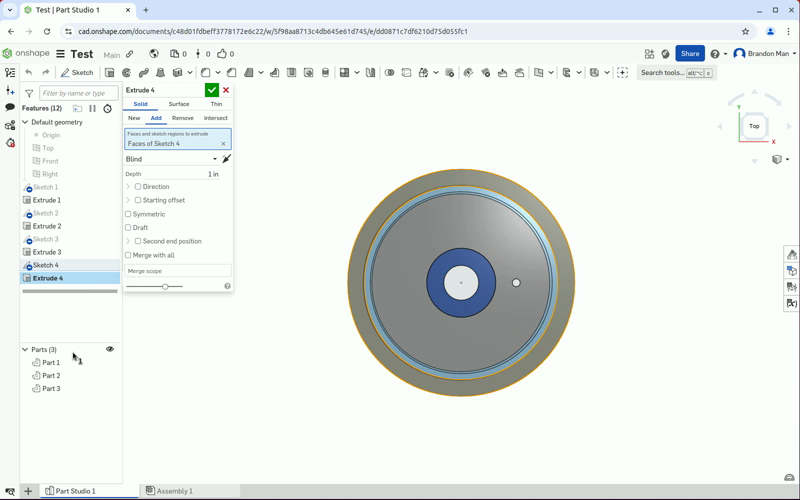
mouse_move(143, 106)
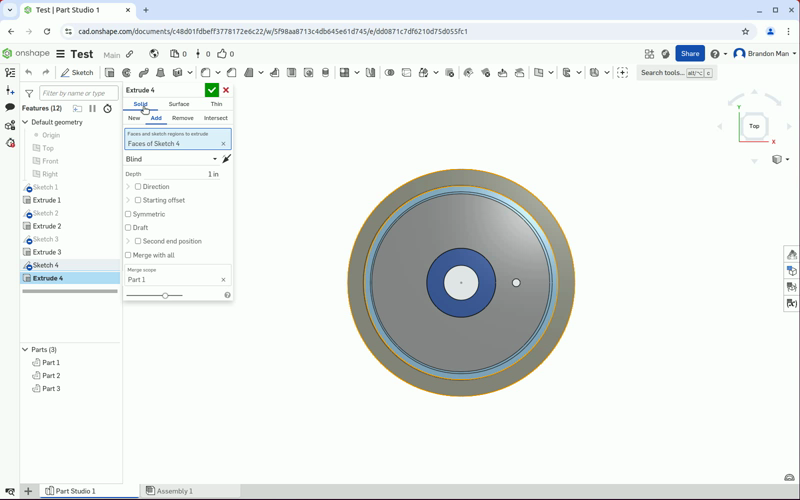
click(143, 106)
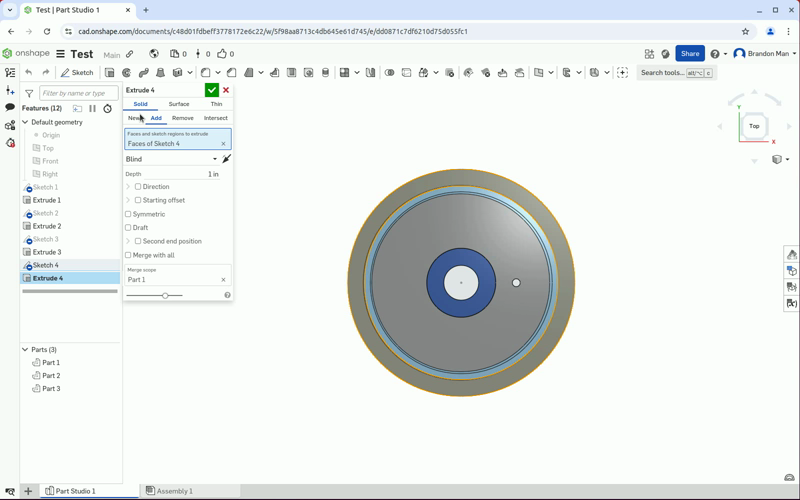
mouse_move(137, 120)
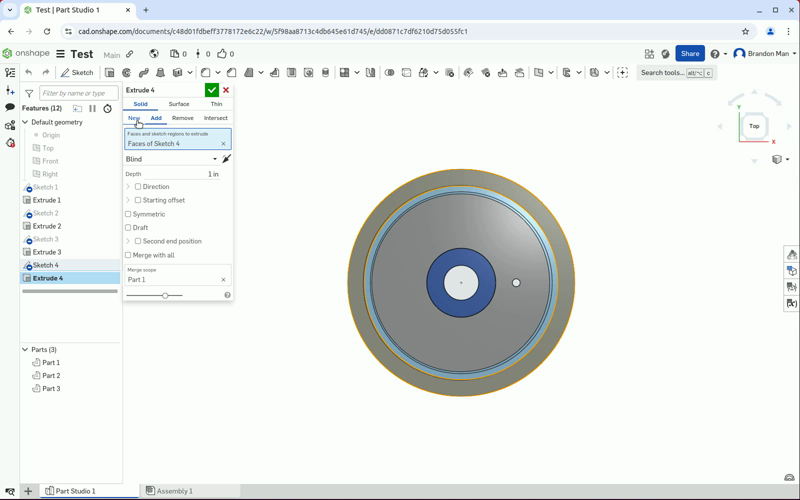
click(137, 120)
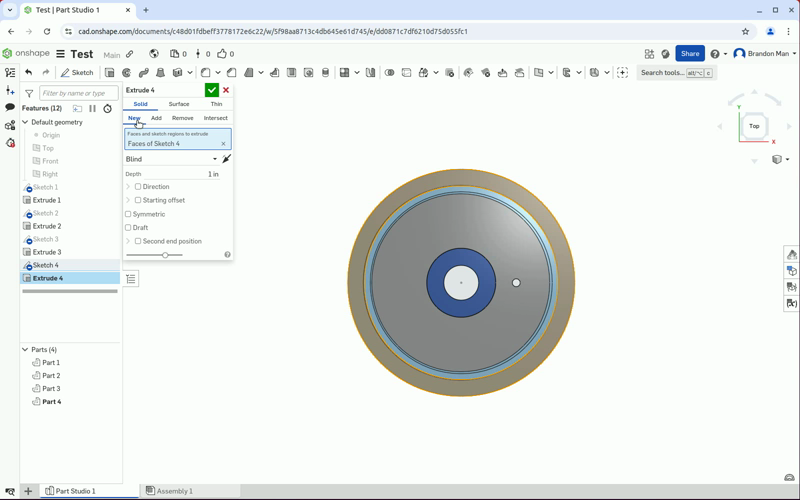
key(tab, 4)
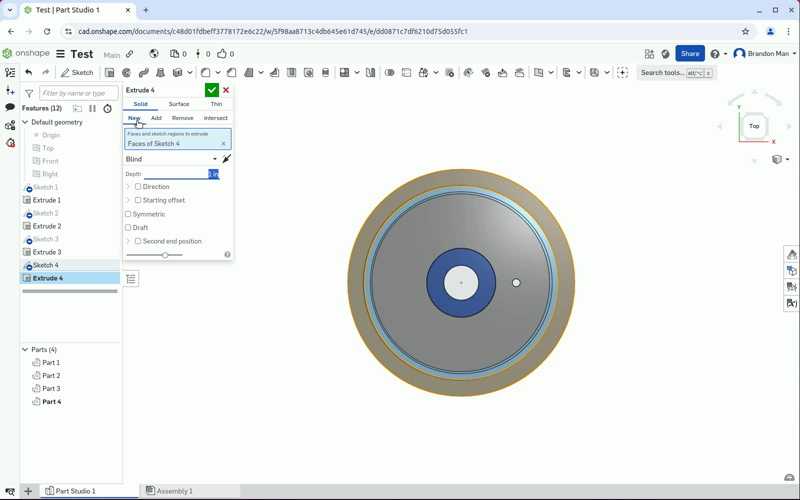
text(1.204)
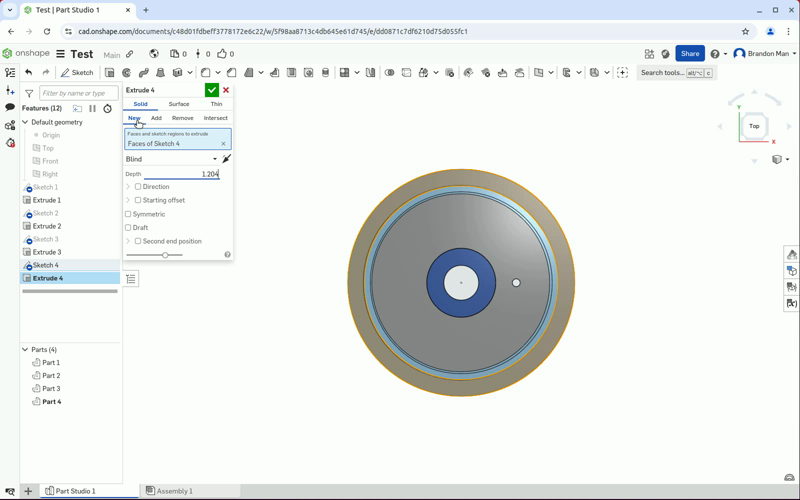
key(enter)
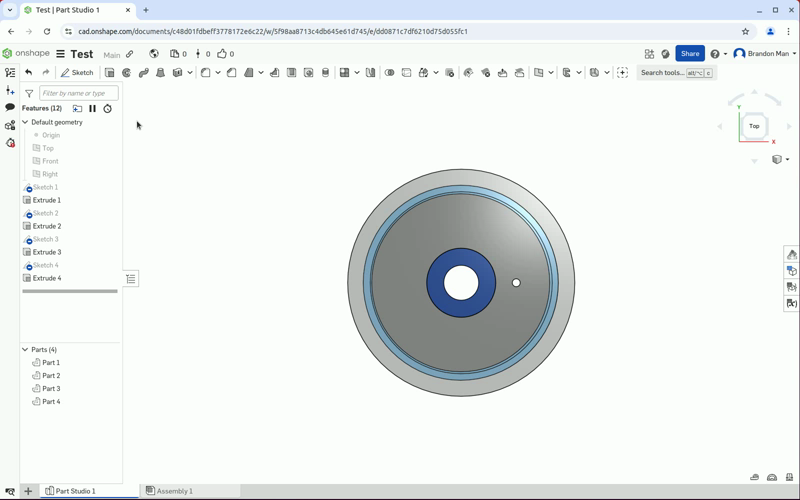
key(shift+h)
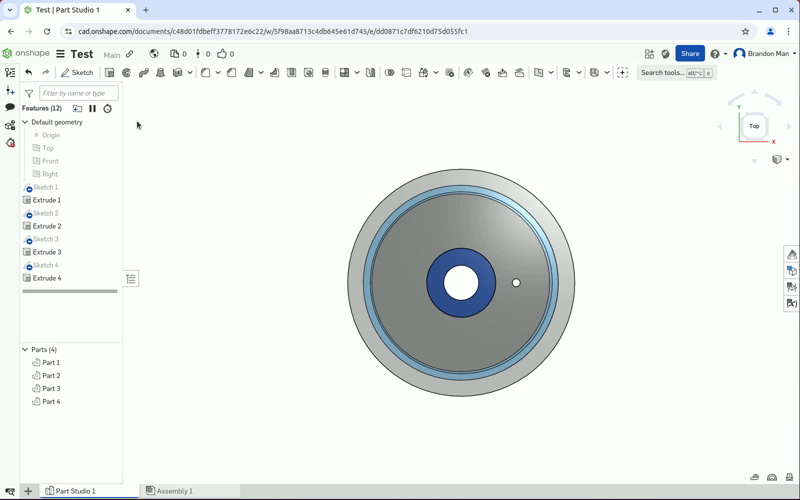
key(shift+h)
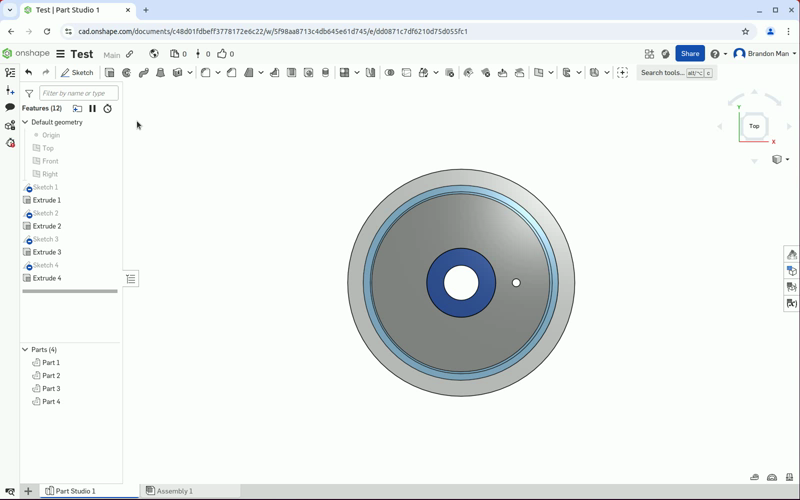
mouse_move(73, 189)
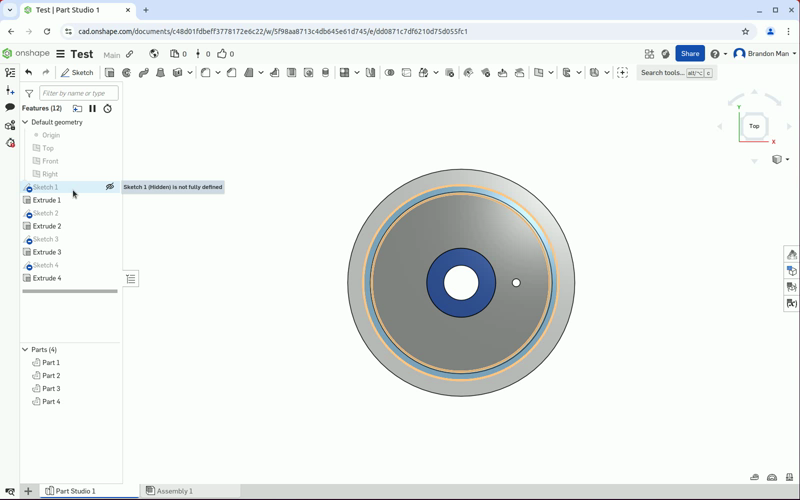
click(73, 189)
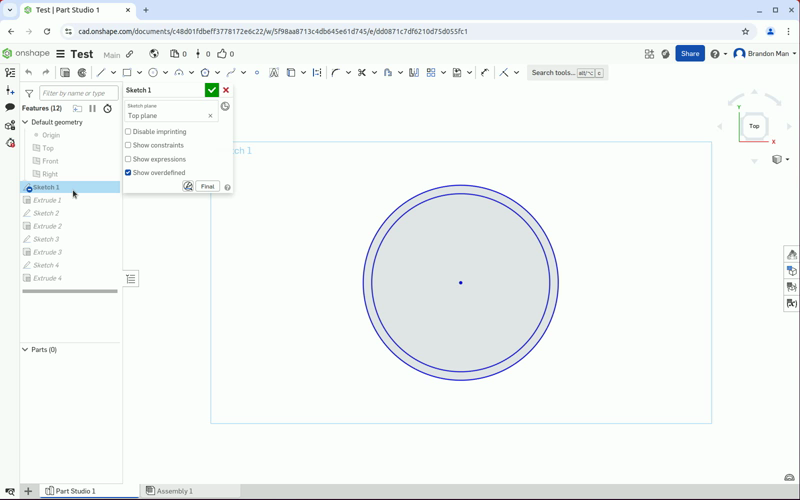
mouse_move(229, 92)
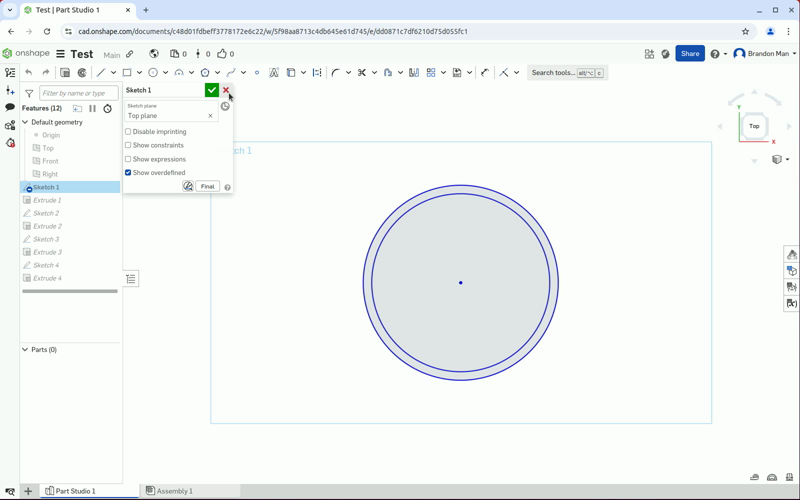
click(229, 92)
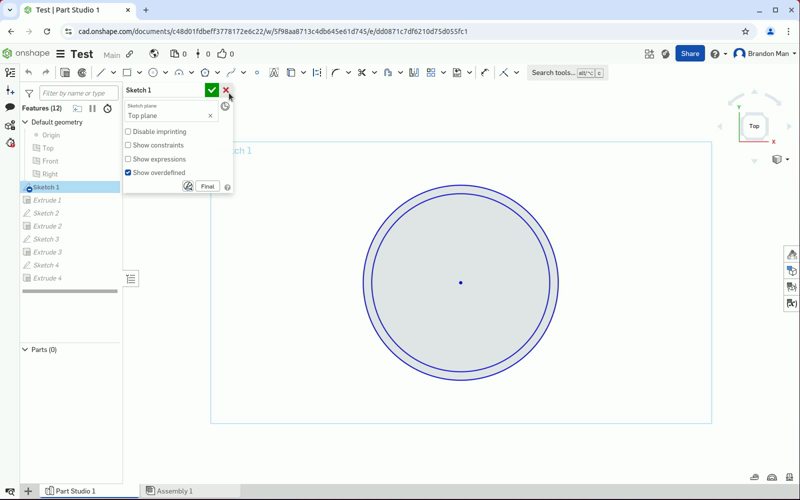
key(shift+s)
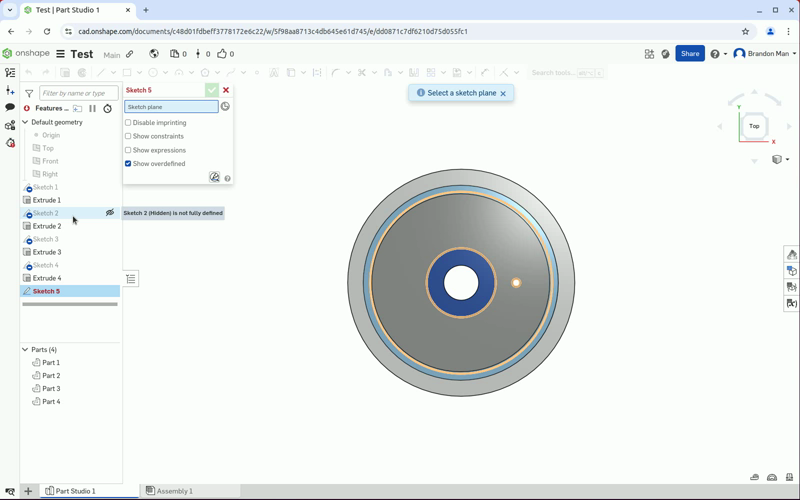
scroll(3)
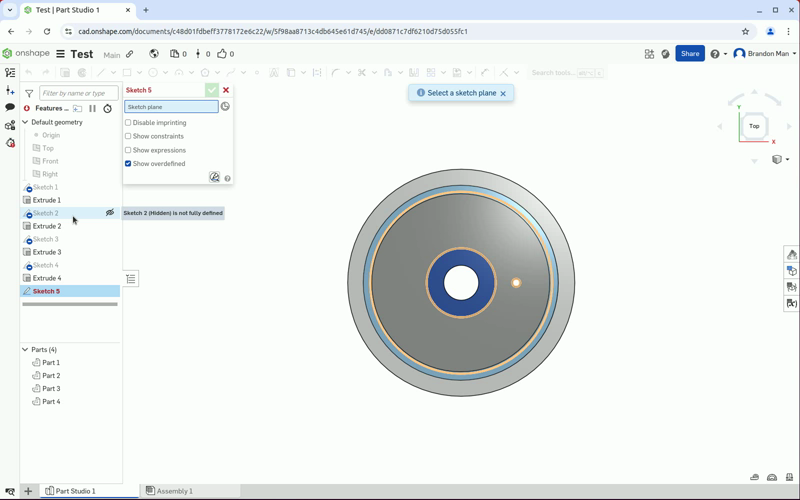
mouse_move(73, 150)
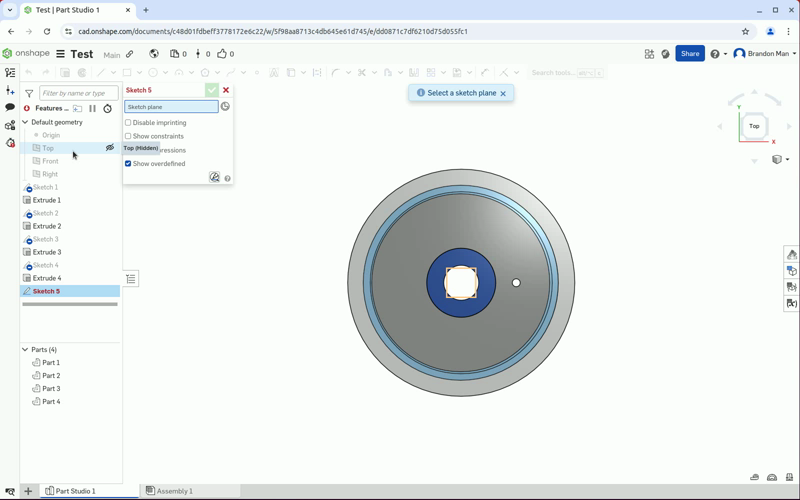
click(73, 150)
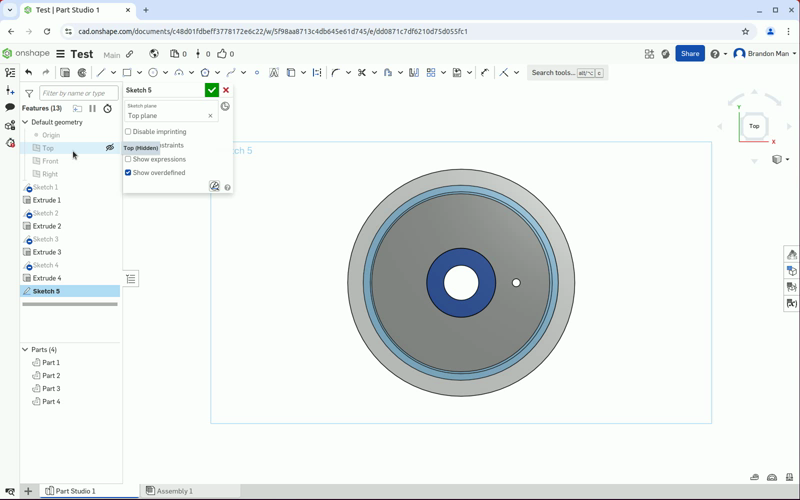
mouse_move(73, 352)
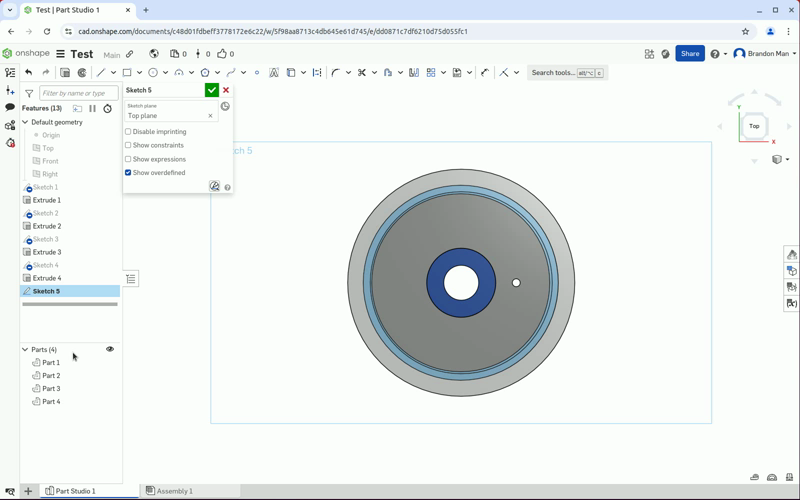
key(y)
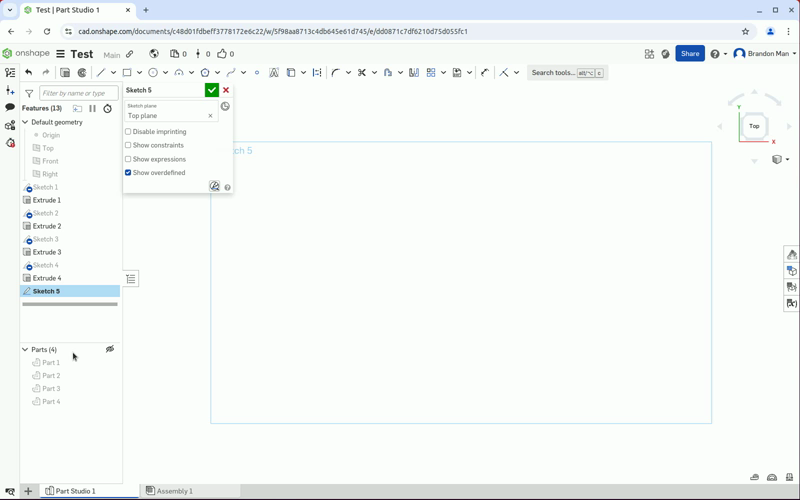
key(c)
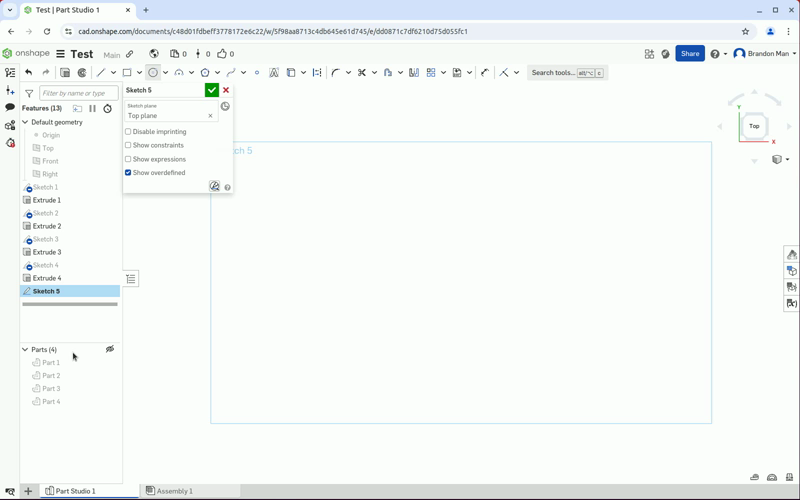
key_down(shift)
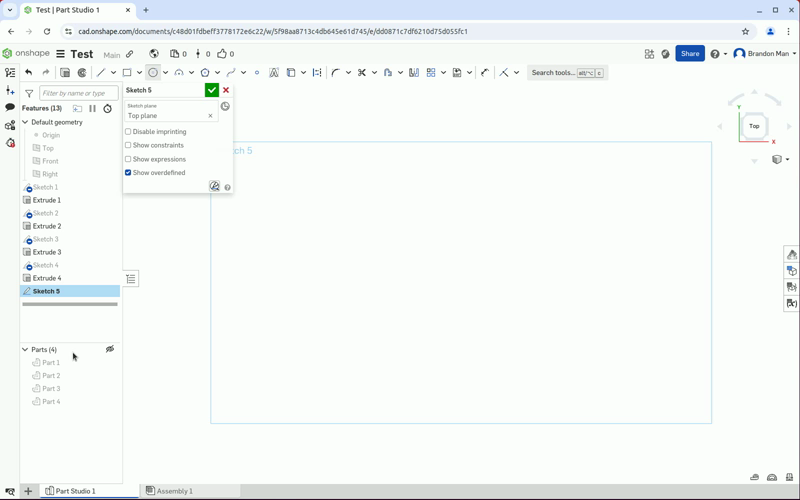
mouse_move(461, 282)
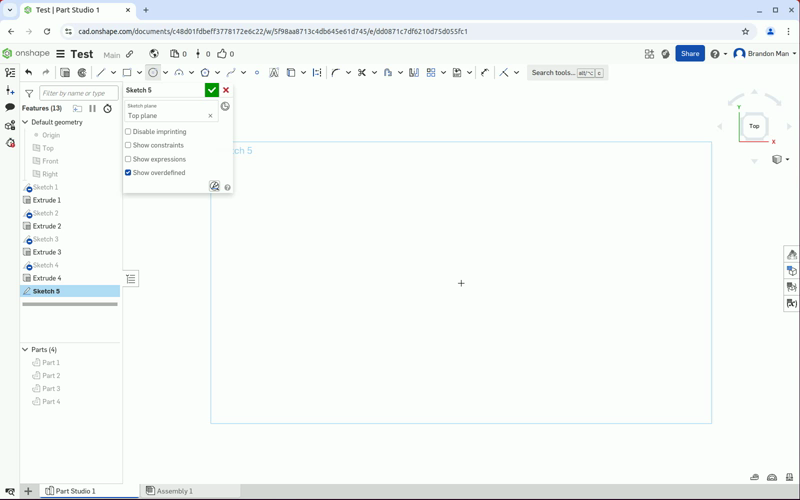
click(461, 282)
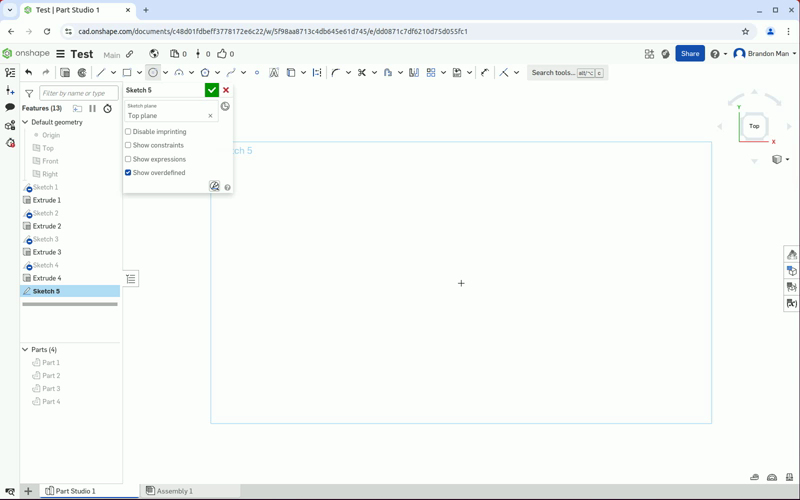
key_up(shift)
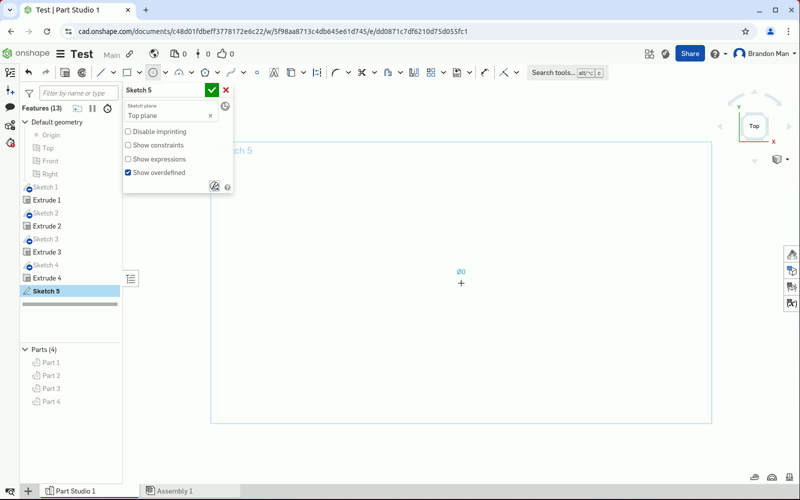
mouse_move(552, 282)
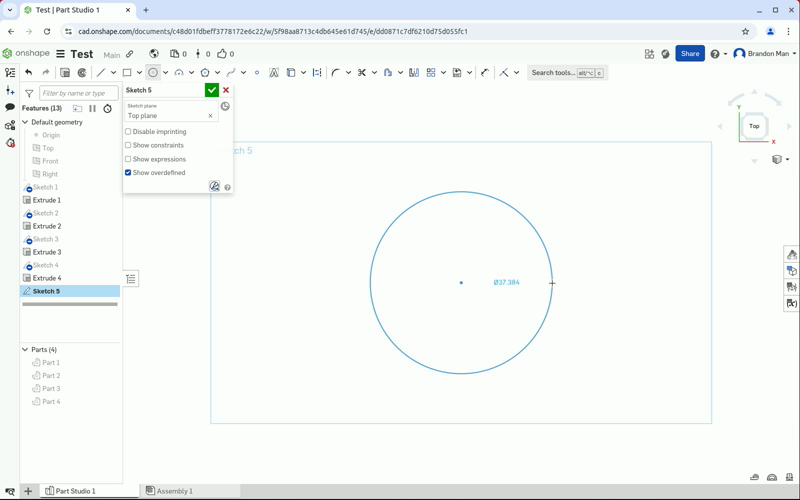
click(552, 282)
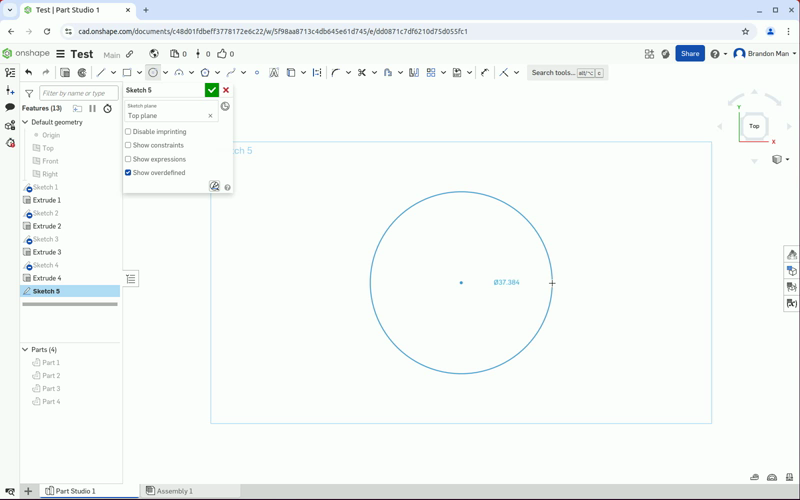
key(esc)
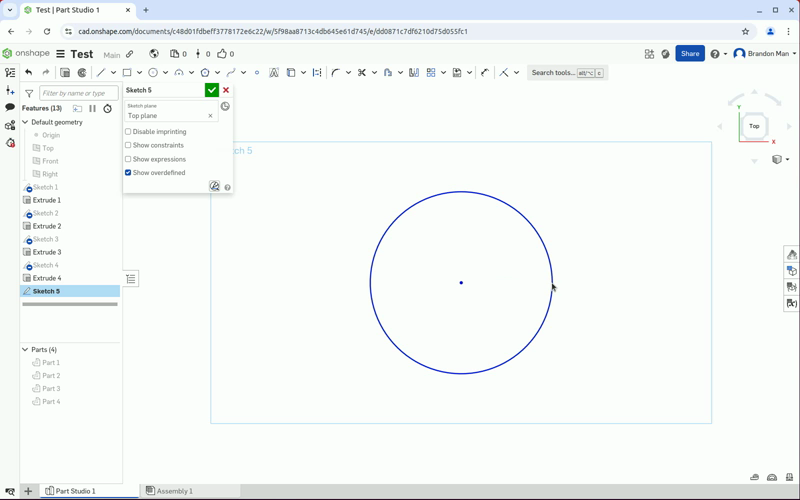
key(c)
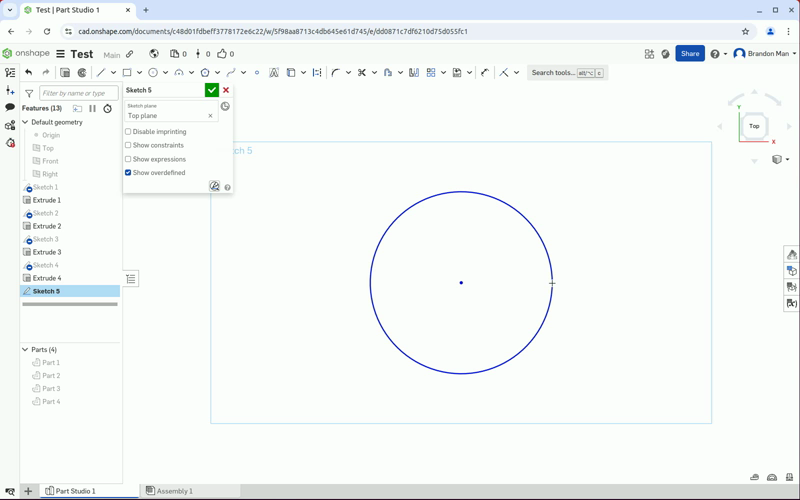
key_down(shift)
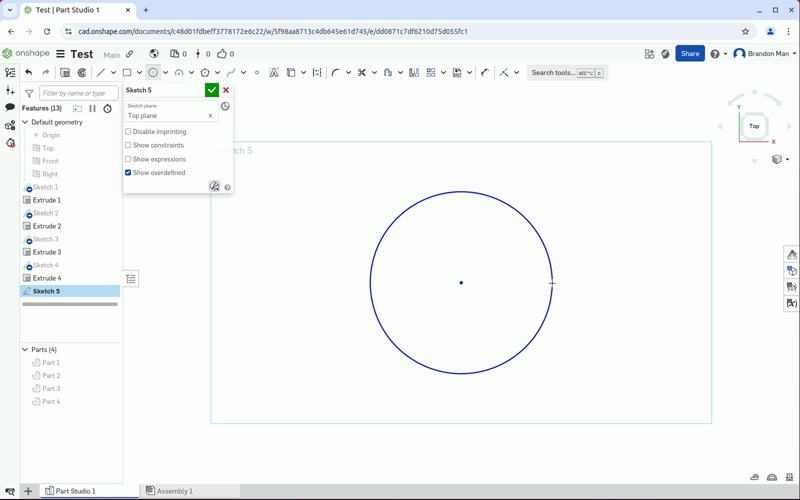
mouse_move(461, 282)
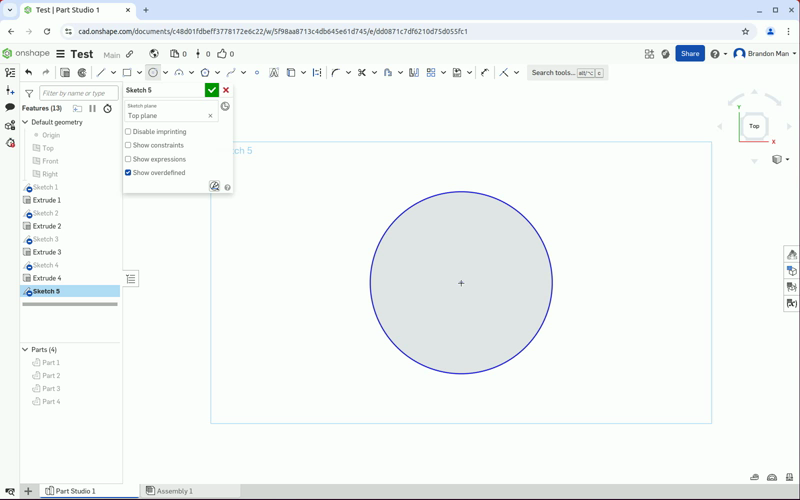
click(461, 282)
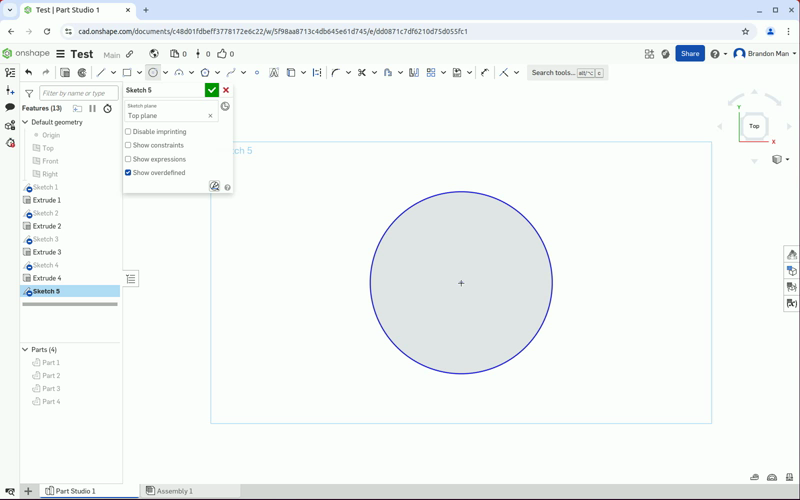
key_up(shift)
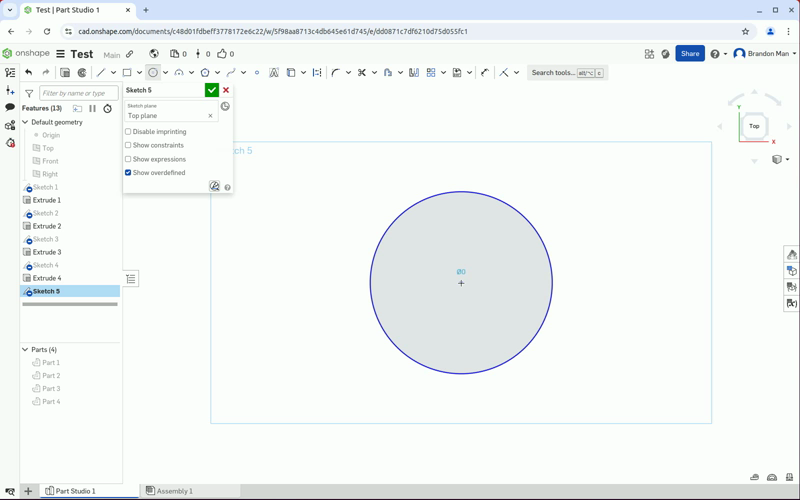
mouse_move(495, 282)
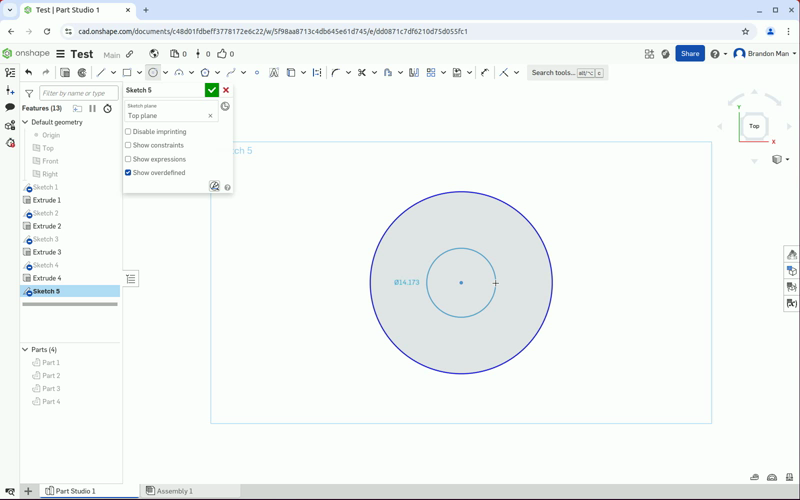
click(495, 282)
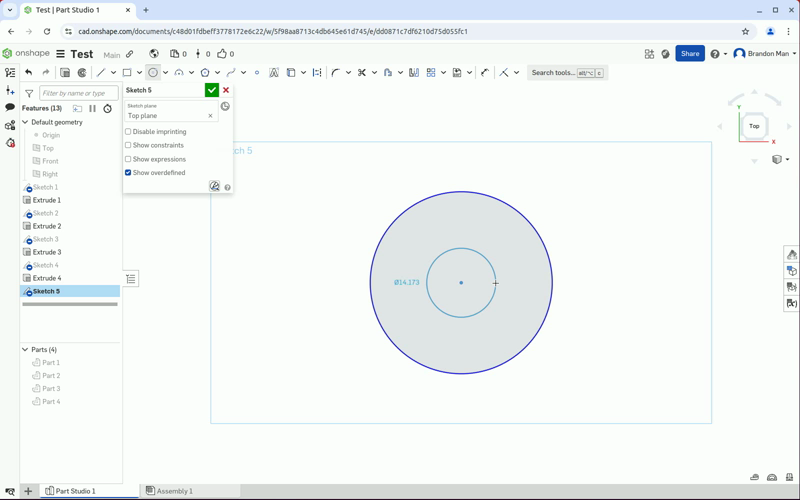
key(esc)
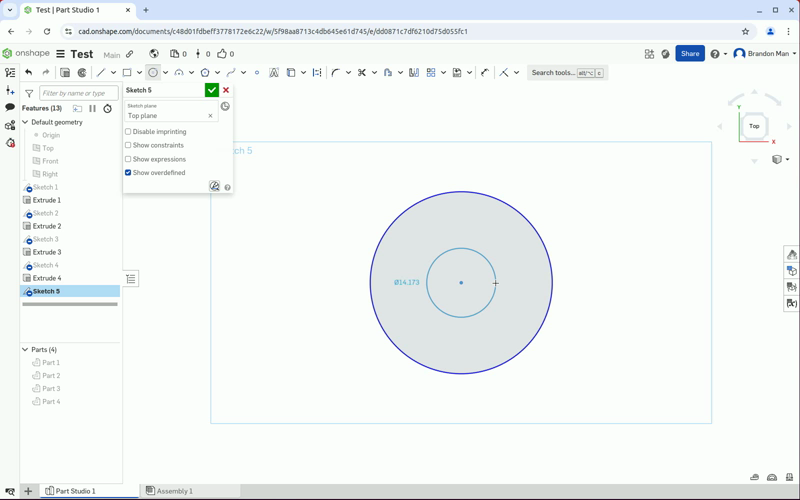
key(c)
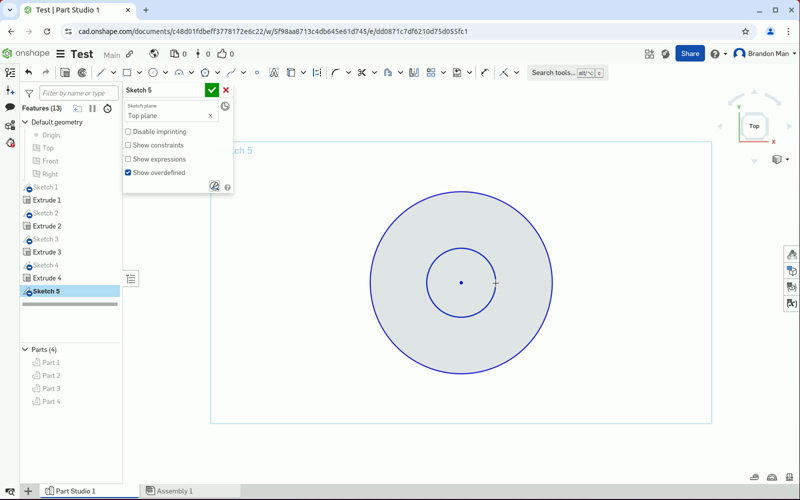
key_down(shift)
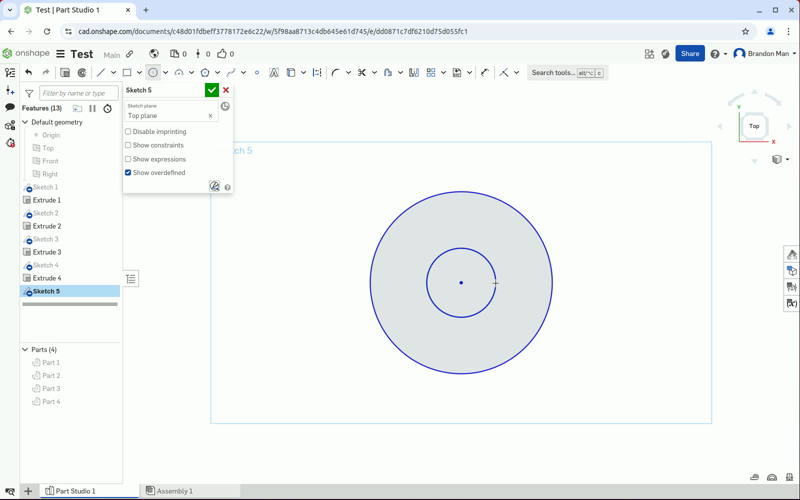
mouse_move(516, 282)
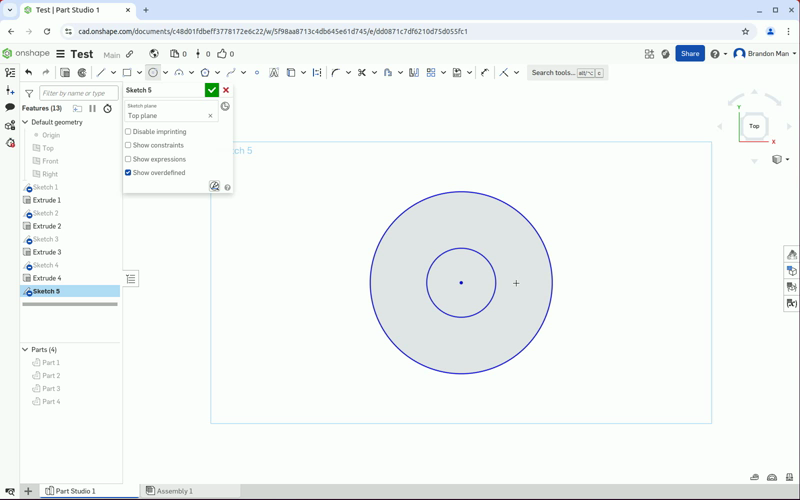
click(516, 282)
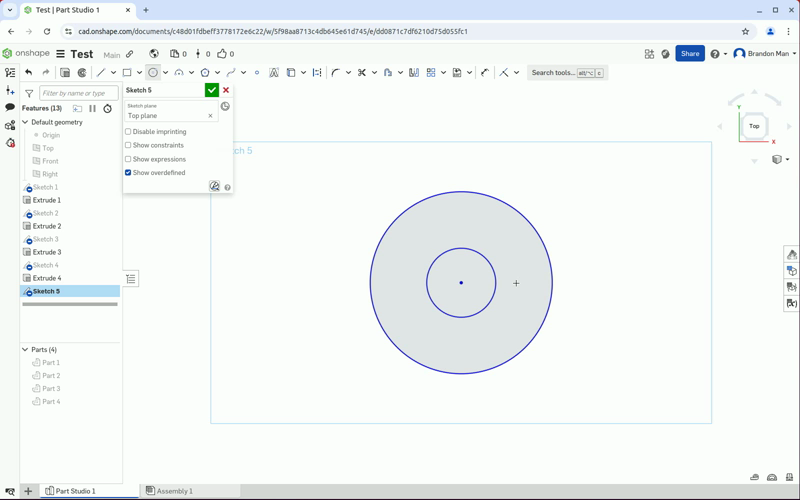
key_up(shift)
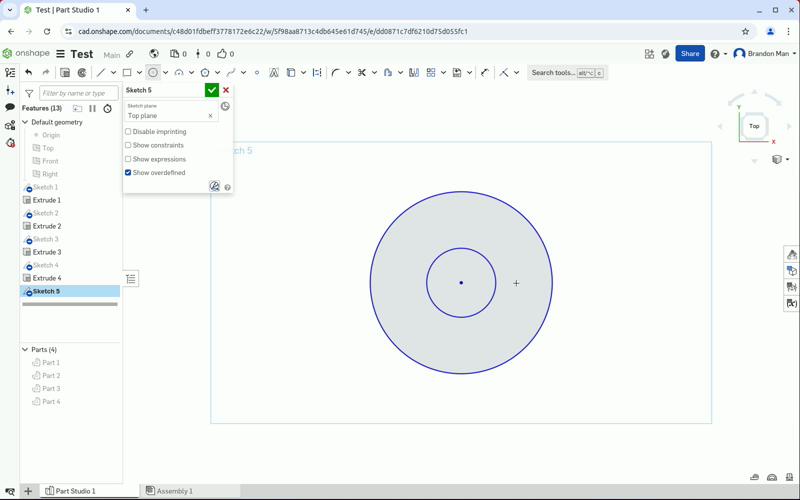
mouse_move(520, 282)
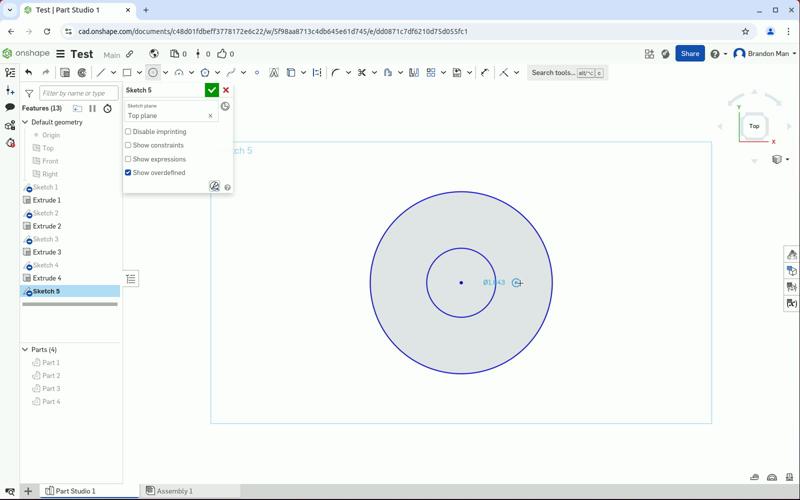
click(520, 282)
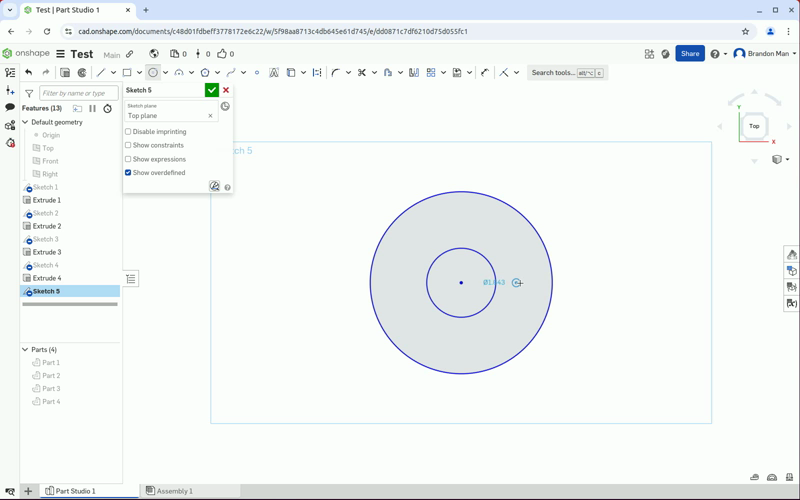
key(esc)
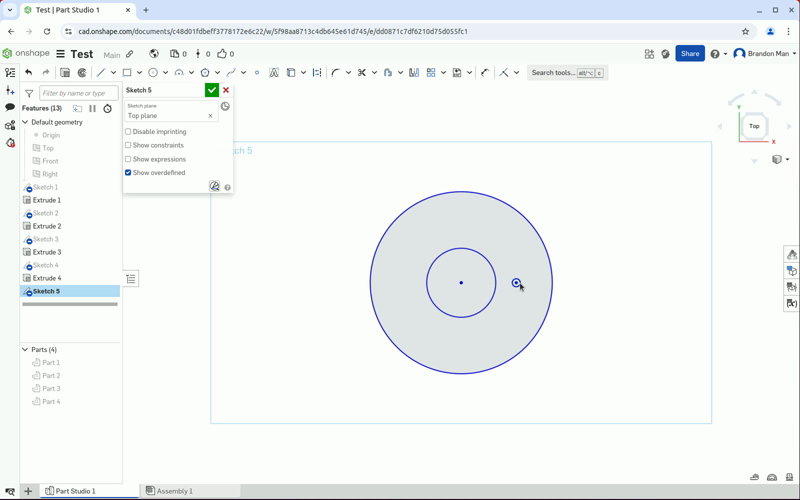
mouse_move(419, 251)
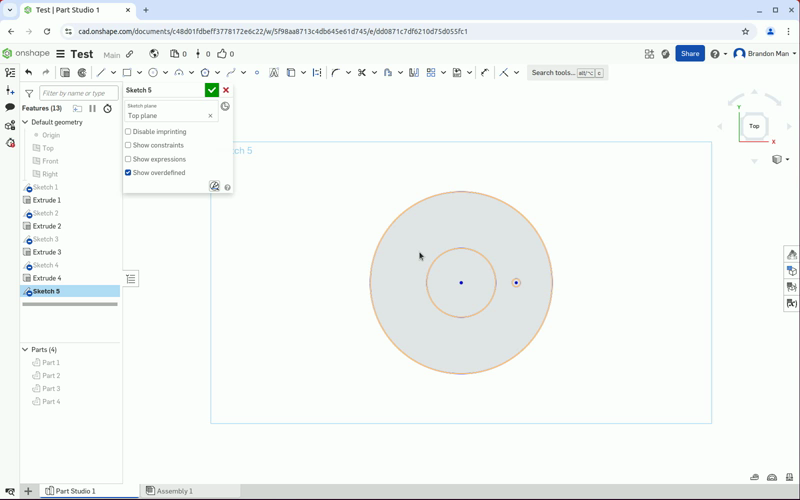
click(419, 251)
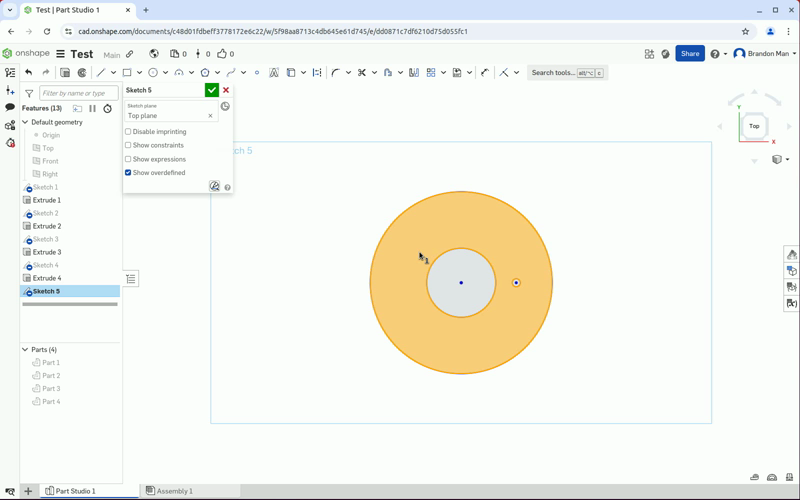
mouse_move(73, 352)
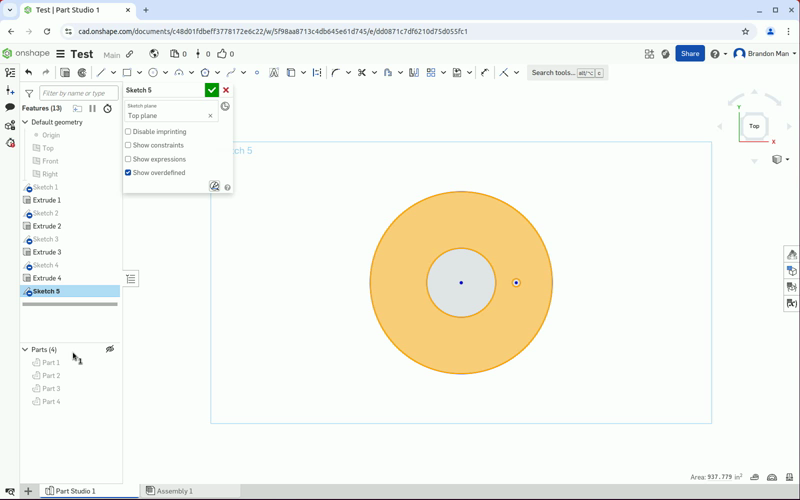
key(shift+y)
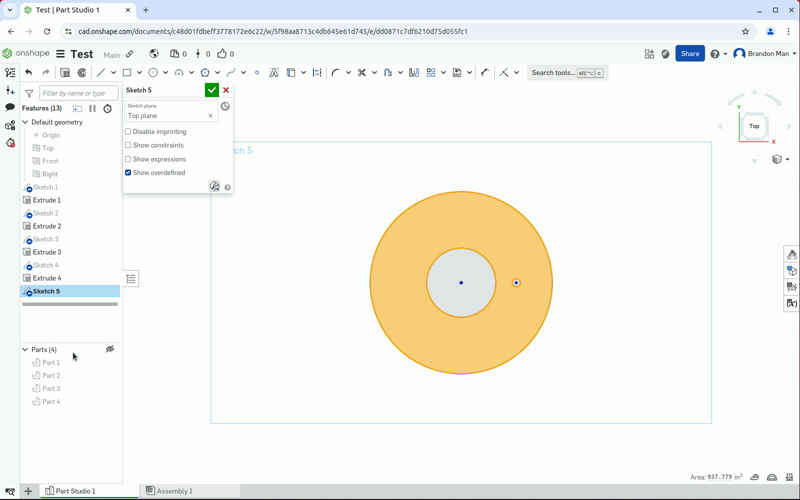
key(shift+e)
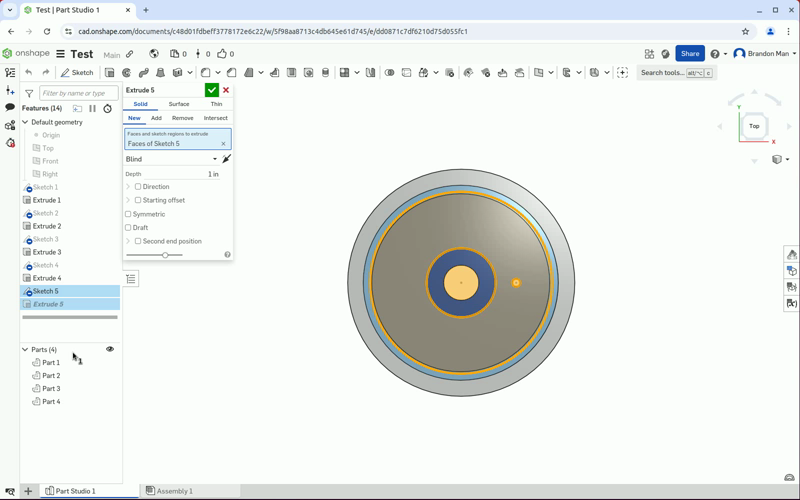
mouse_move(143, 106)
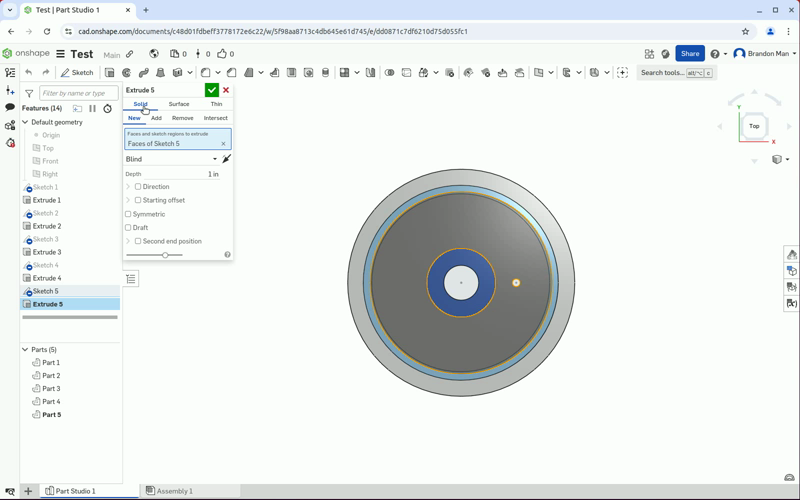
click(143, 106)
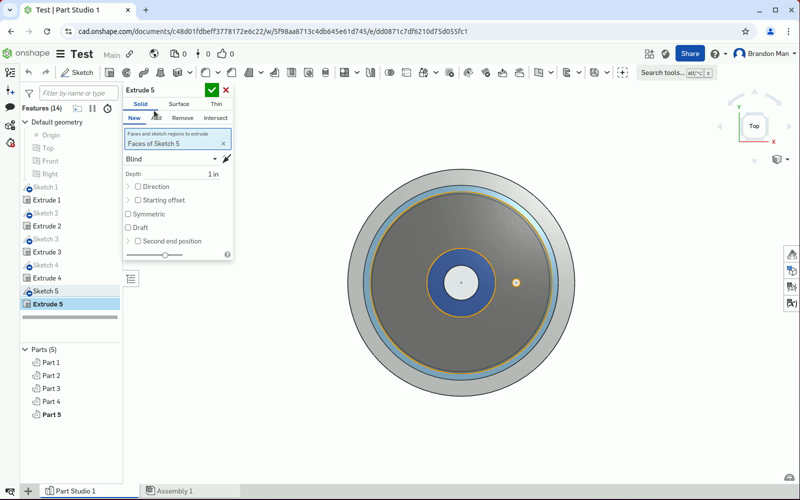
mouse_move(186, 120)
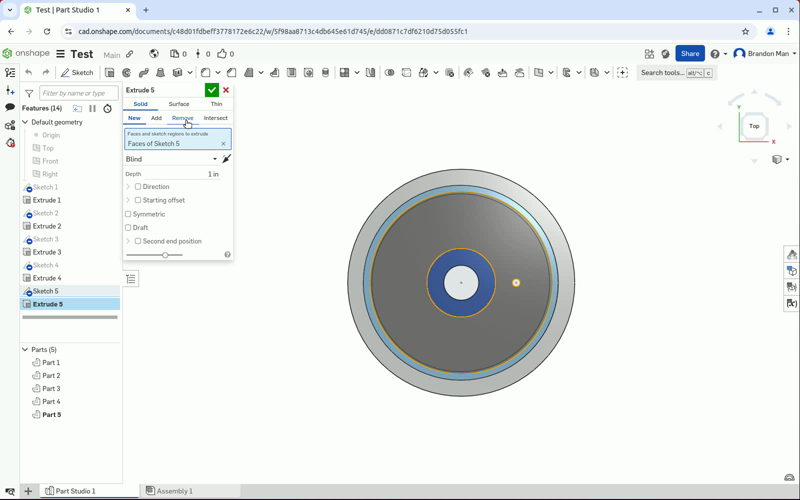
click(186, 120)
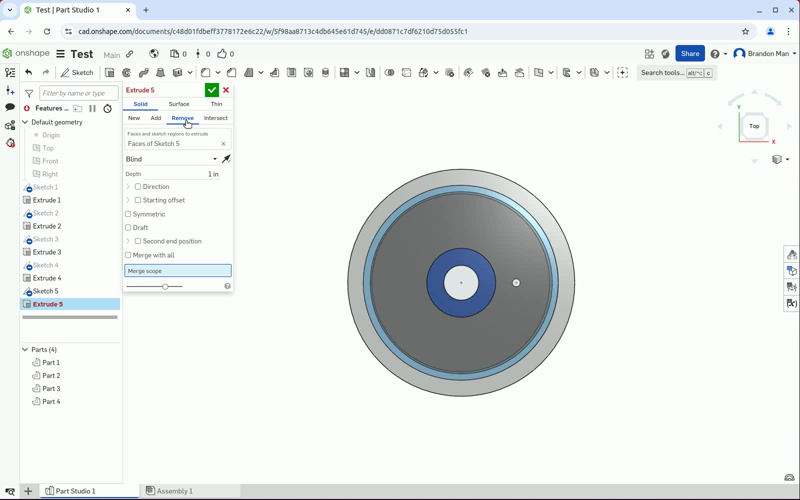
key(tab, 4)
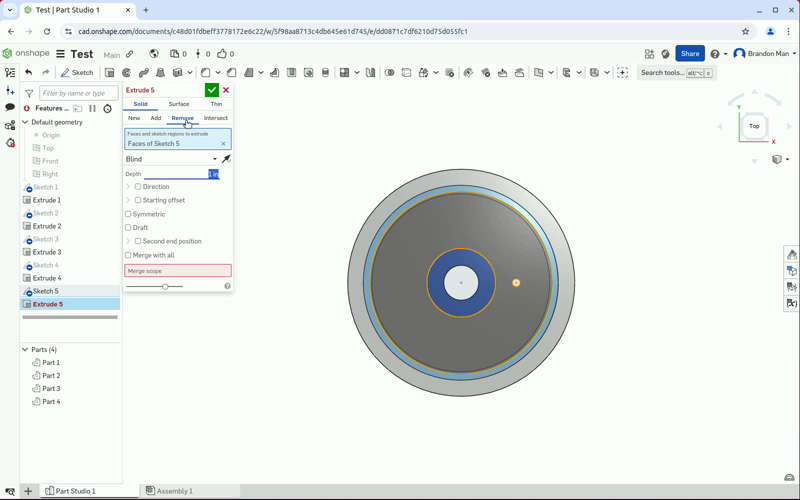
text(-13.961)
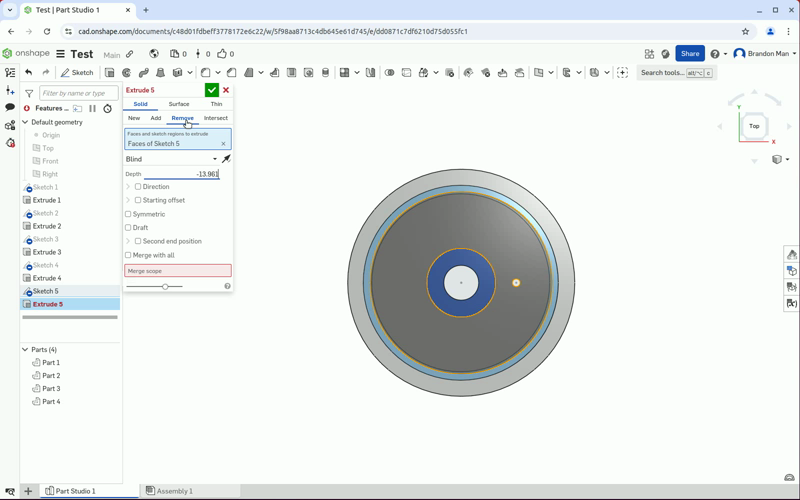
key(tab, 6)
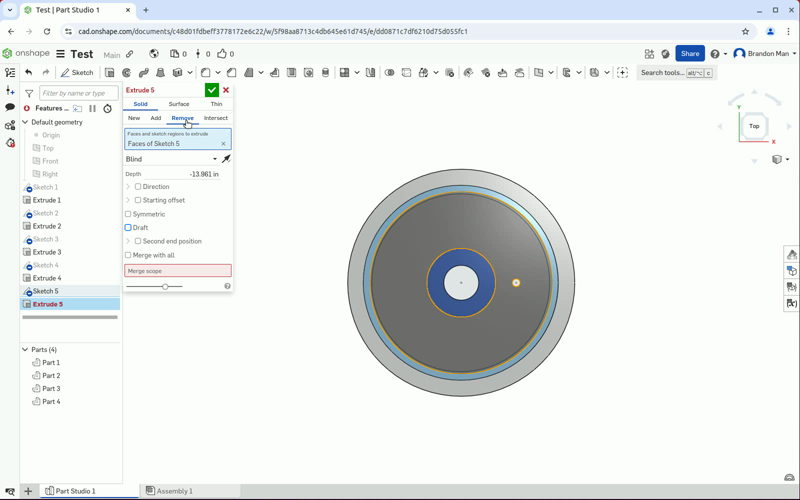
key(space)
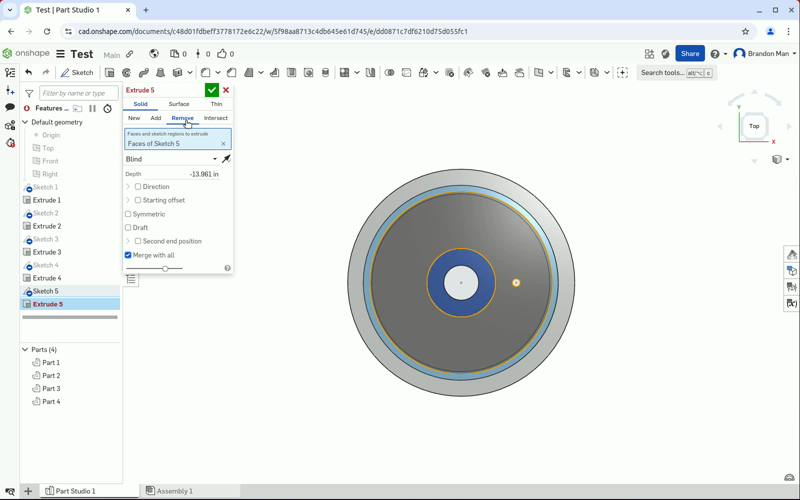
key(enter)
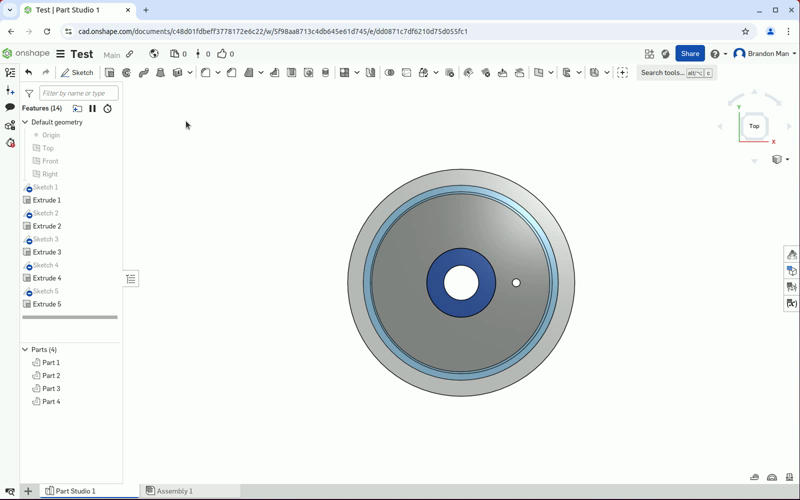
key(shift+h)
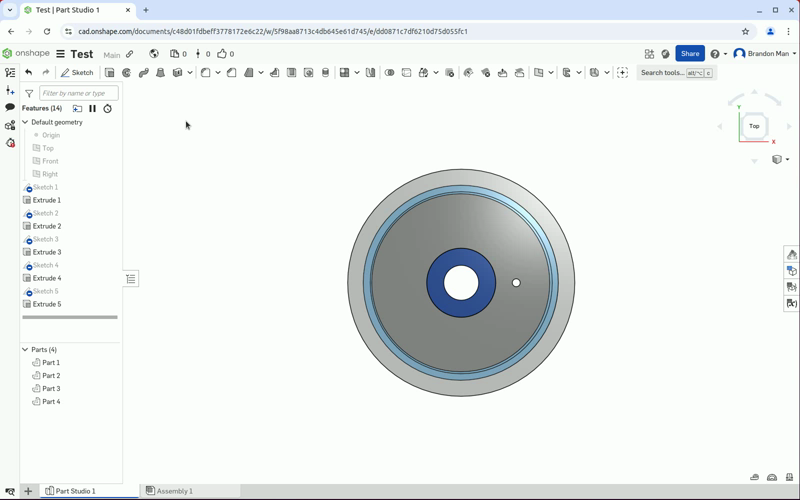
key(shift+h)
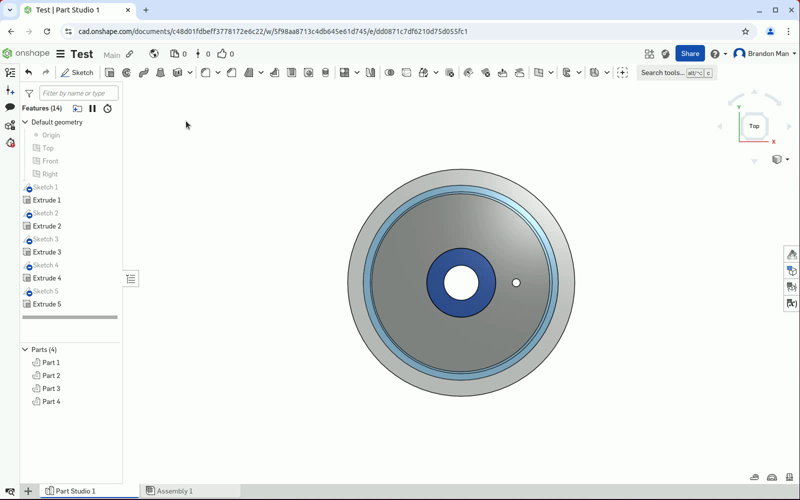
key(shift+7)
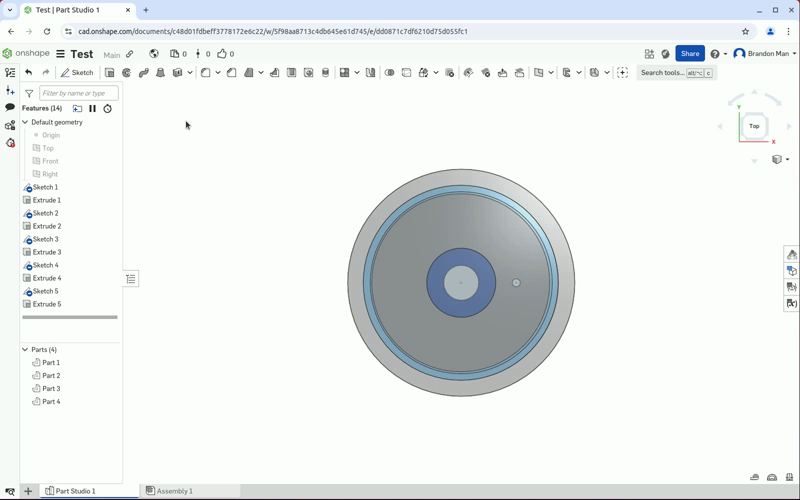
key(up, 3)
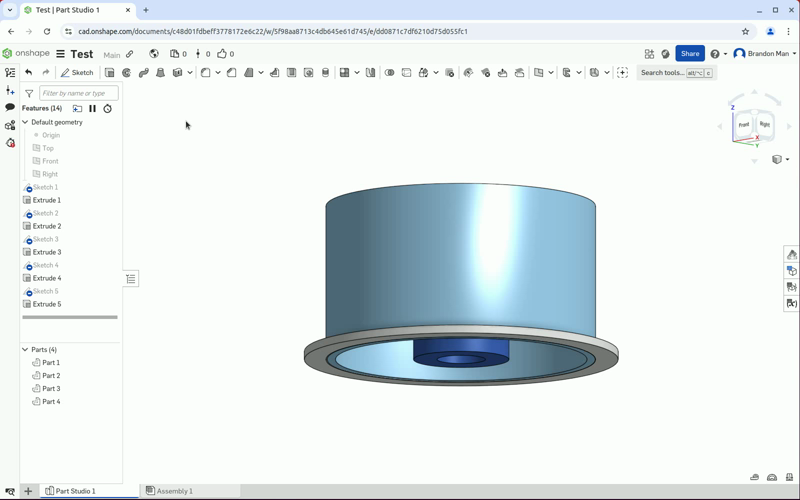
key(left, 3)
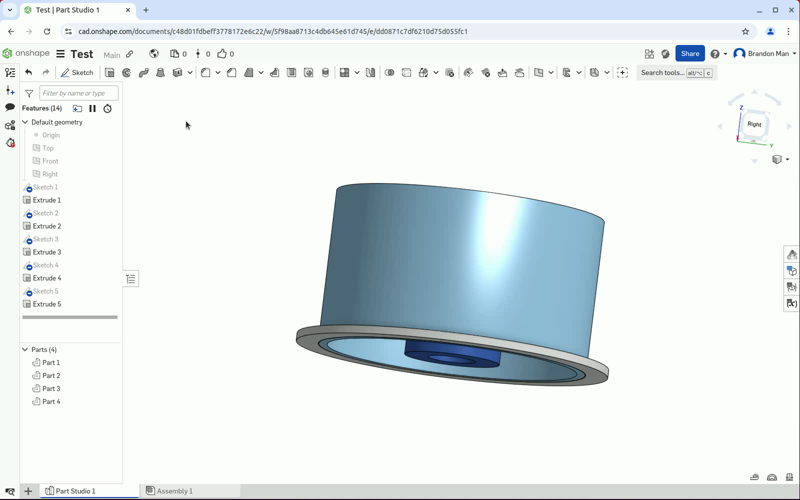
key(right, 3)
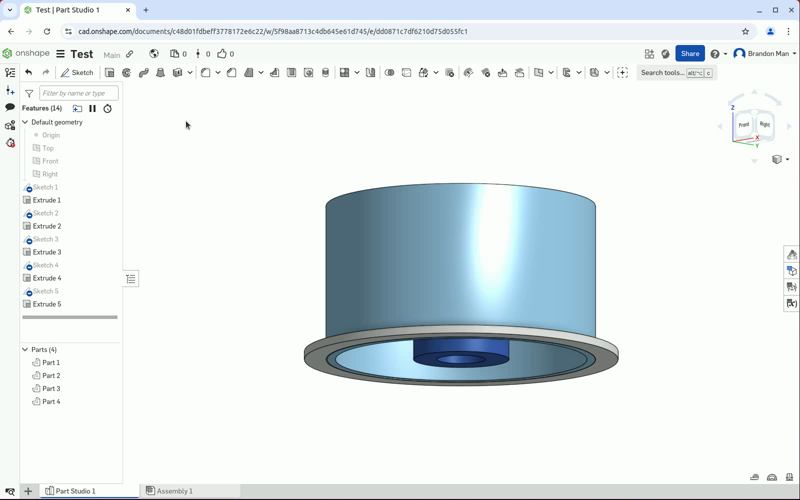
key(down, 3)
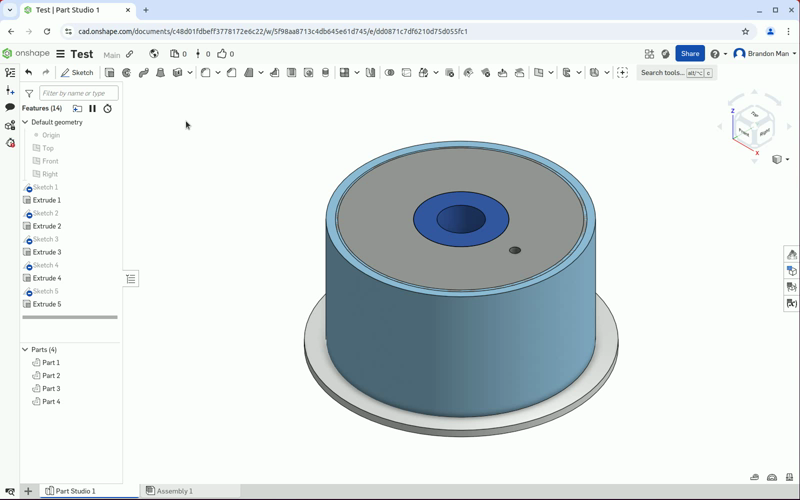
mouse_move(73, 189)
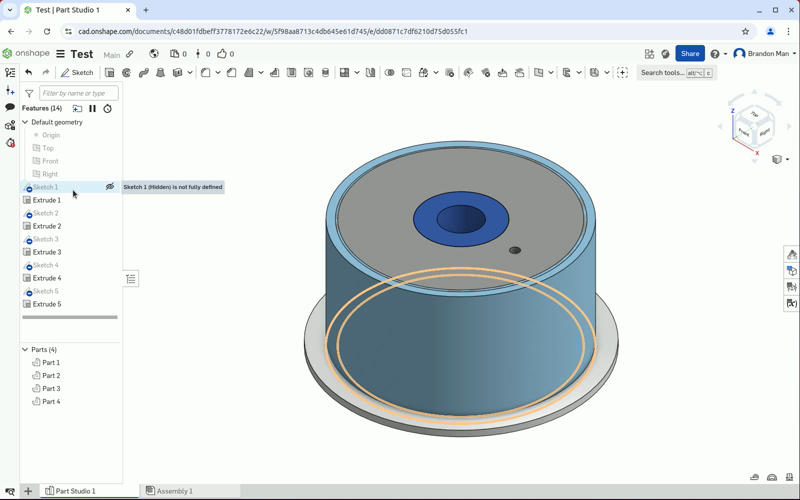
click(73, 189)